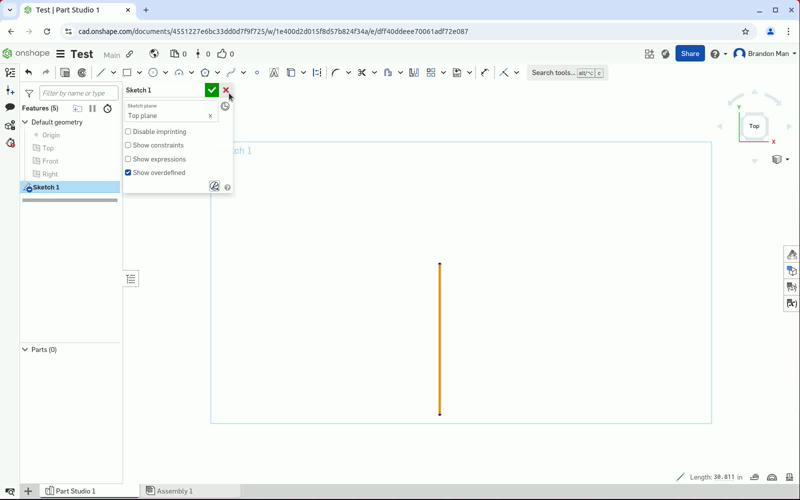
key(shift+h)
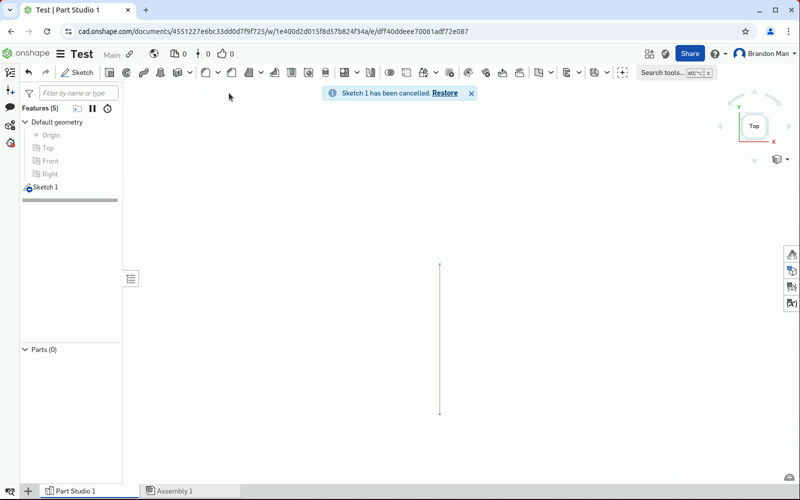
key(shift+s)
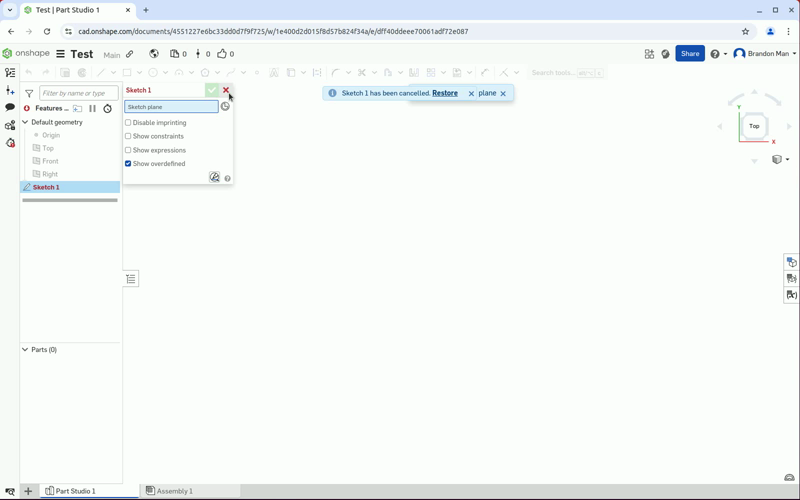
mouse_move(73, 150)
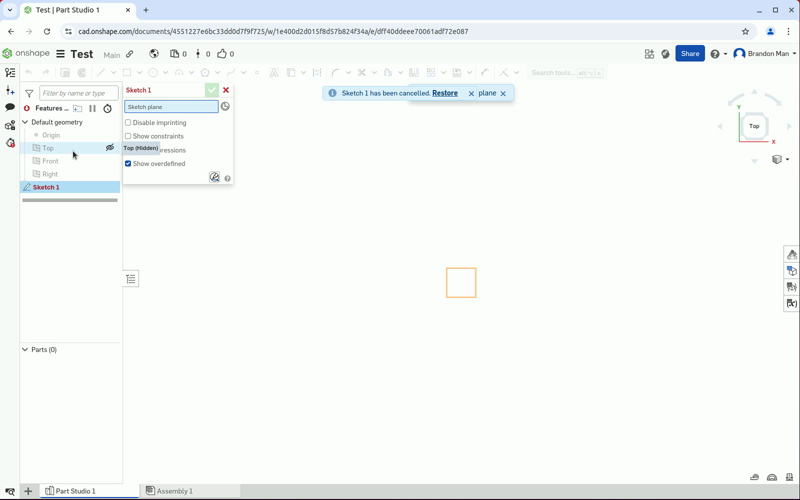
click(73, 150)
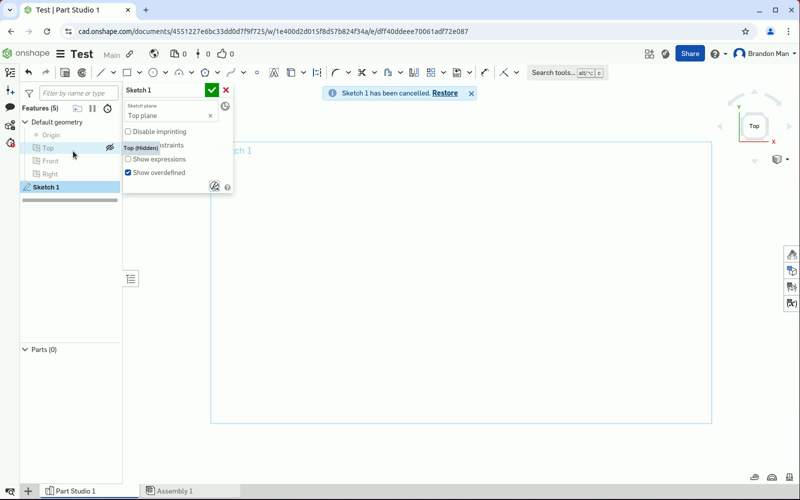
mouse_move(73, 352)
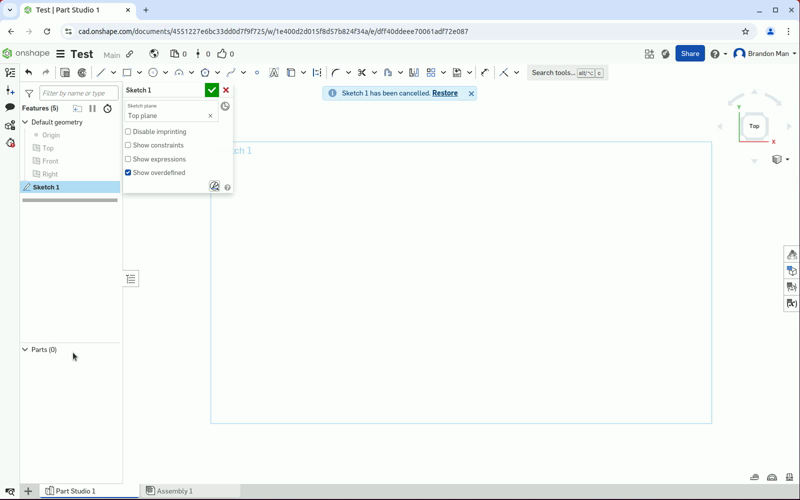
key(y)
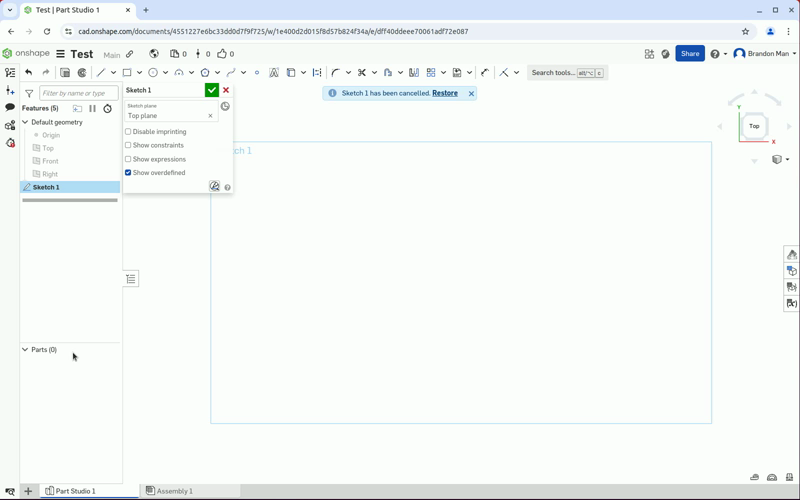
key(l)
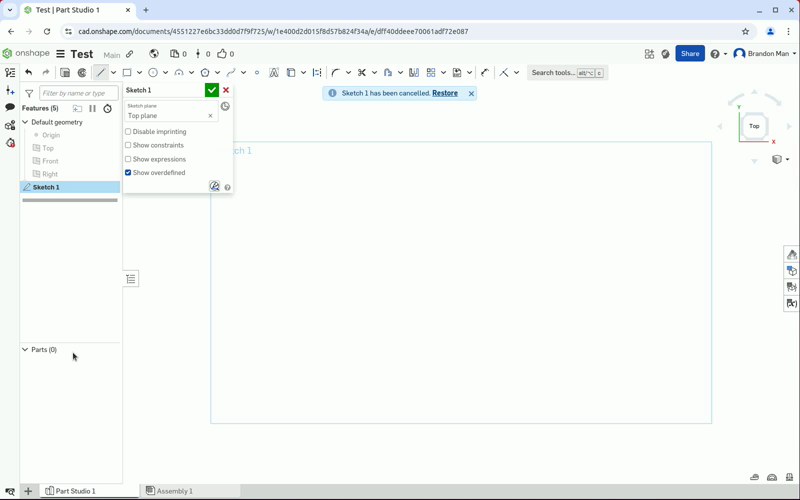
key_down(shift)
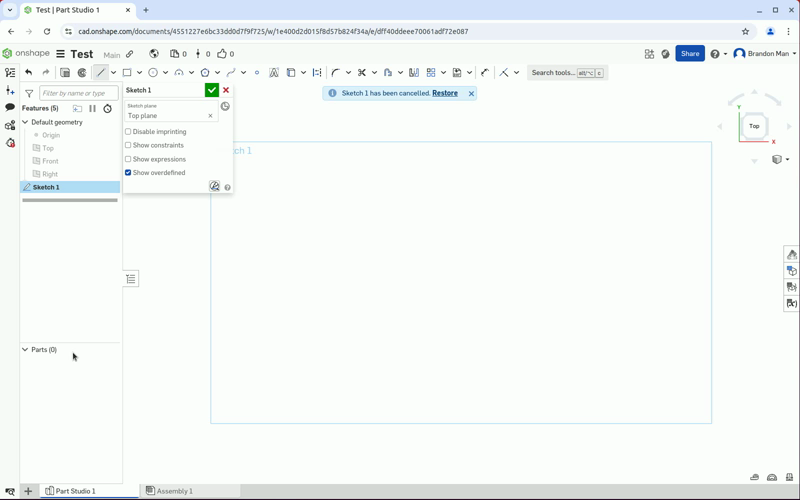
mouse_move(348, 395)
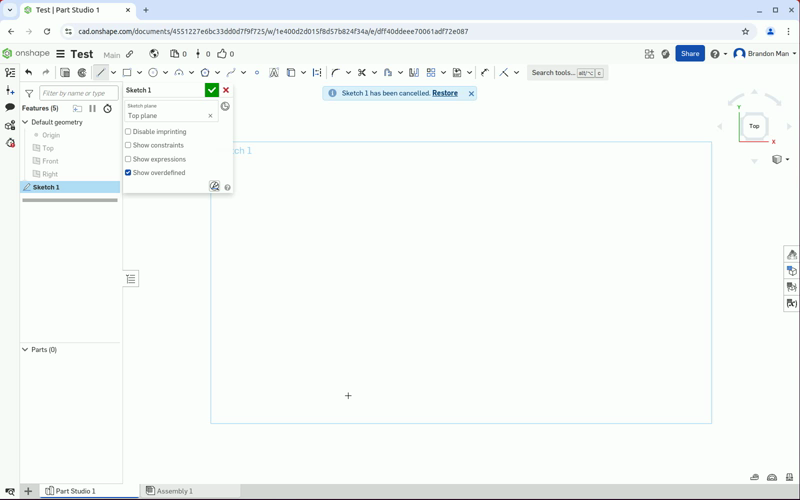
click(348, 395)
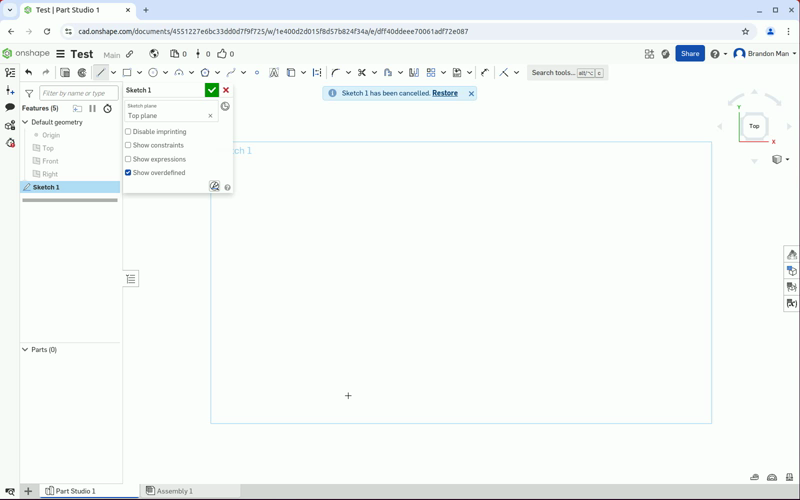
key_up(shift)
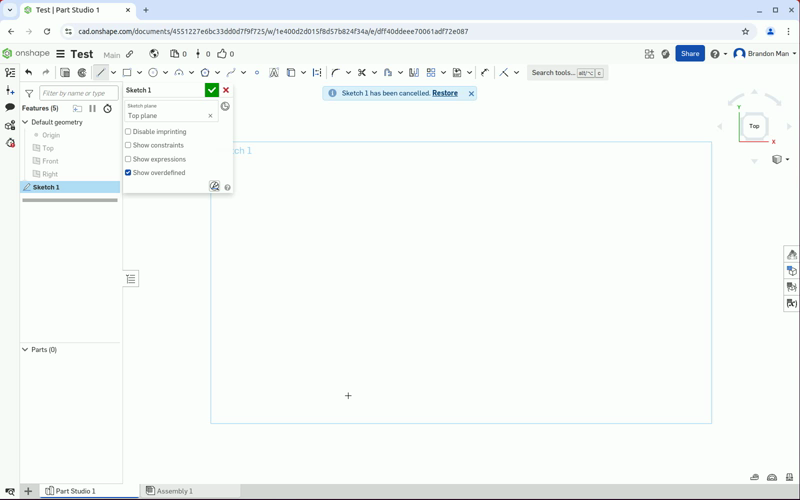
key_down(shift)
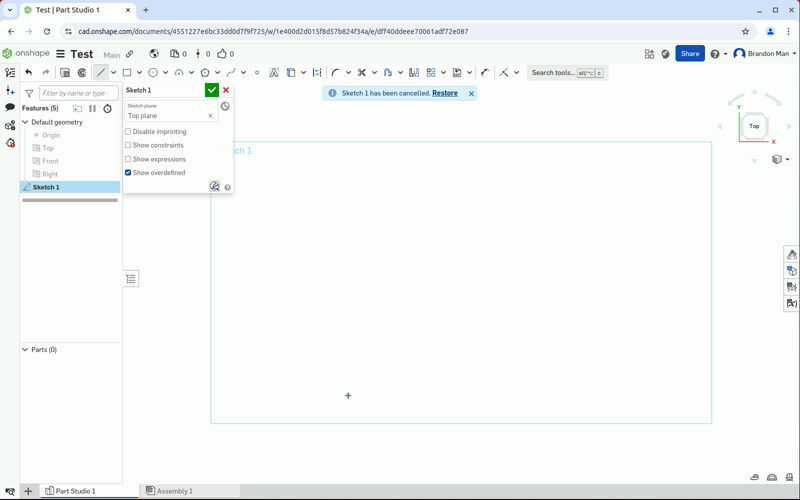
mouse_move(572, 395)
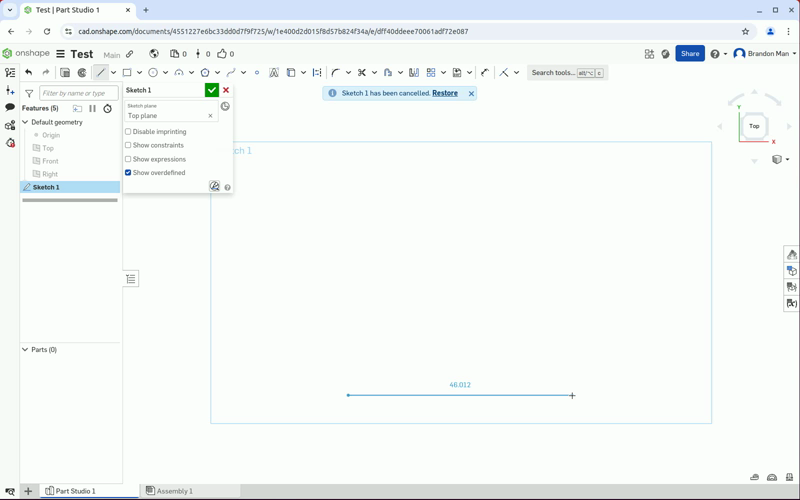
click(572, 395)
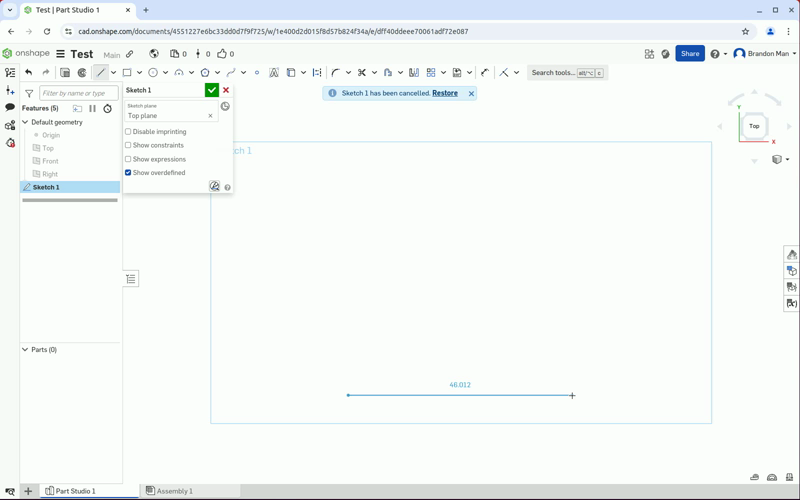
key_up(shift)
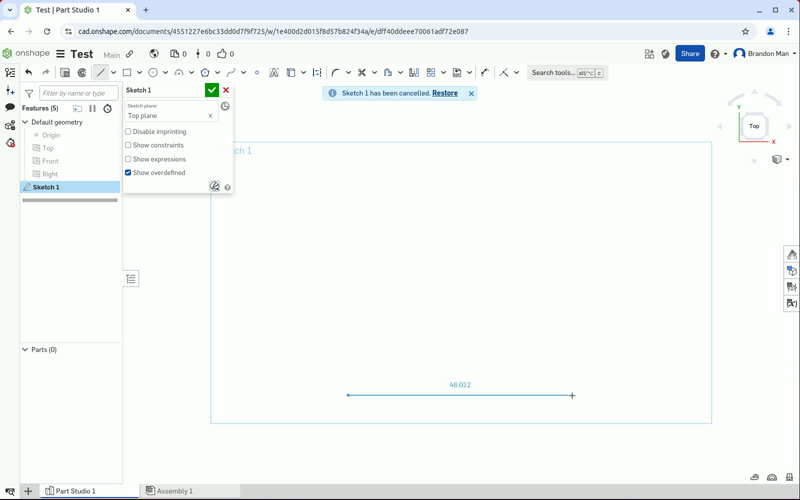
key_down(shift)
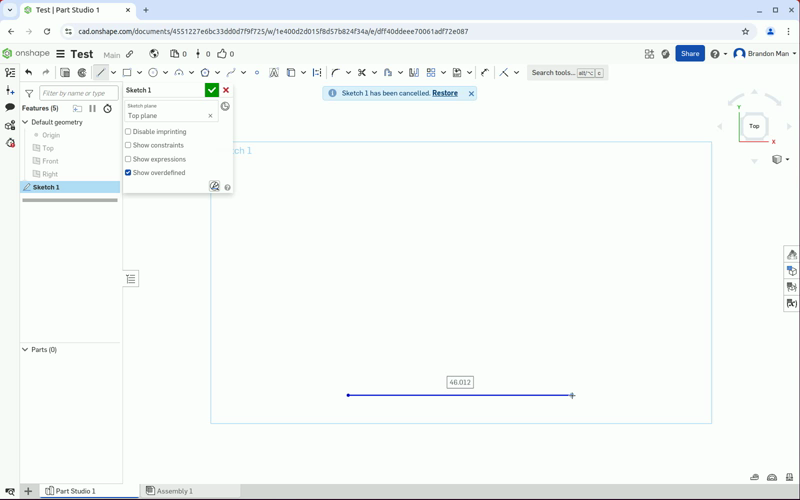
mouse_move(572, 171)
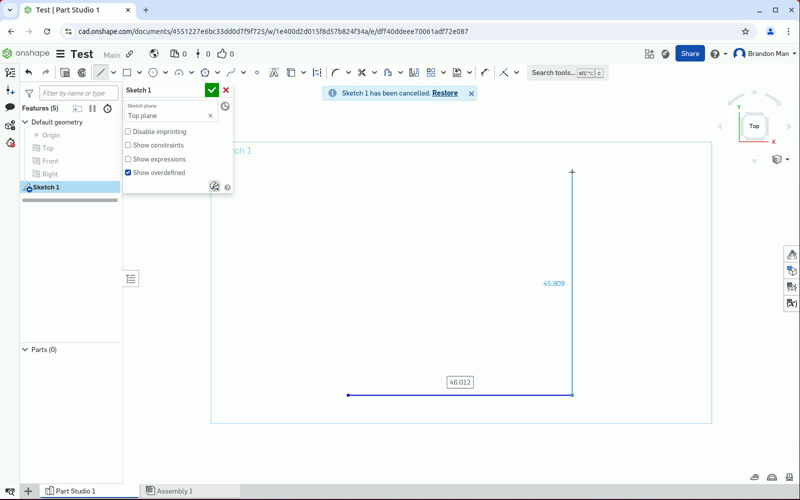
click(572, 171)
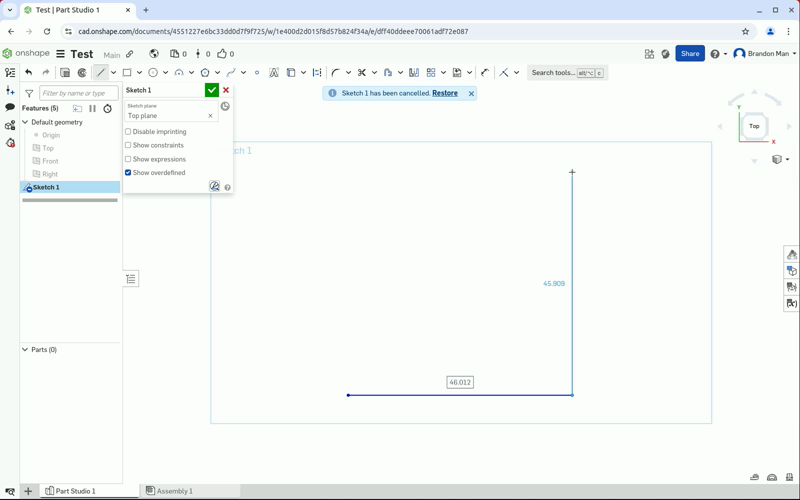
key_up(shift)
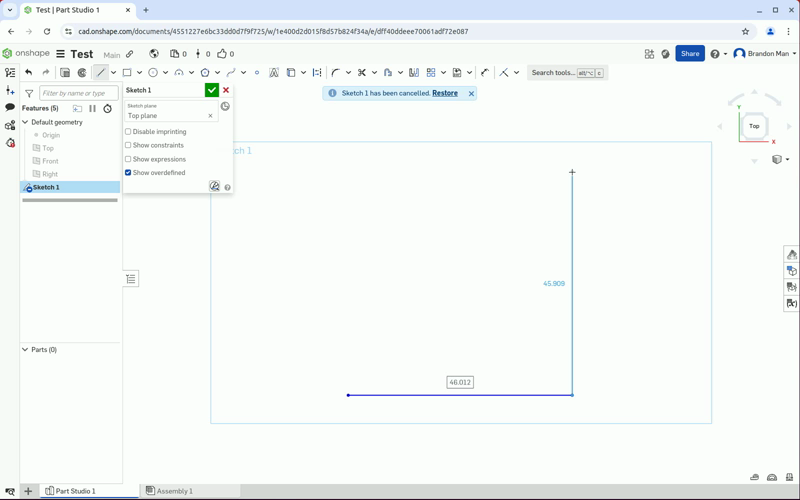
key_down(shift)
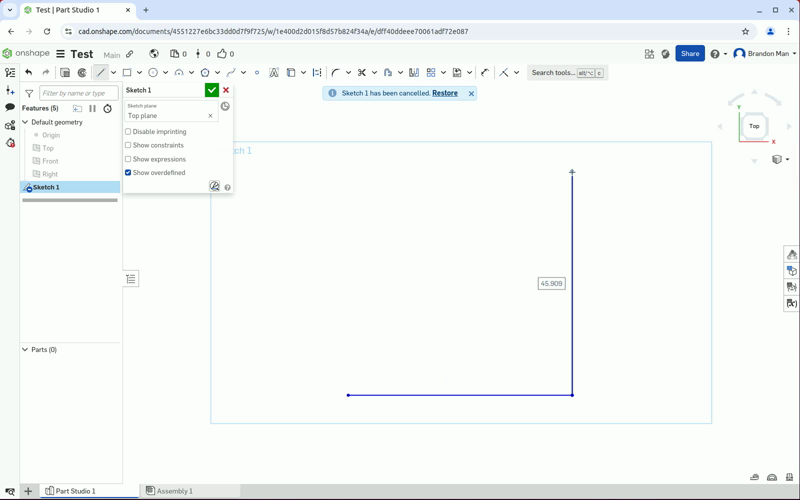
mouse_move(348, 171)
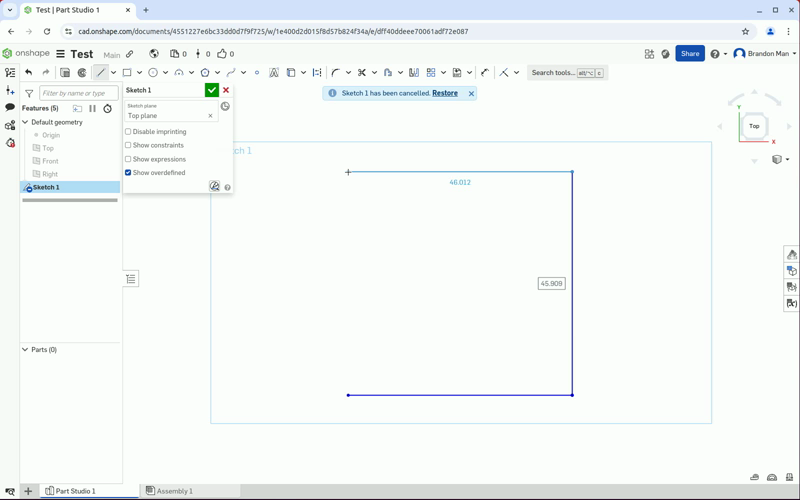
click(348, 171)
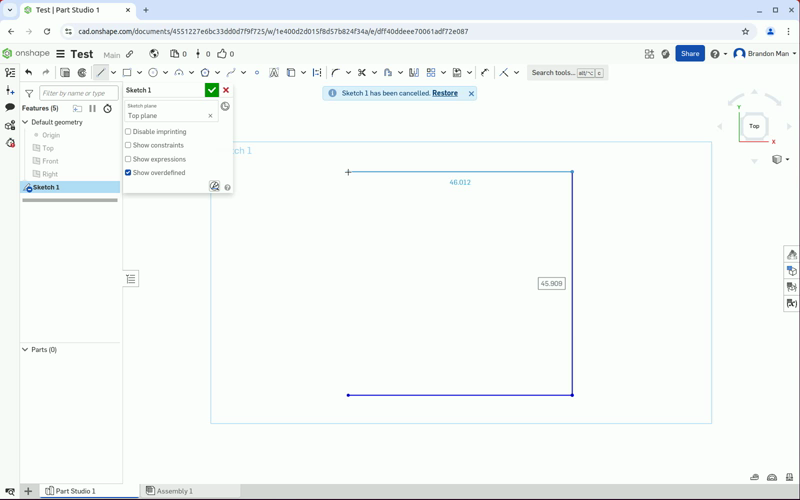
key_up(shift)
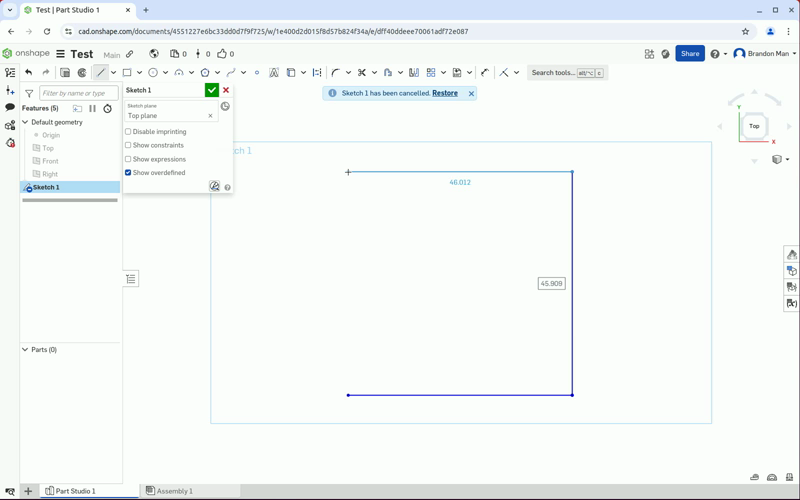
key_down(shift)
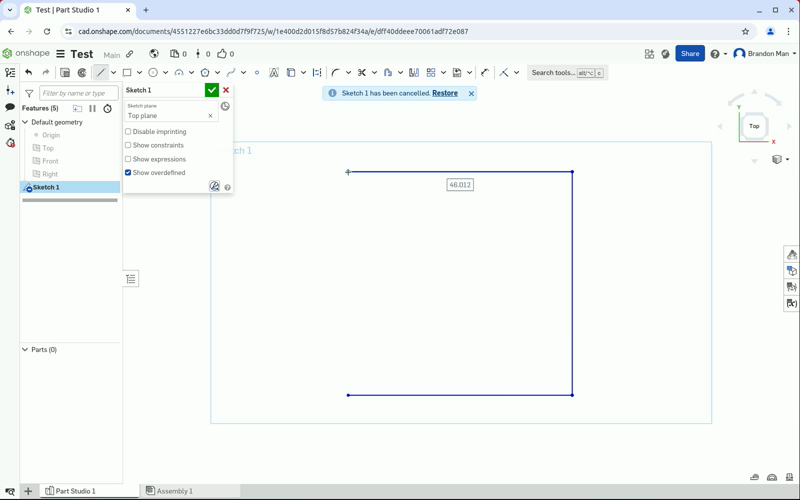
mouse_move(348, 395)
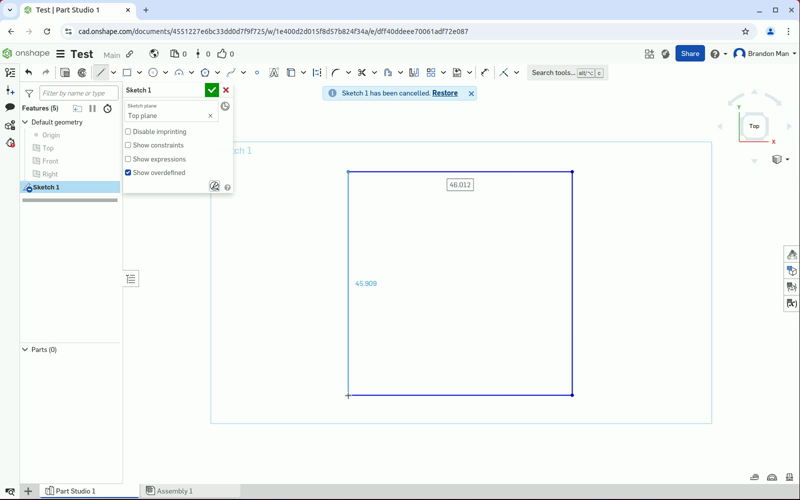
key_up(shift)
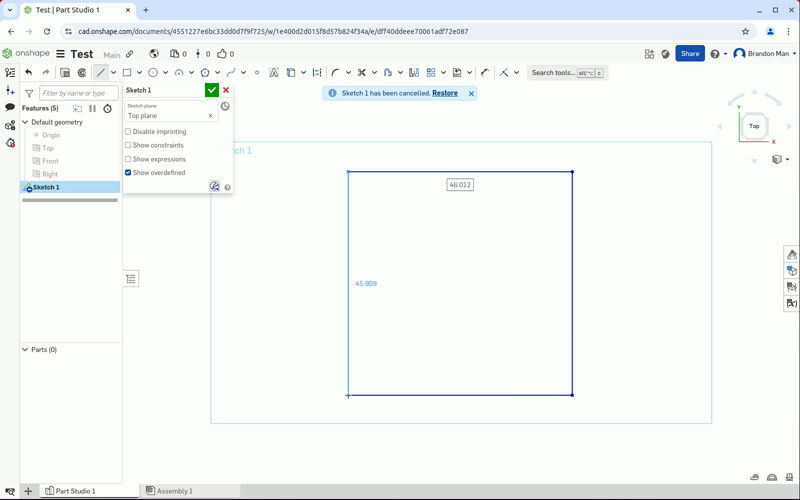
click(348, 395)
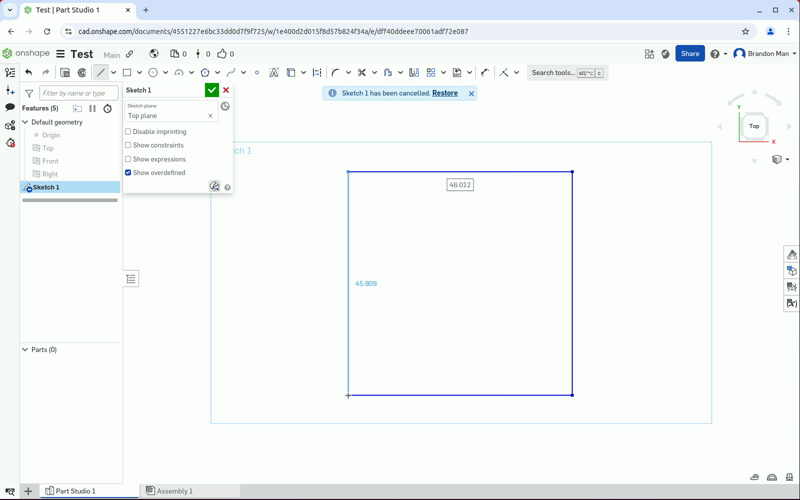
key(esc)
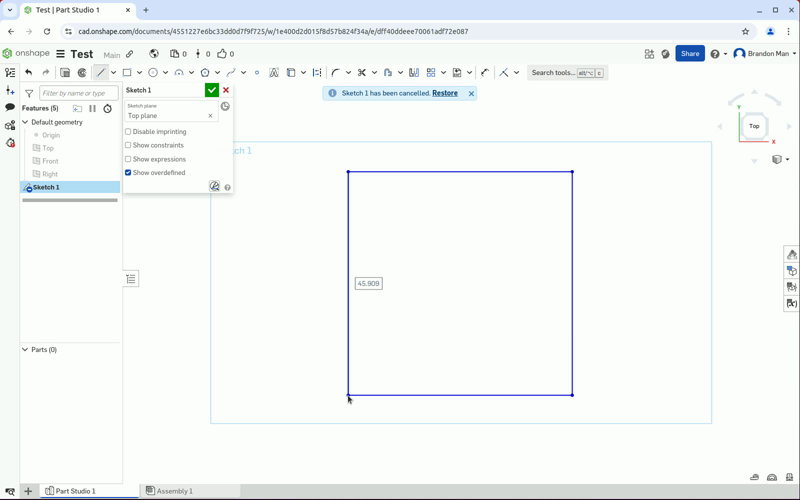
key(c)
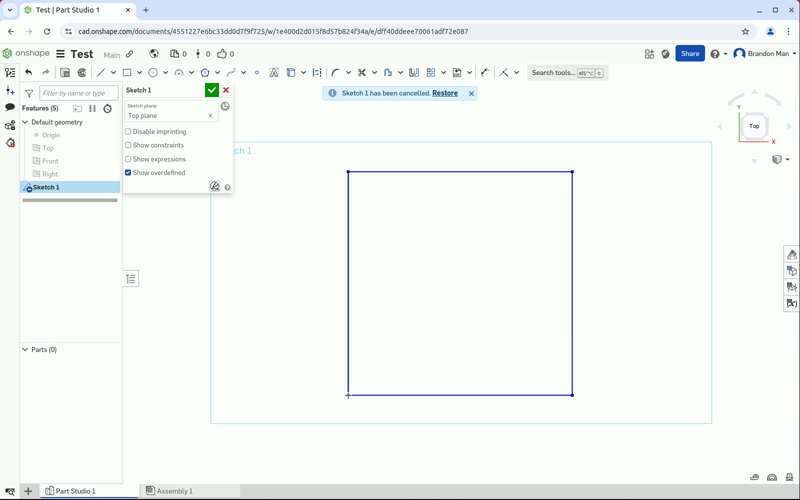
key_down(shift)
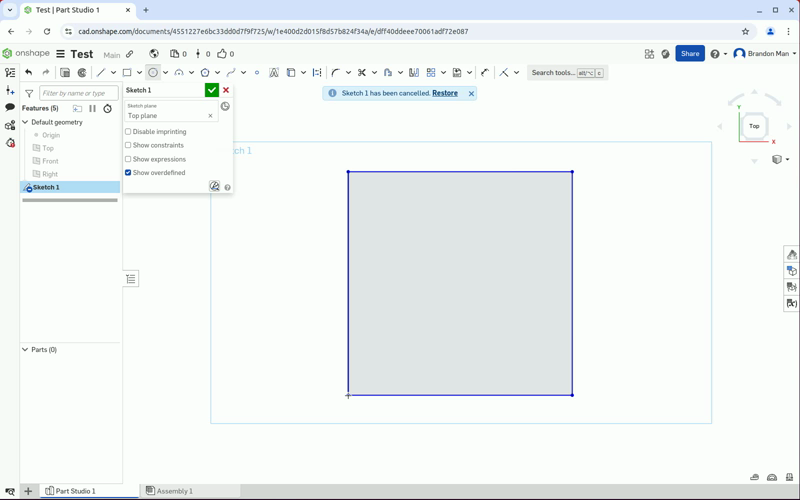
mouse_move(357, 388)
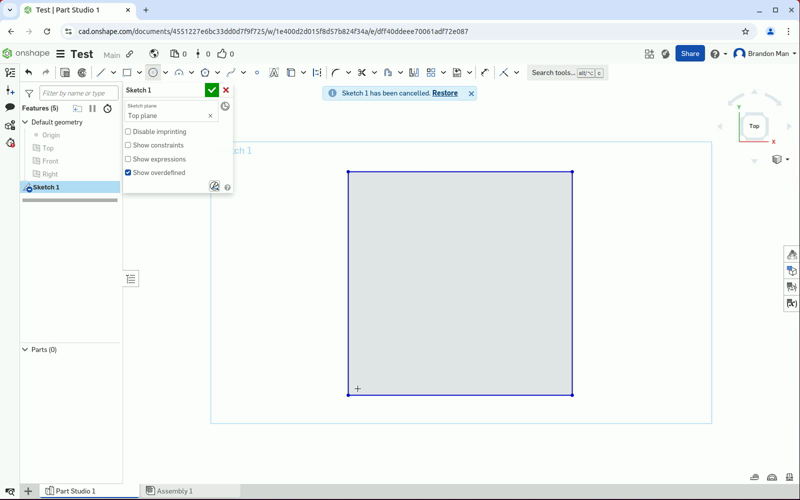
click(357, 388)
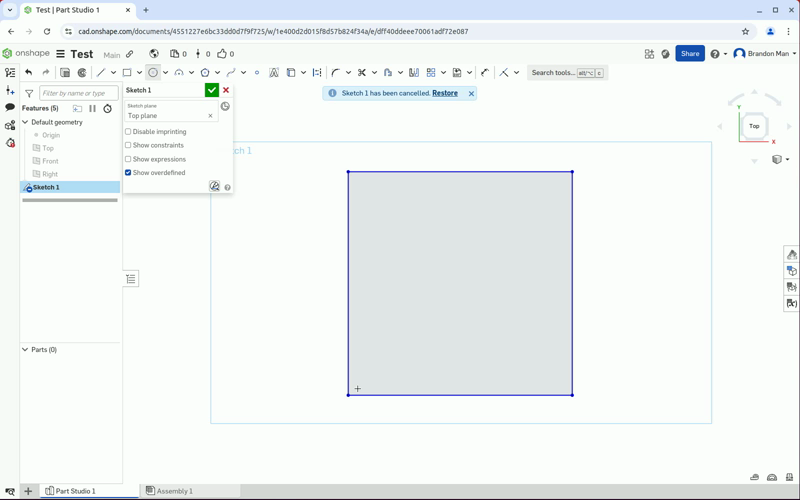
key_up(shift)
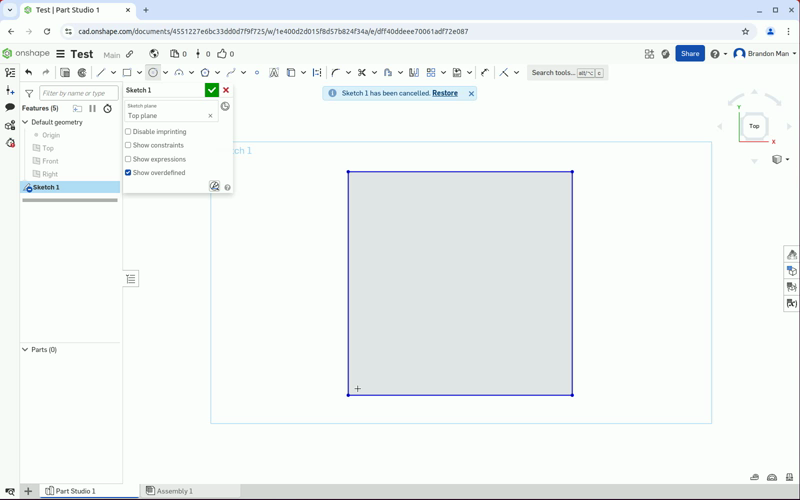
mouse_move(359, 388)
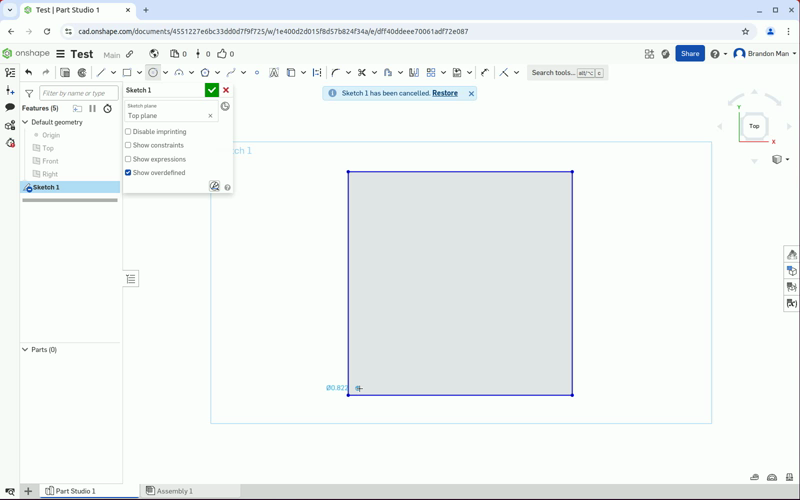
scroll(6)
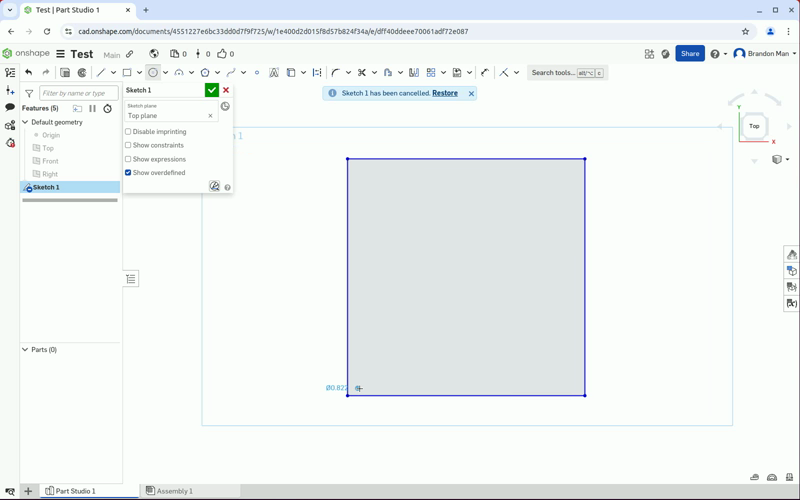
scroll(6)
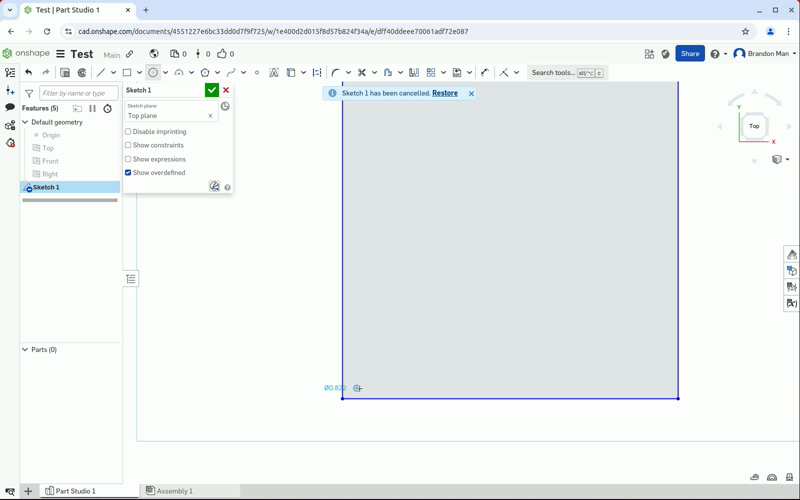
scroll(6)
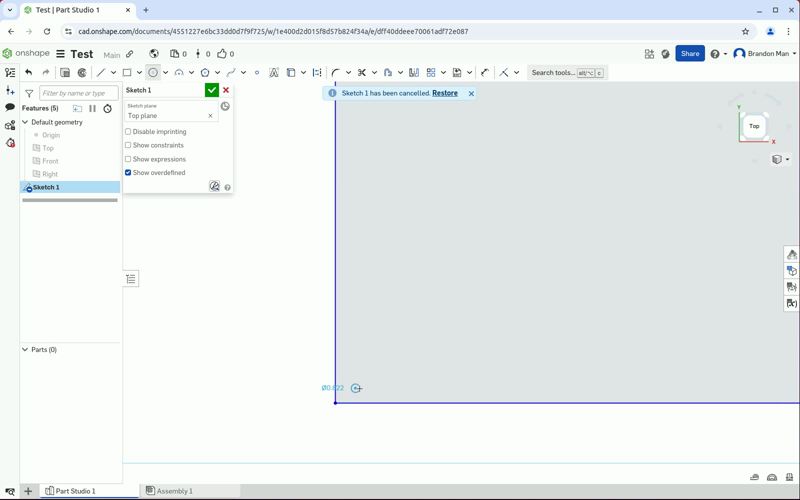
scroll(6)
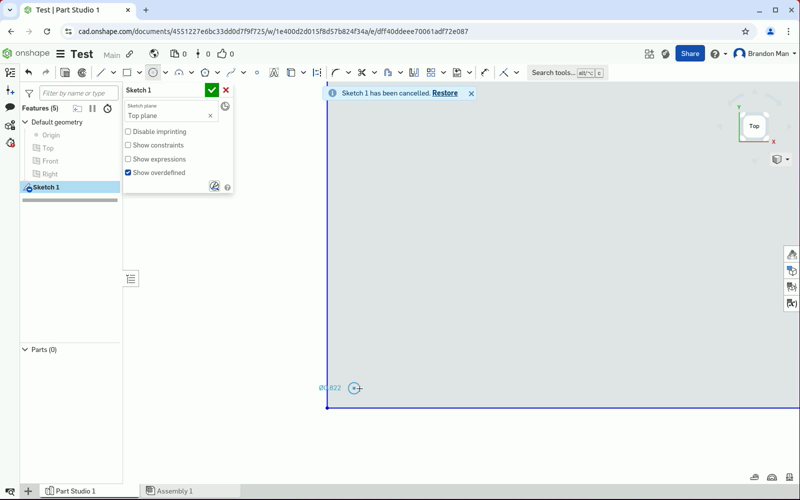
scroll(6)
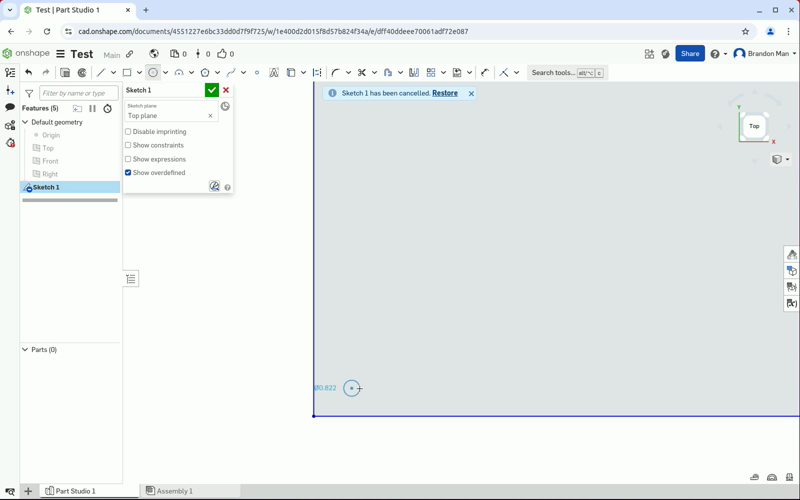
scroll(6)
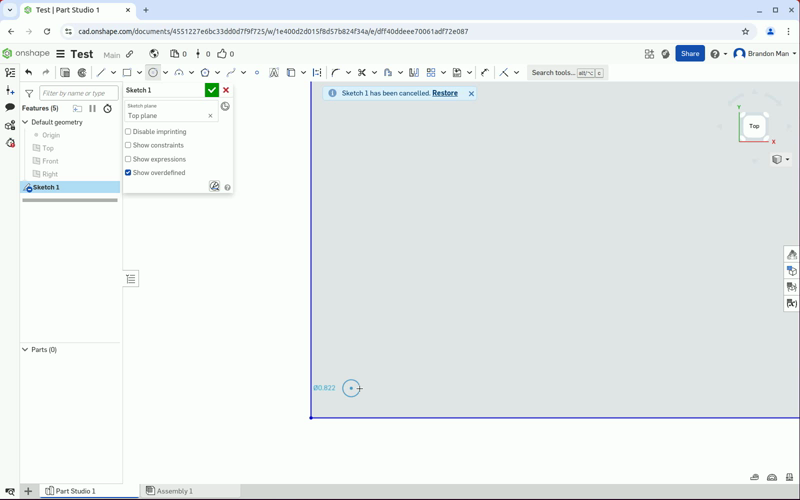
scroll(6)
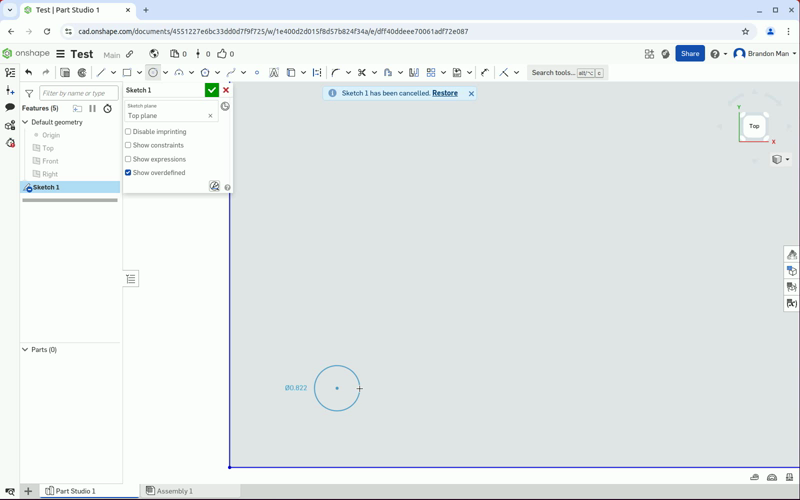
click(359, 388)
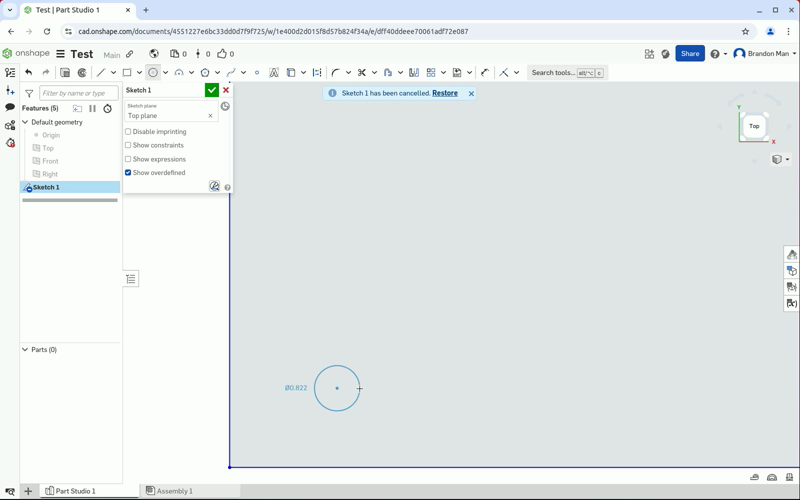
scroll(-6)
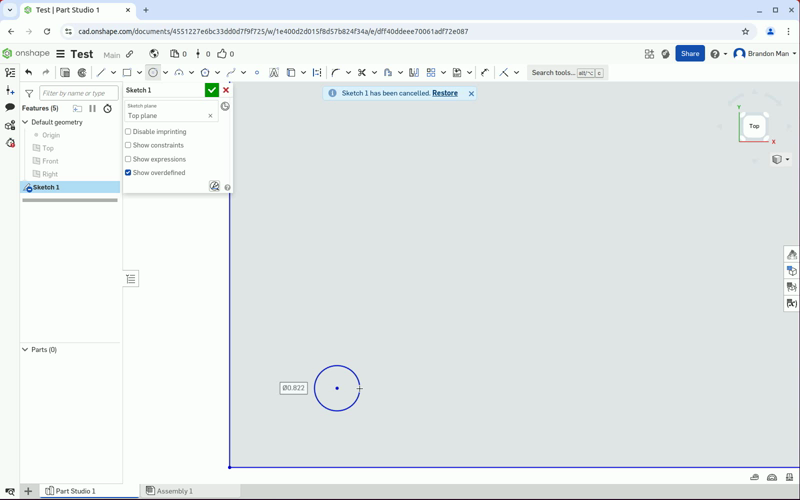
scroll(-6)
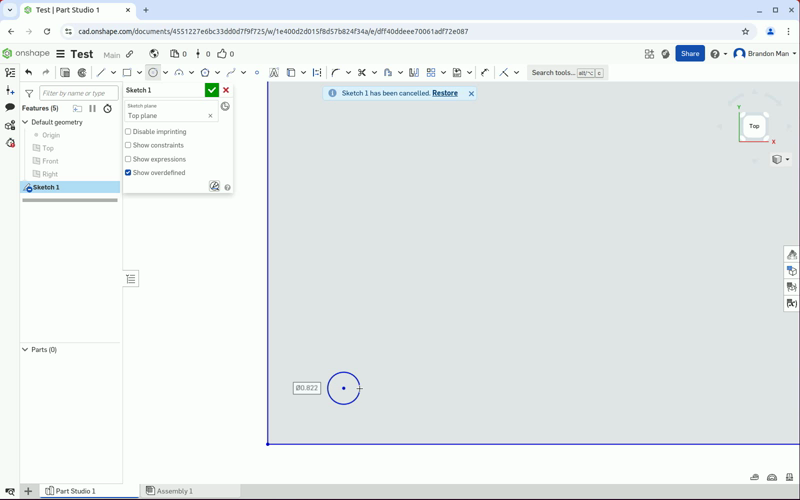
scroll(-6)
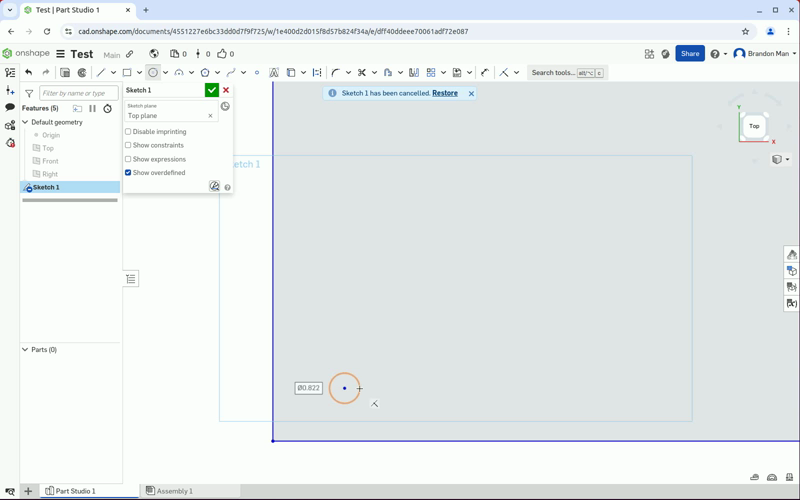
scroll(-6)
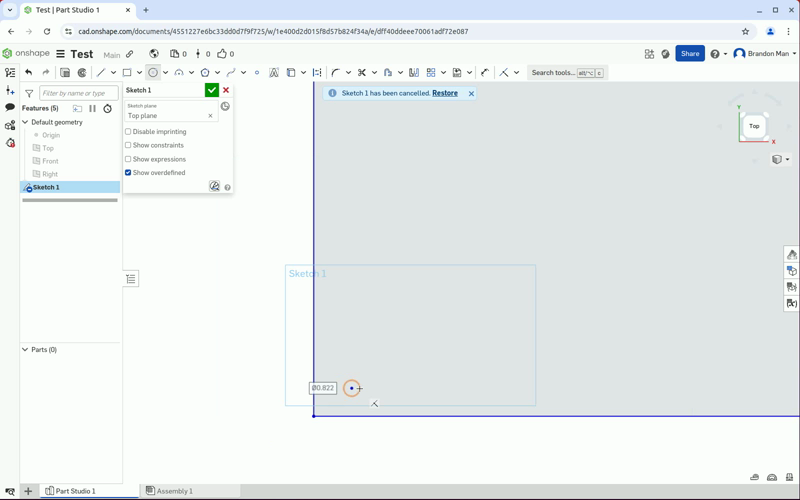
scroll(-6)
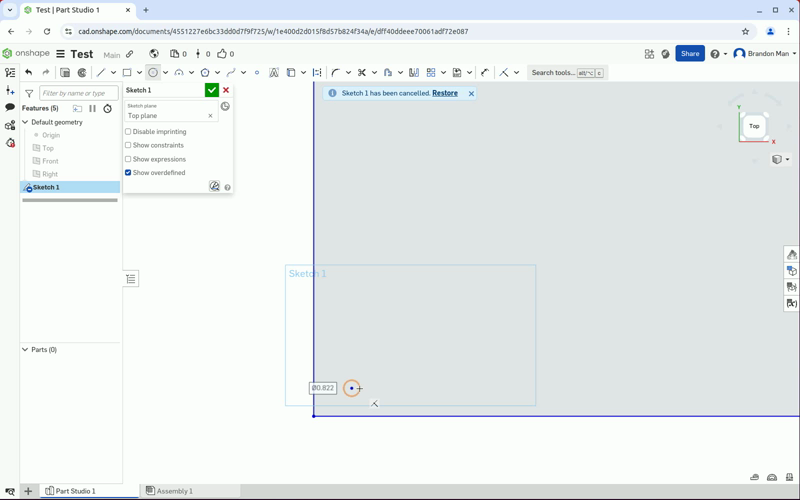
scroll(-6)
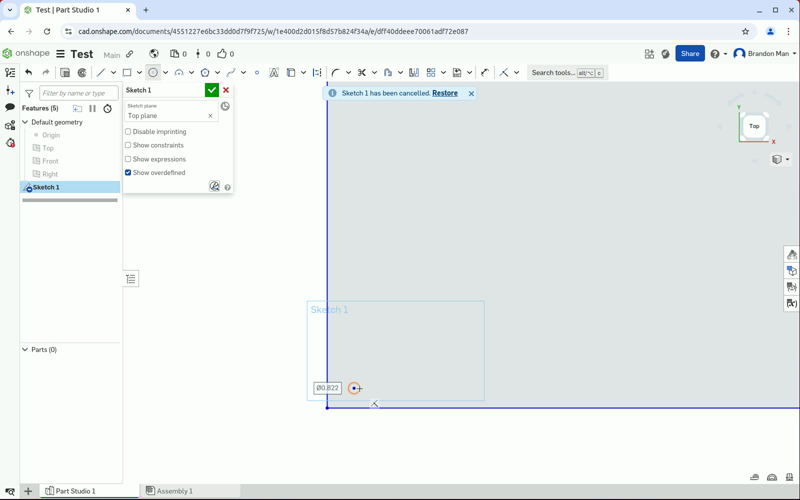
scroll(-6)
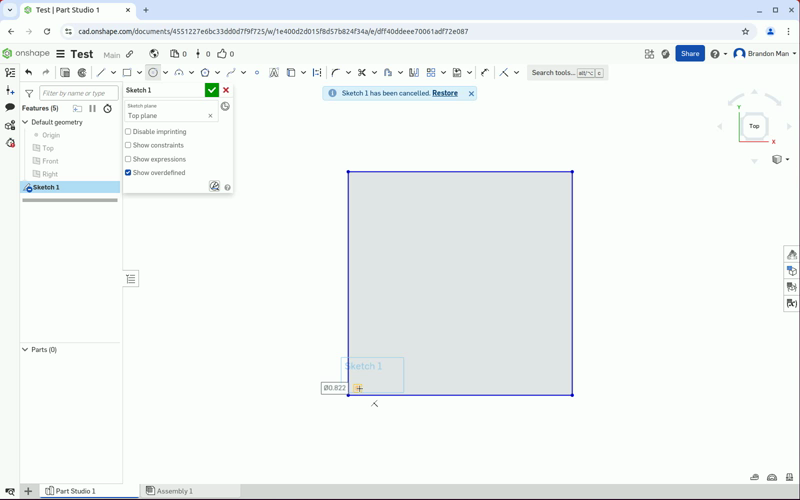
key(esc)
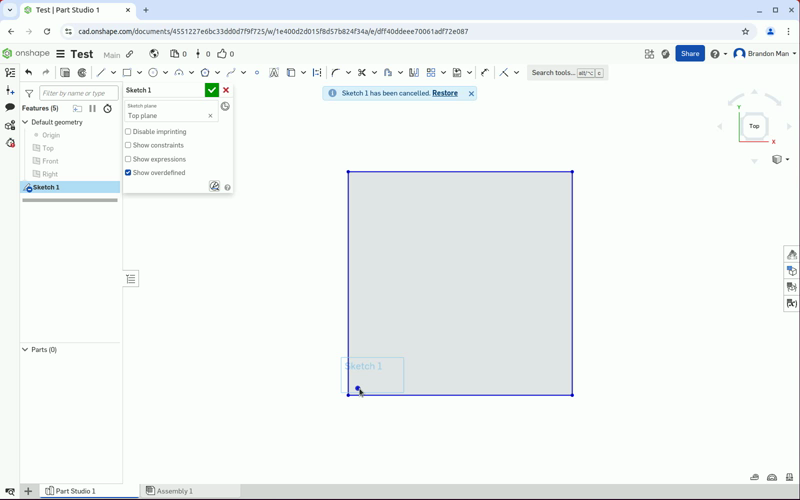
key(c)
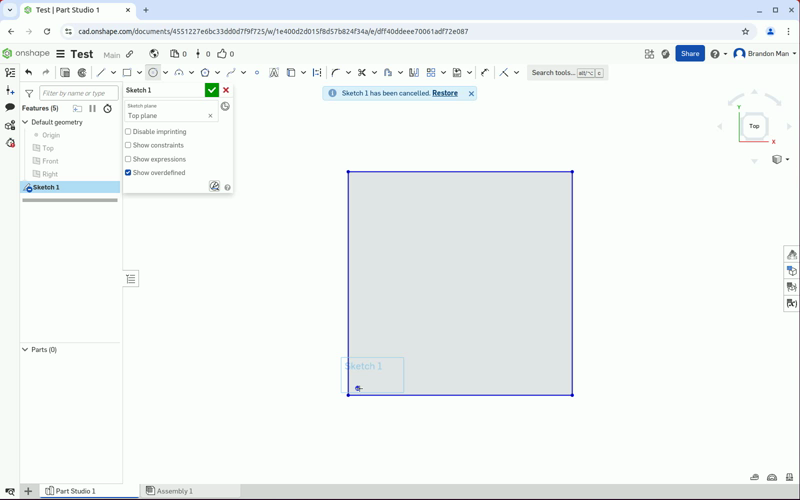
key_down(shift)
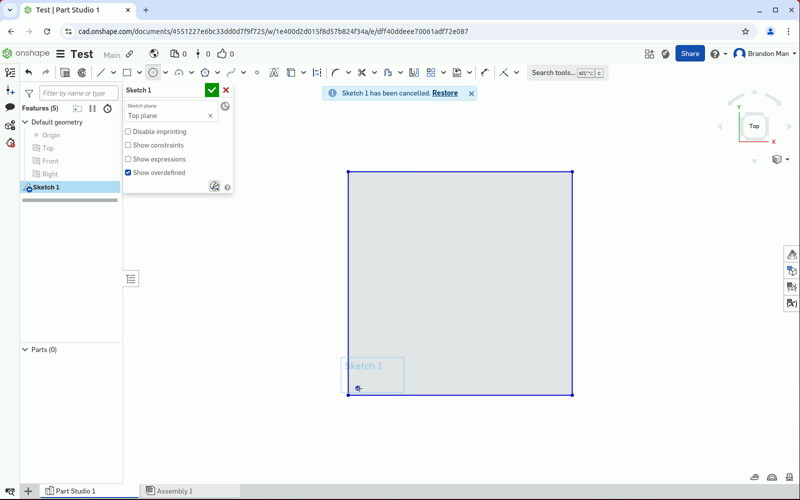
mouse_move(357, 185)
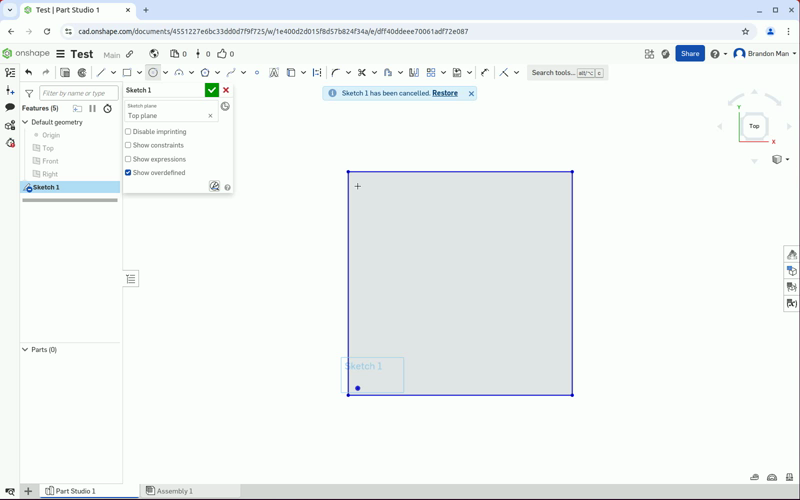
click(357, 185)
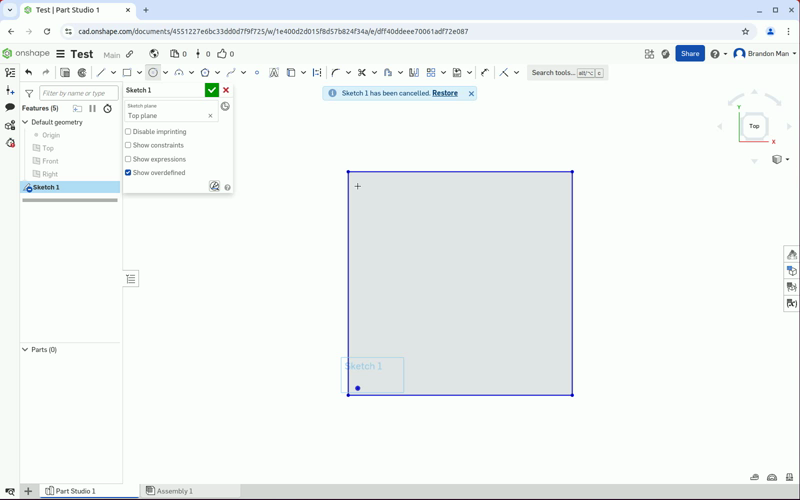
key_up(shift)
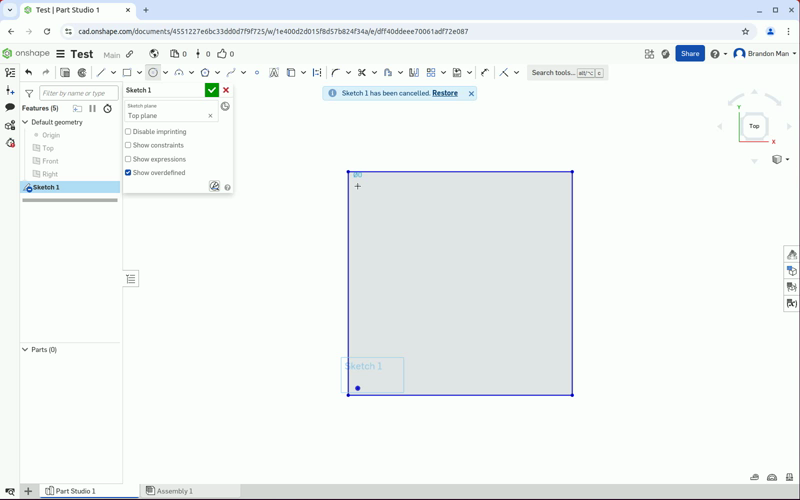
mouse_move(359, 185)
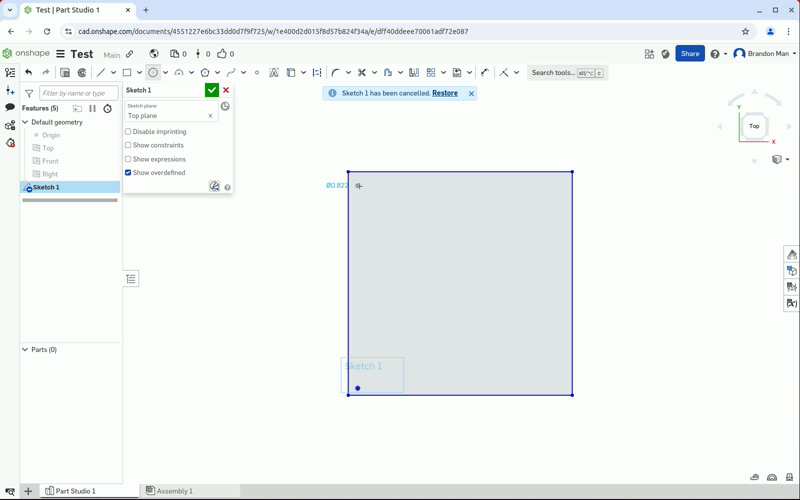
scroll(6)
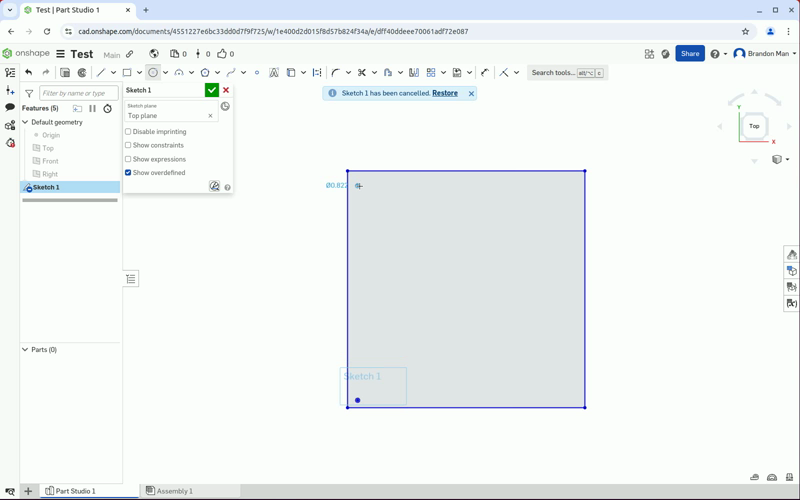
scroll(6)
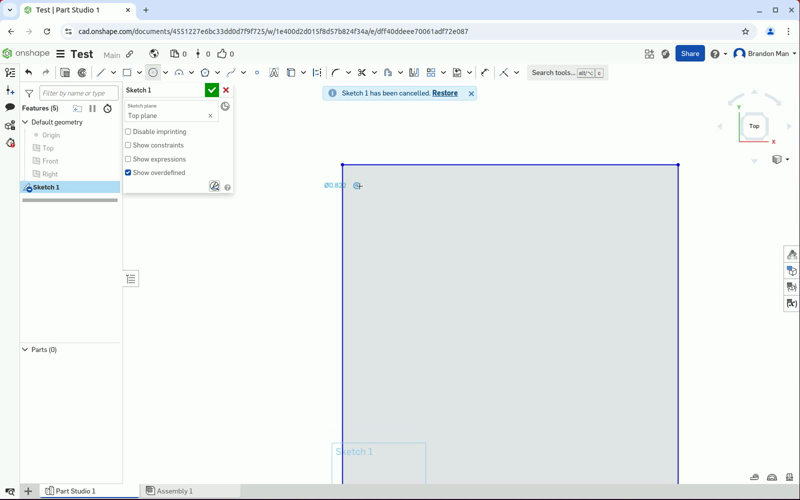
scroll(6)
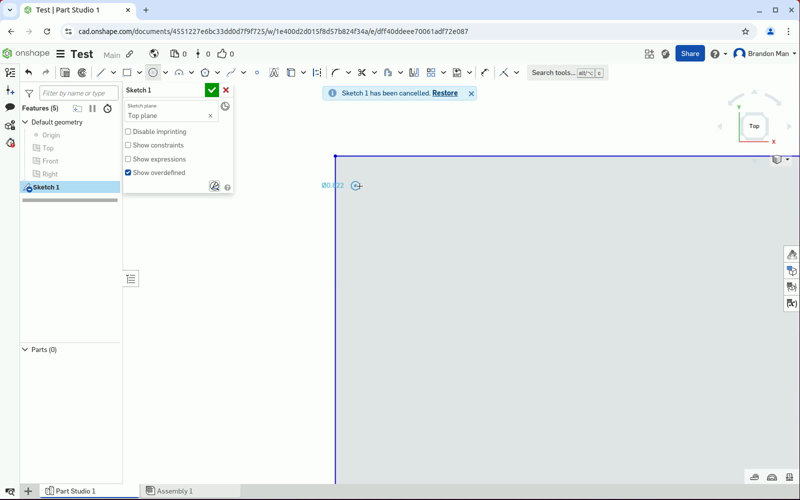
scroll(6)
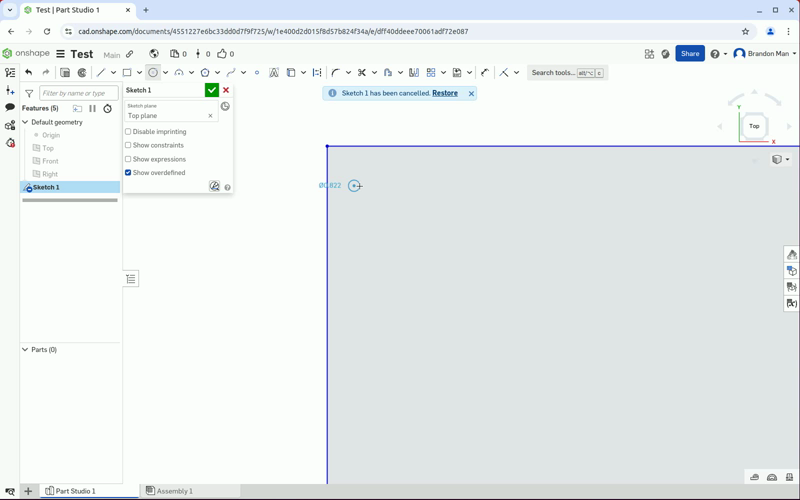
scroll(6)
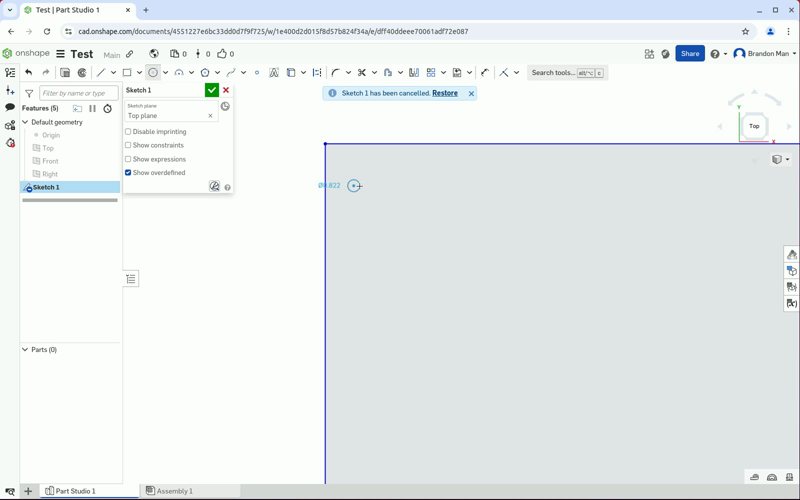
scroll(6)
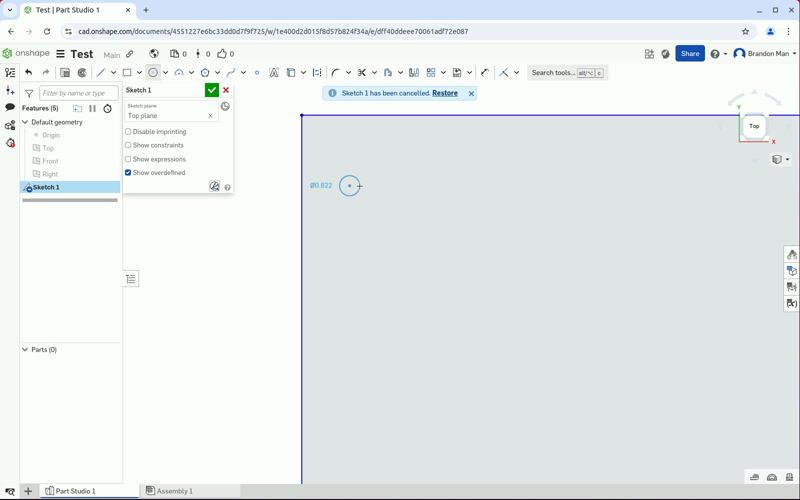
scroll(6)
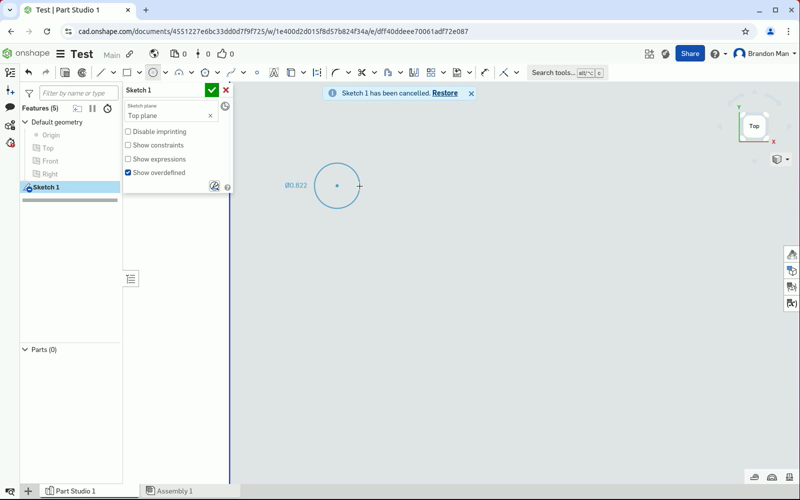
click(359, 185)
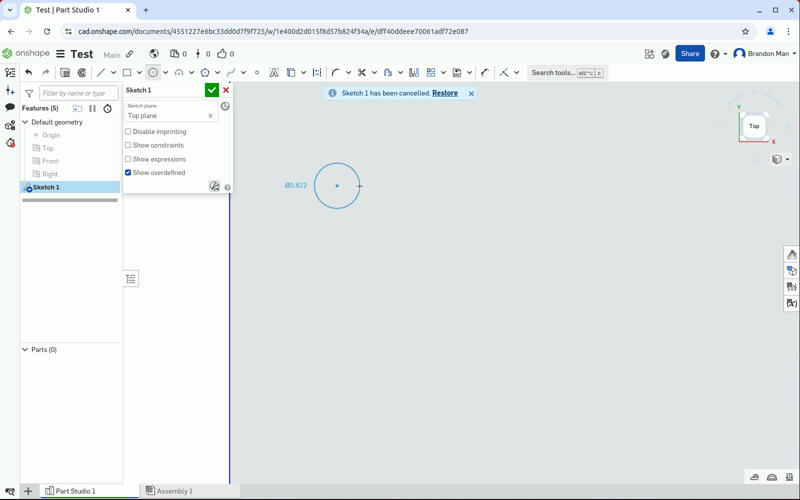
scroll(-6)
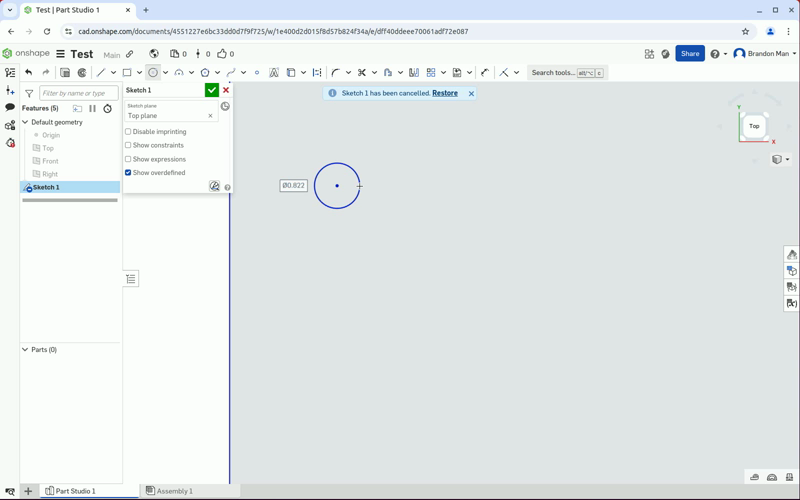
scroll(-6)
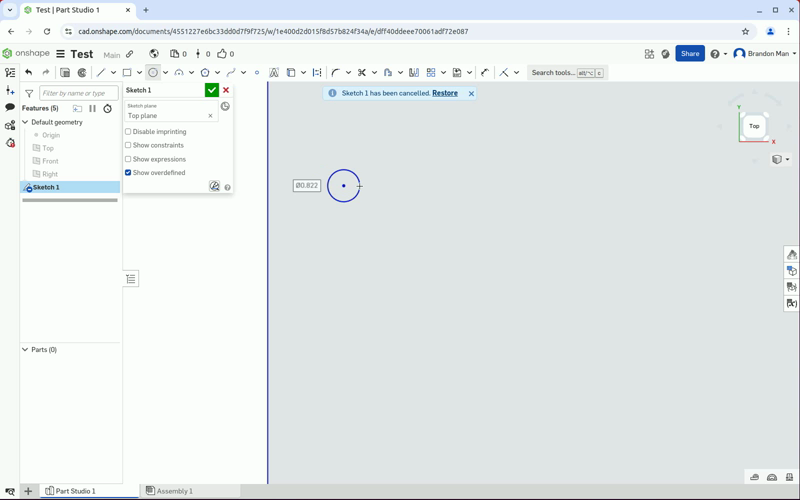
scroll(-6)
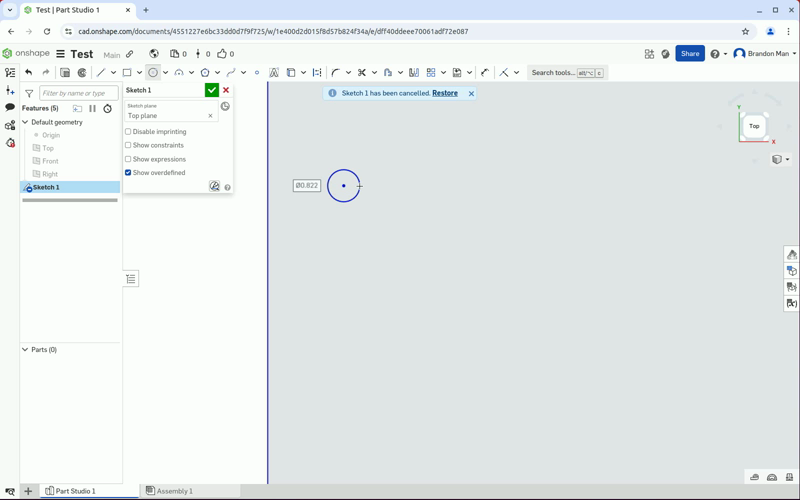
scroll(-6)
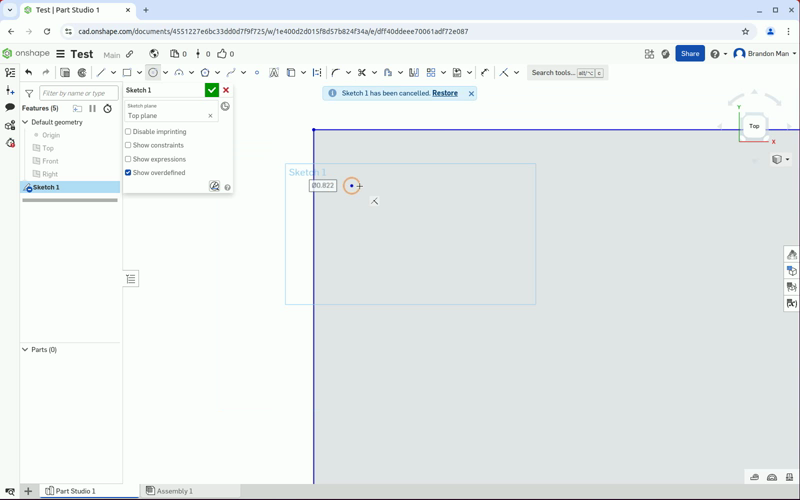
scroll(-6)
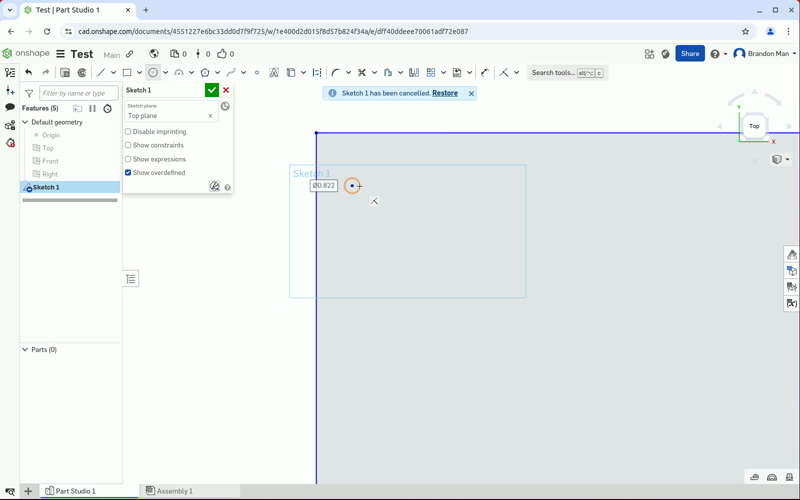
scroll(-6)
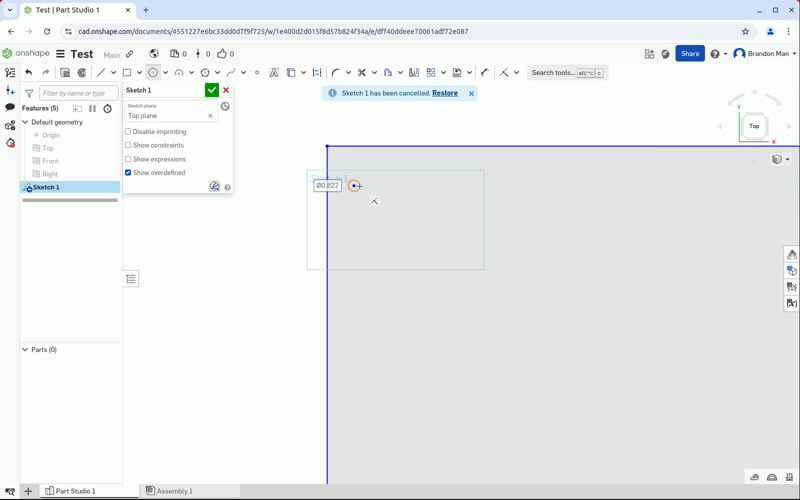
scroll(-6)
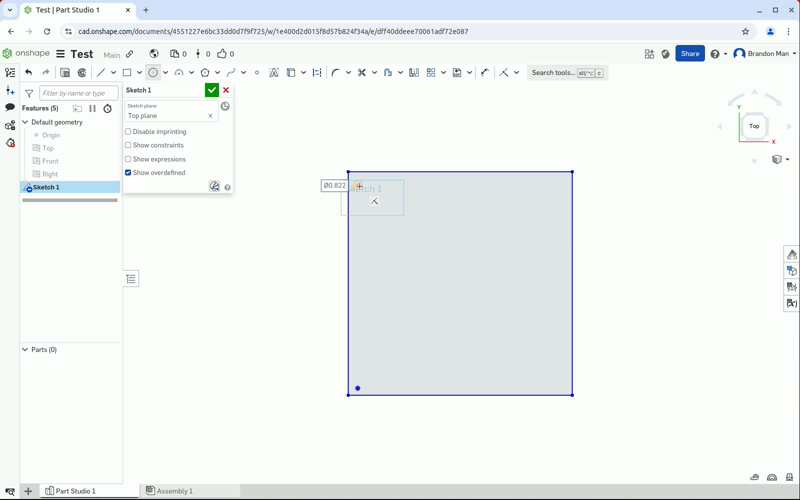
key(esc)
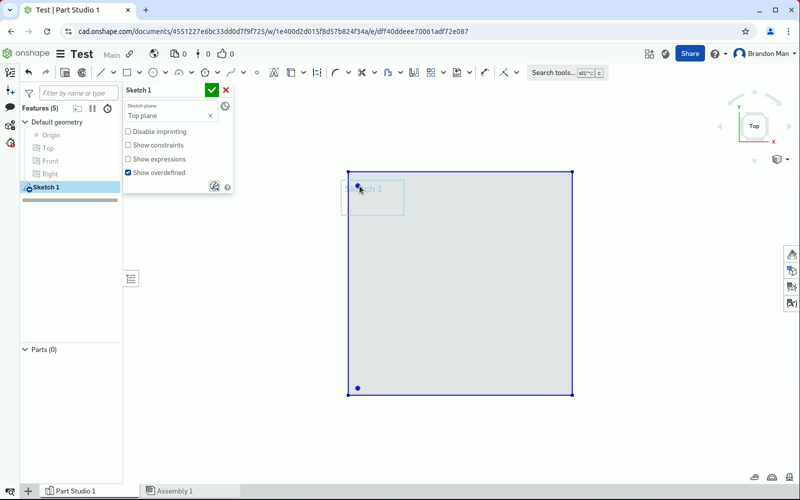
key(c)
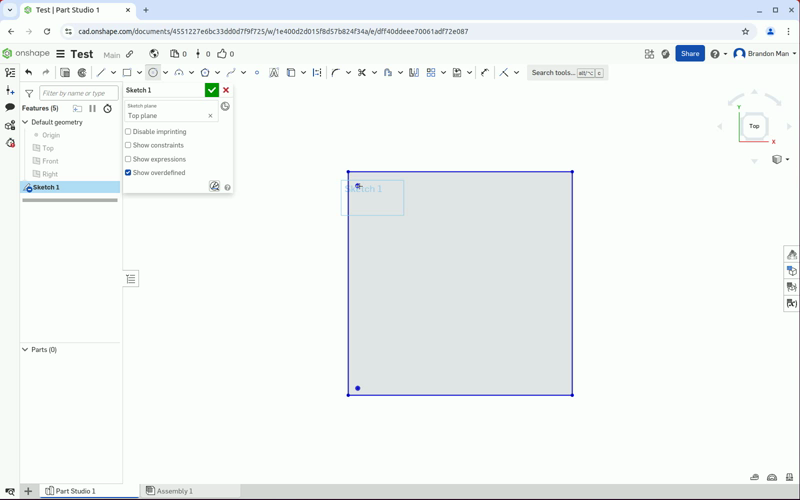
key_down(shift)
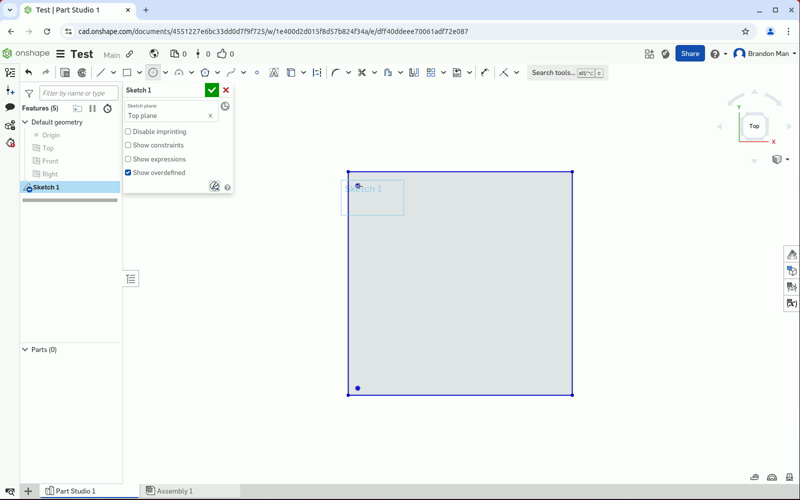
mouse_move(564, 388)
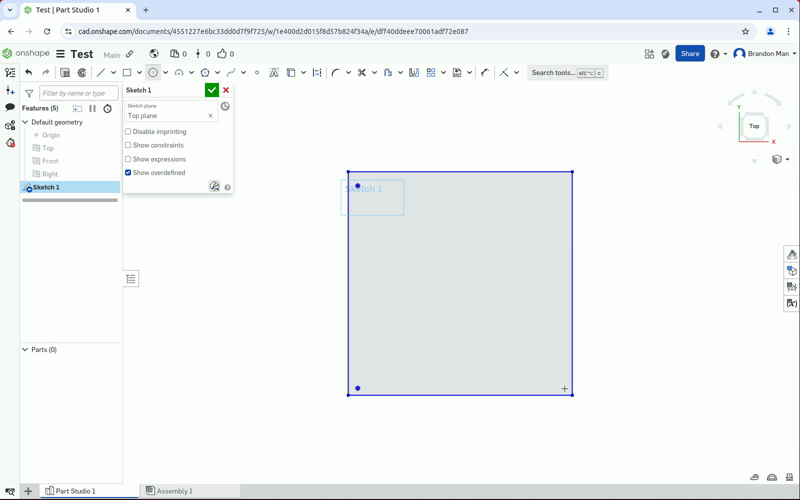
click(564, 388)
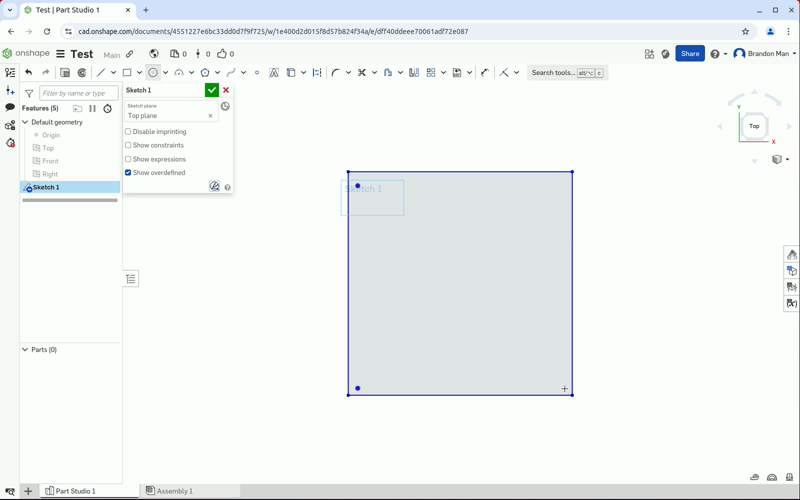
key_up(shift)
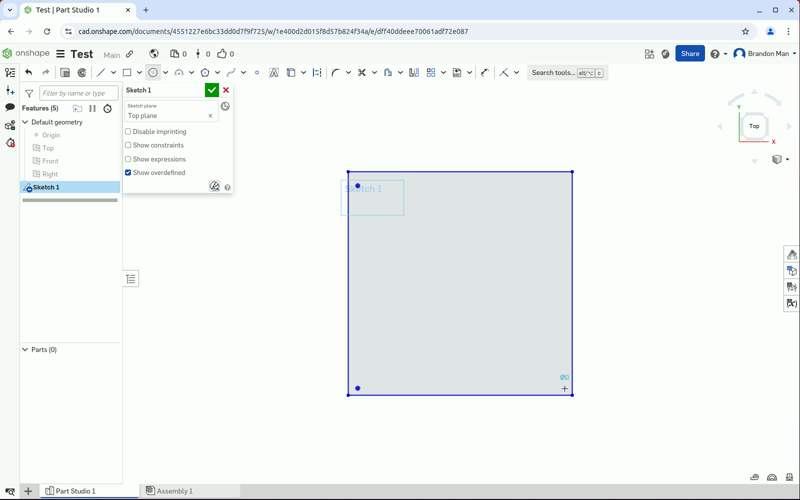
mouse_move(567, 388)
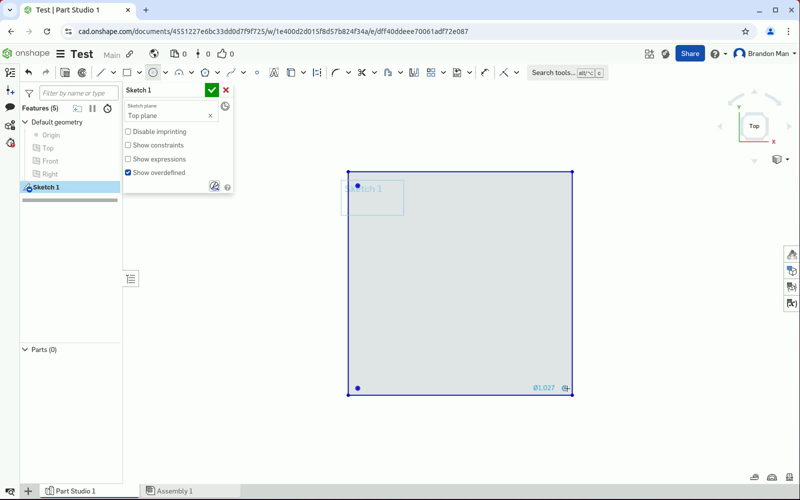
scroll(6)
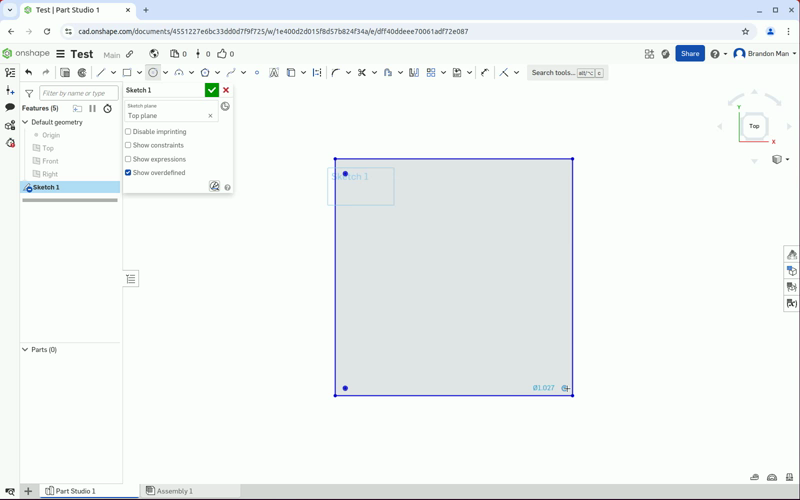
scroll(6)
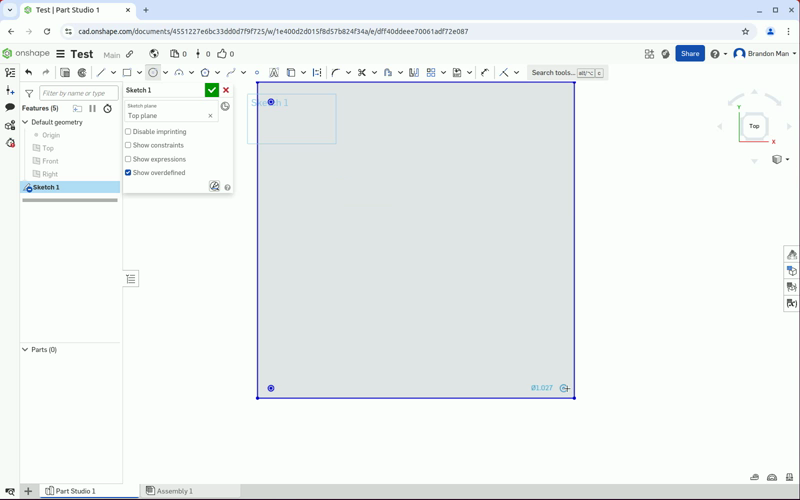
scroll(6)
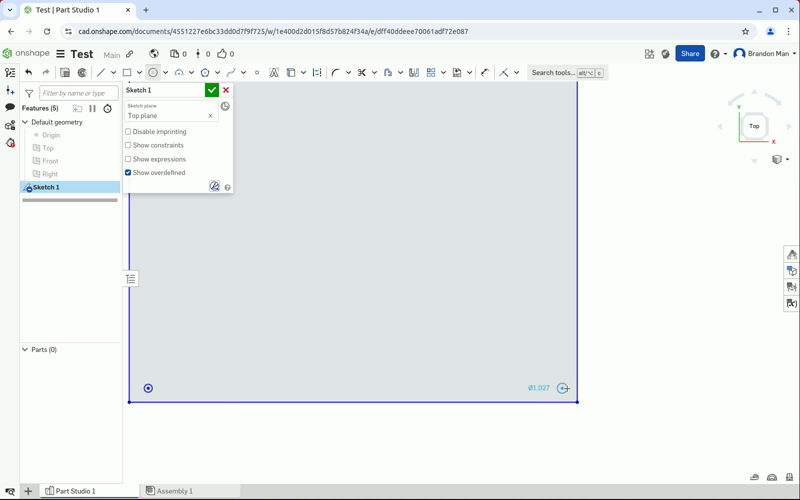
scroll(6)
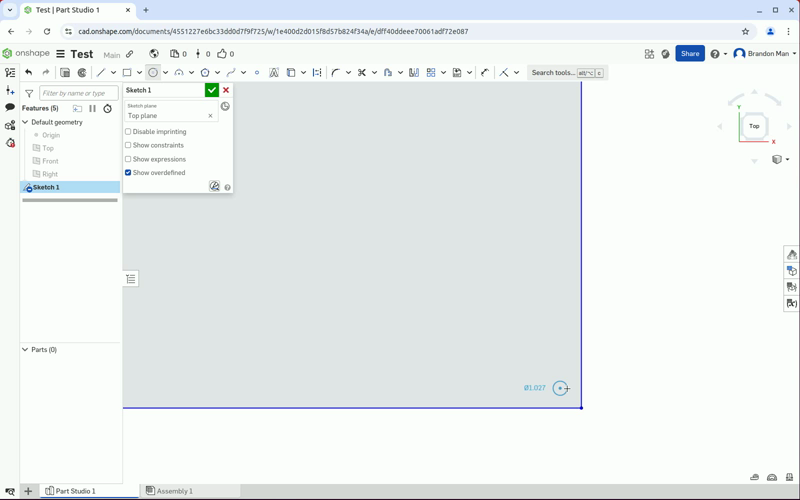
scroll(6)
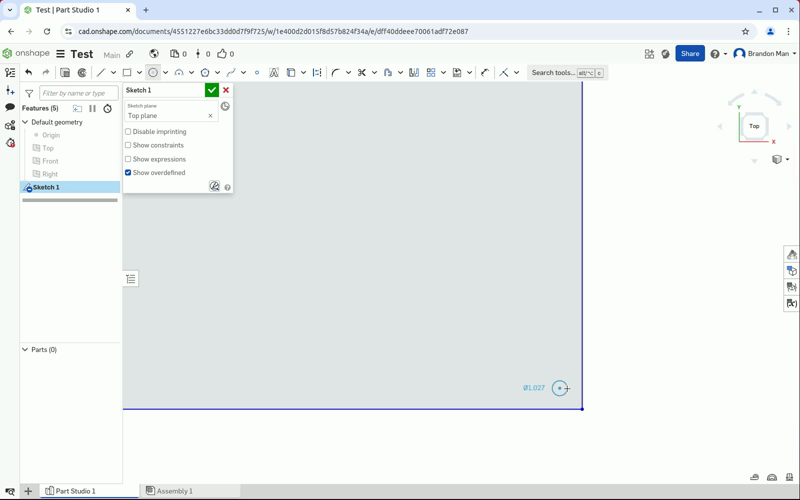
scroll(6)
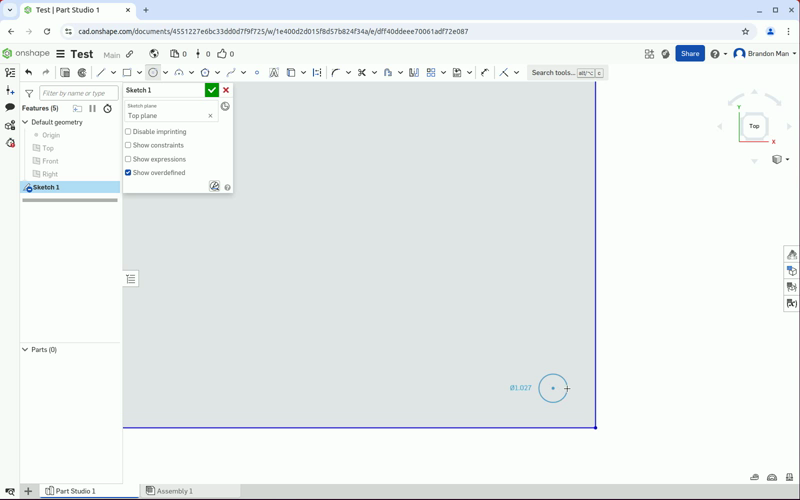
scroll(6)
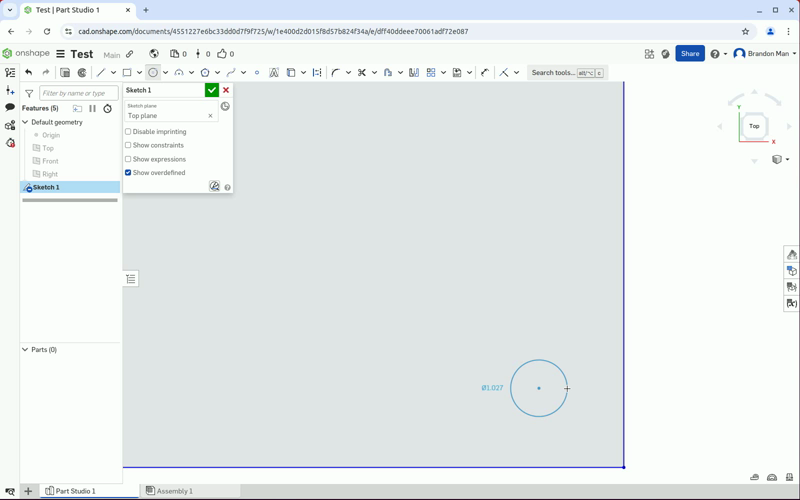
click(567, 388)
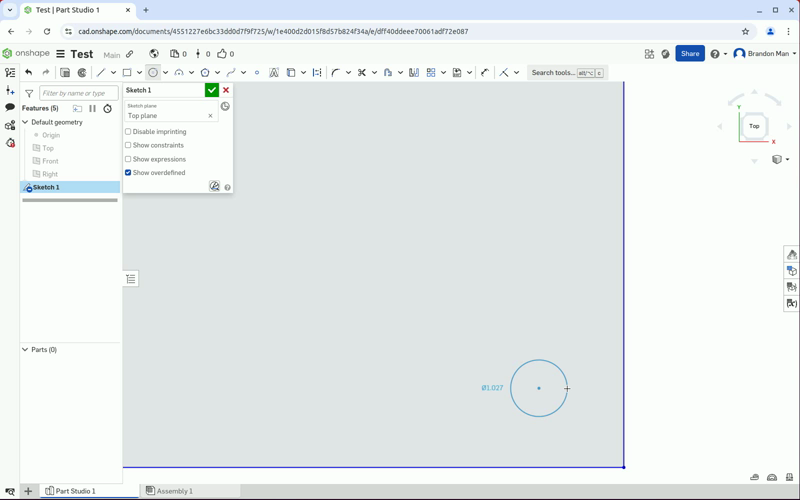
scroll(-6)
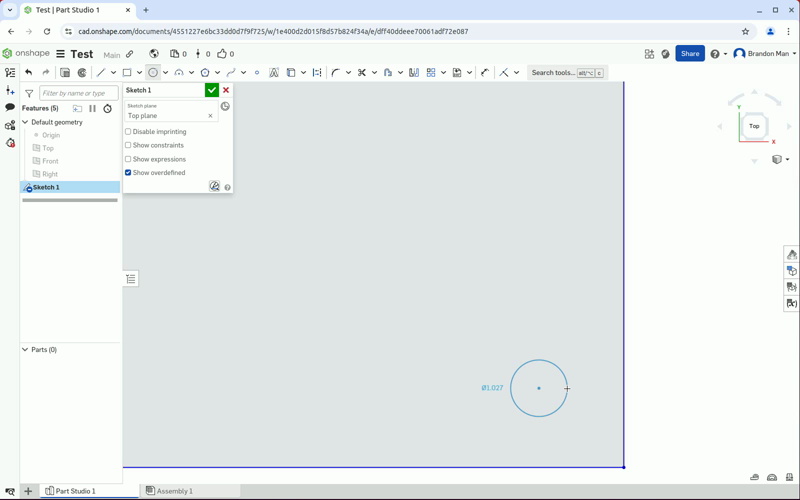
scroll(-6)
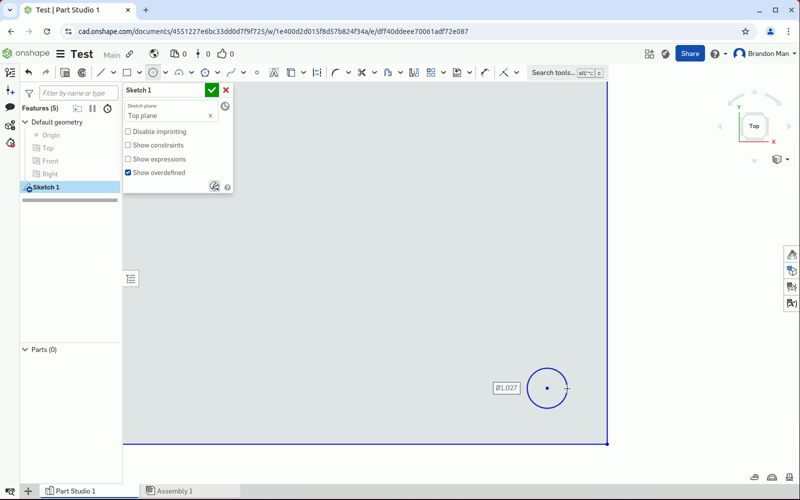
scroll(-6)
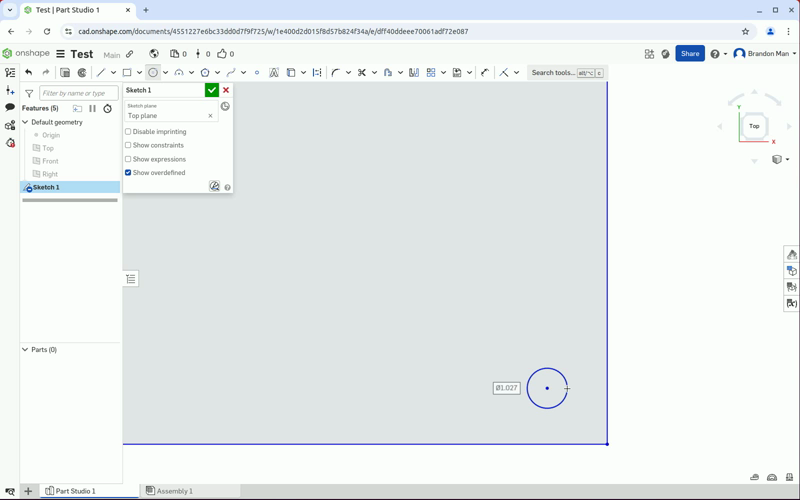
scroll(-6)
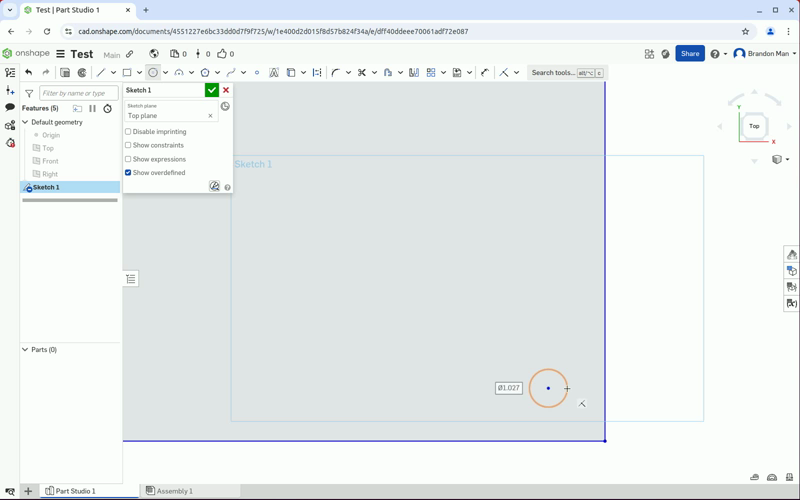
scroll(-6)
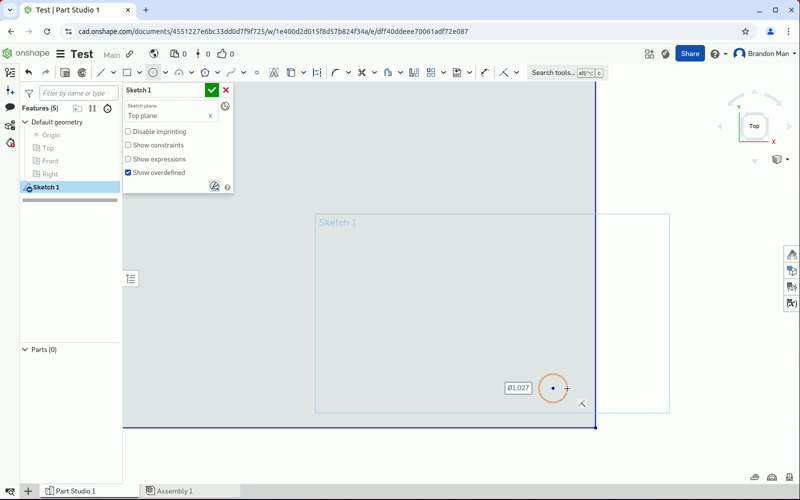
scroll(-6)
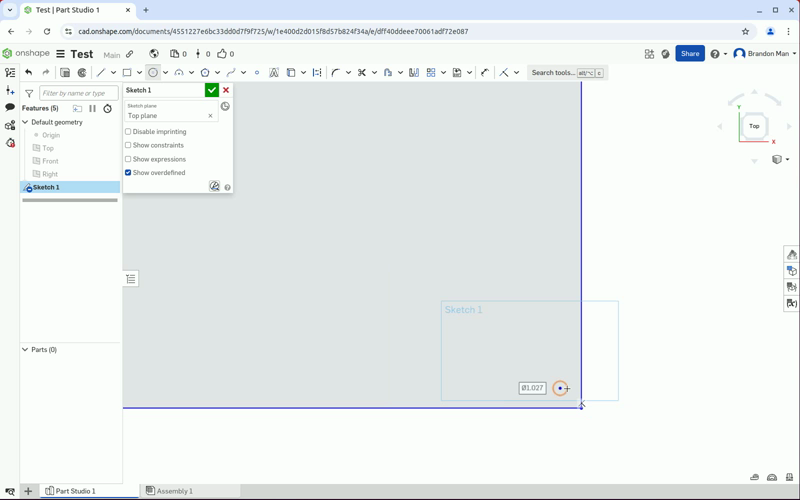
scroll(-6)
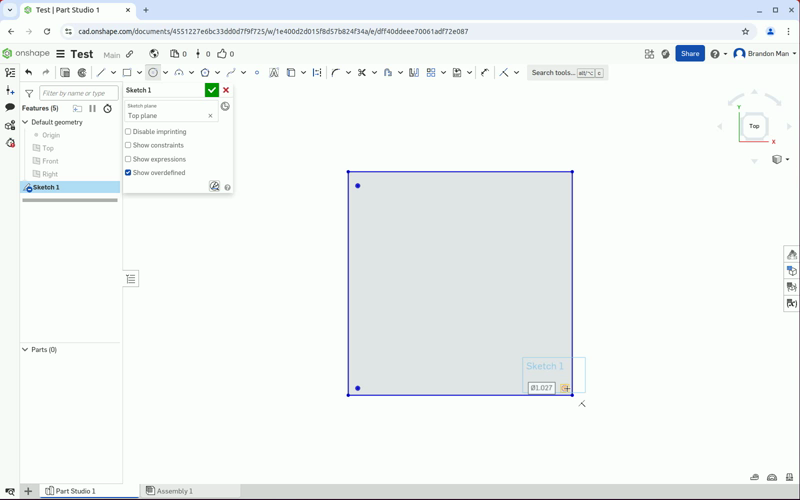
key(esc)
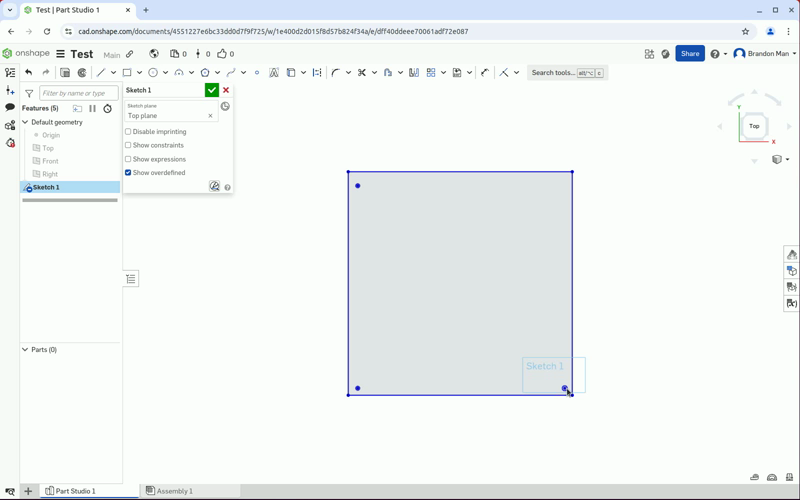
key(c)
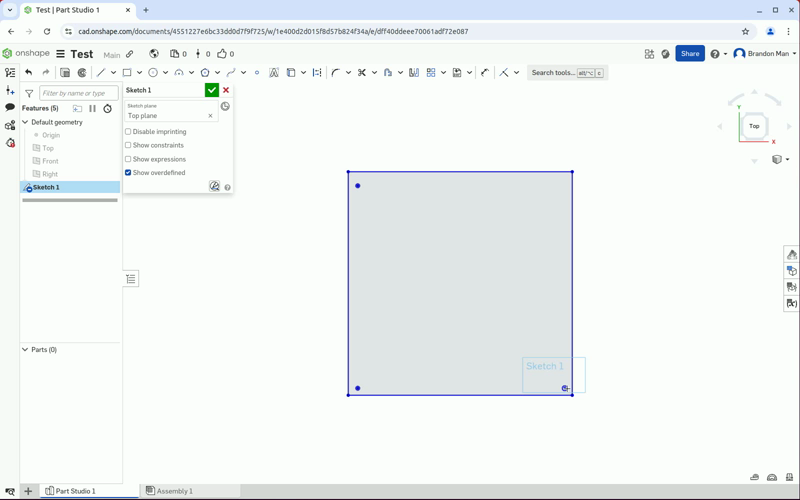
key_down(shift)
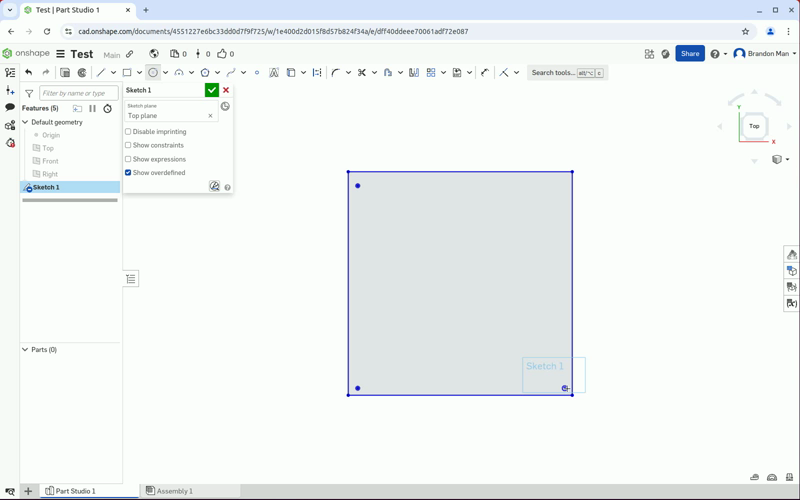
mouse_move(564, 213)
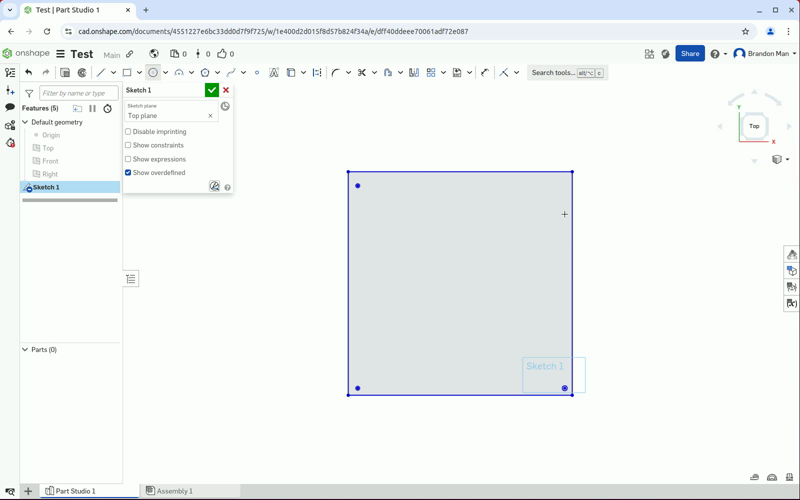
click(564, 213)
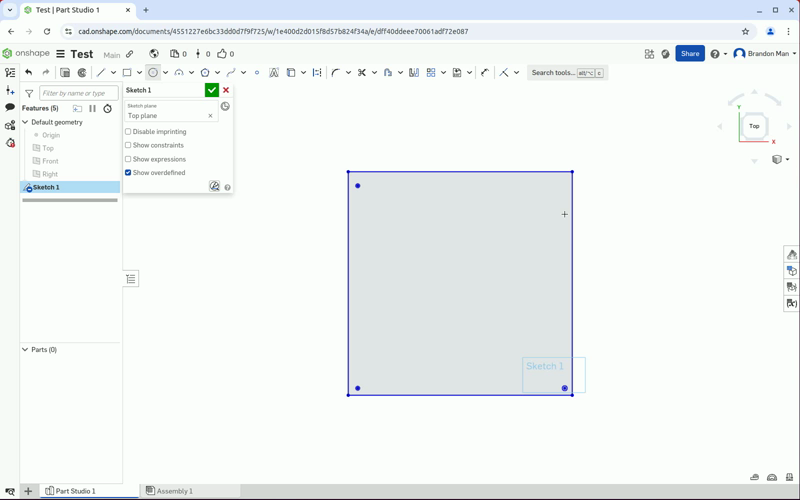
key_up(shift)
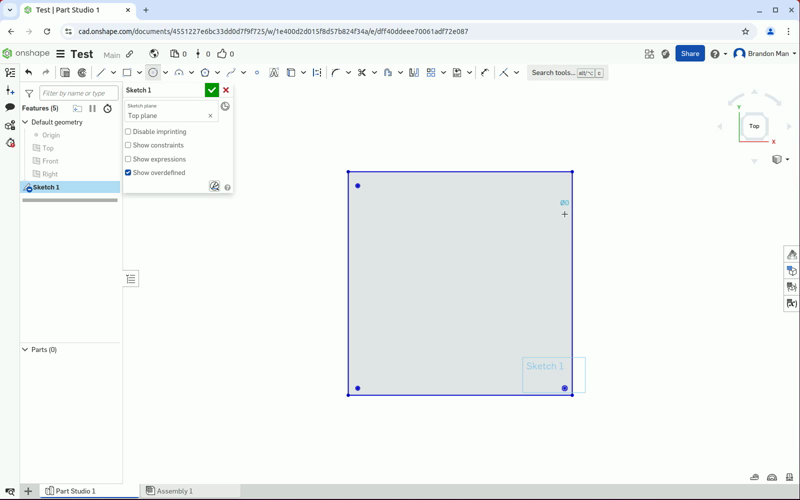
mouse_move(567, 213)
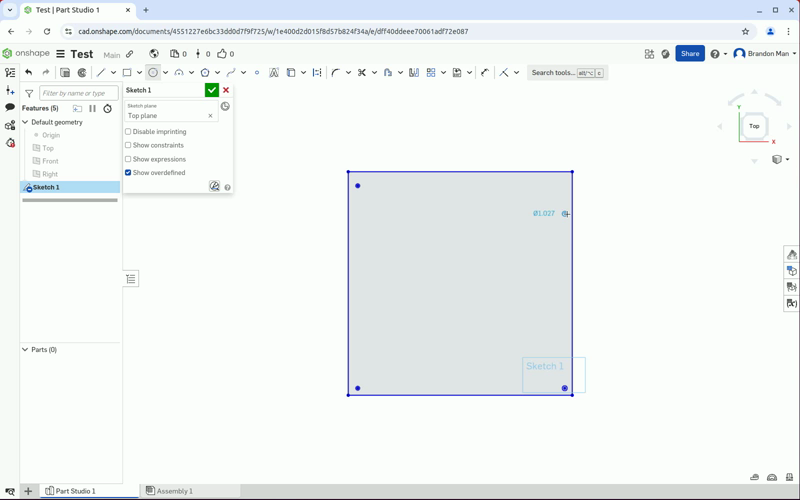
scroll(6)
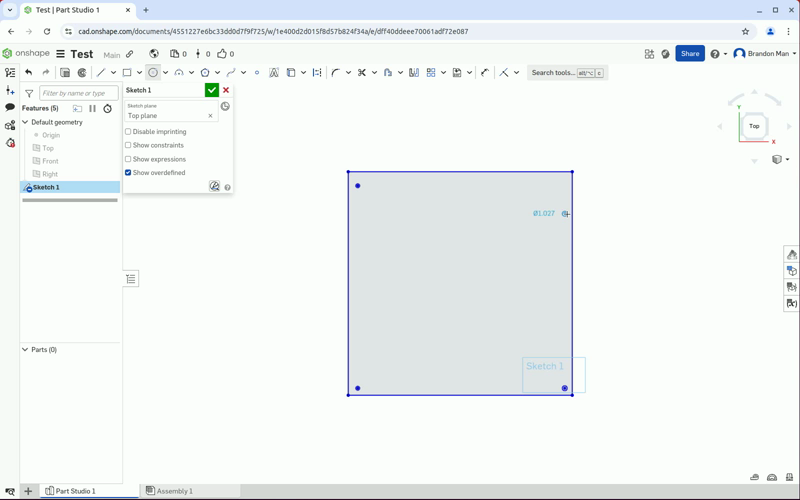
scroll(6)
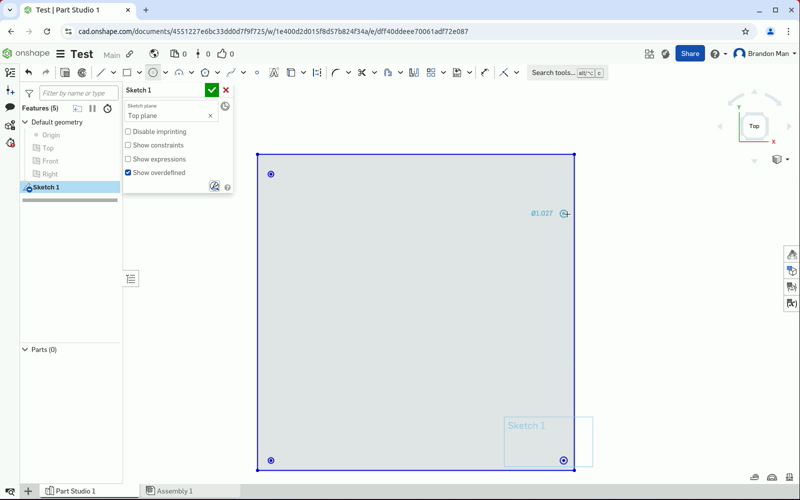
scroll(6)
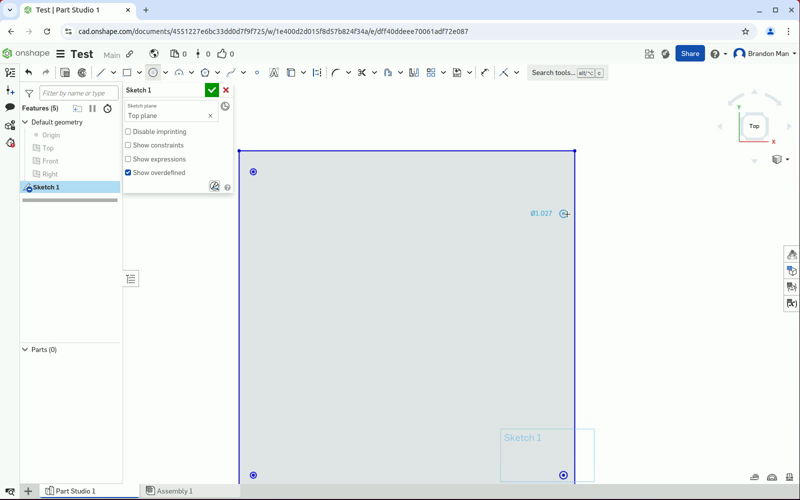
scroll(6)
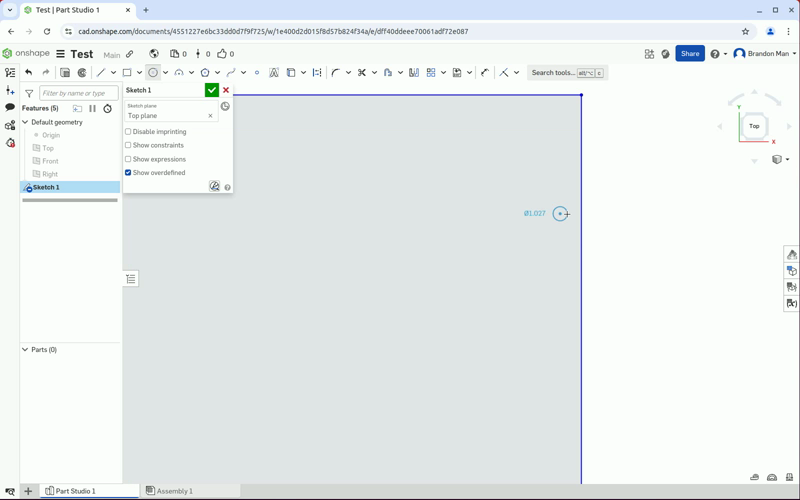
scroll(6)
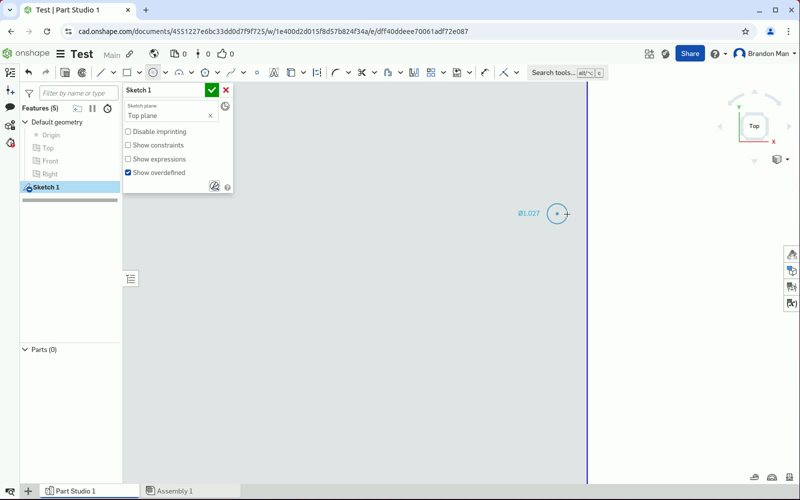
scroll(6)
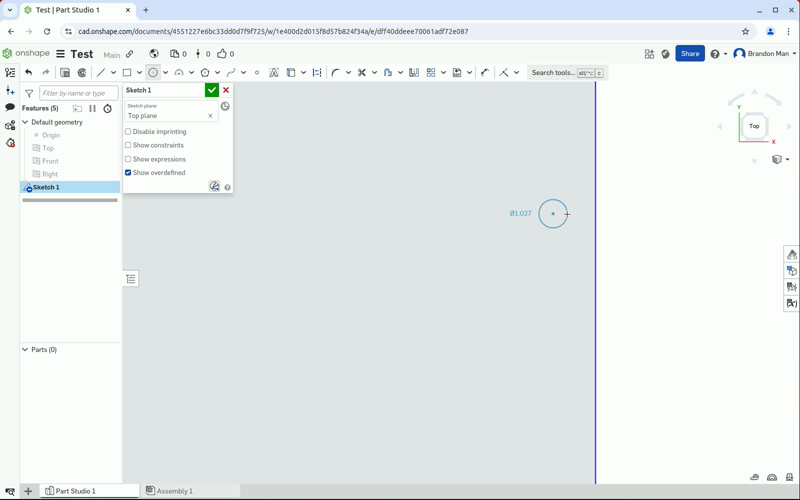
scroll(6)
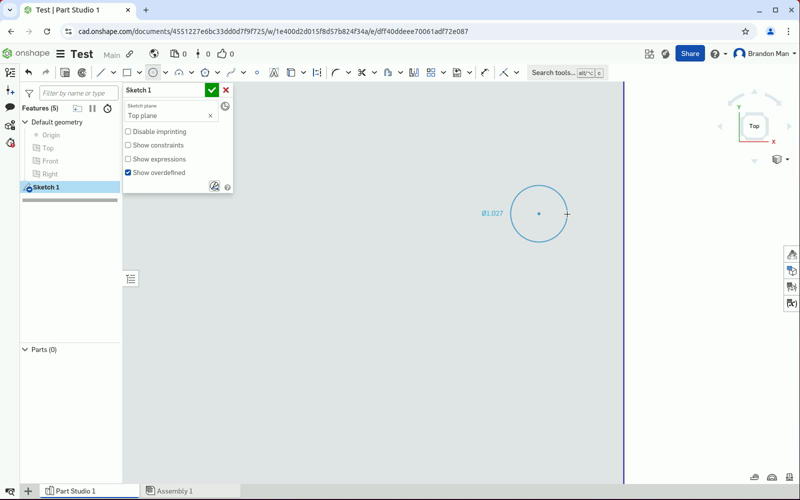
click(567, 213)
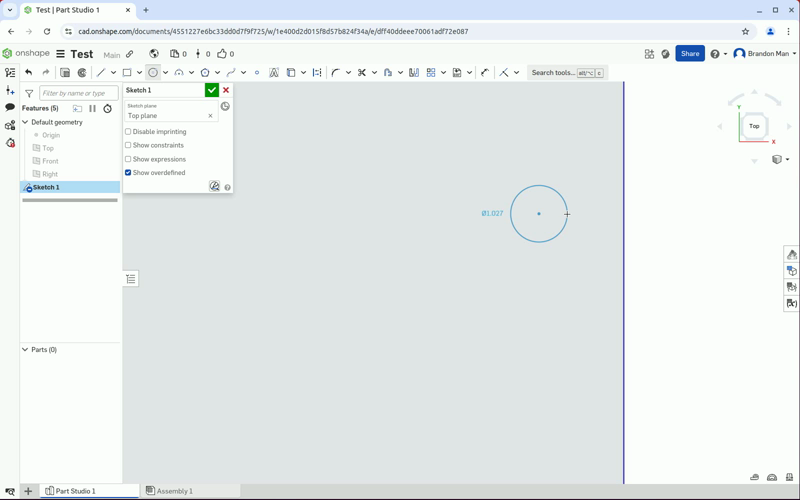
scroll(-6)
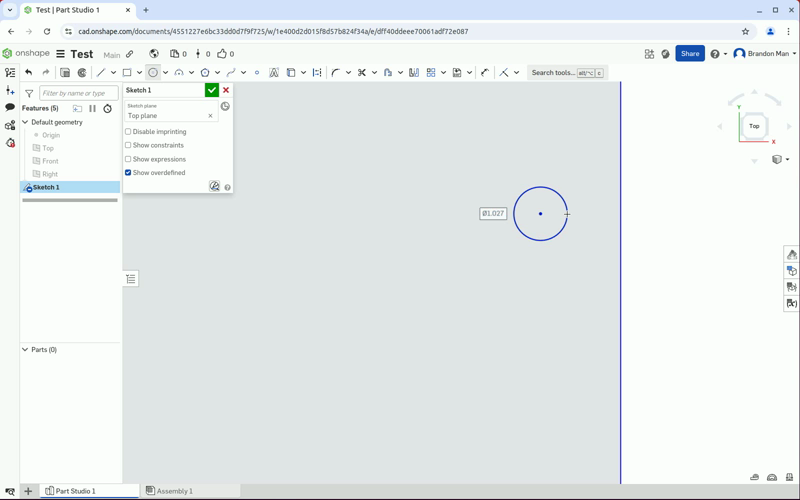
scroll(-6)
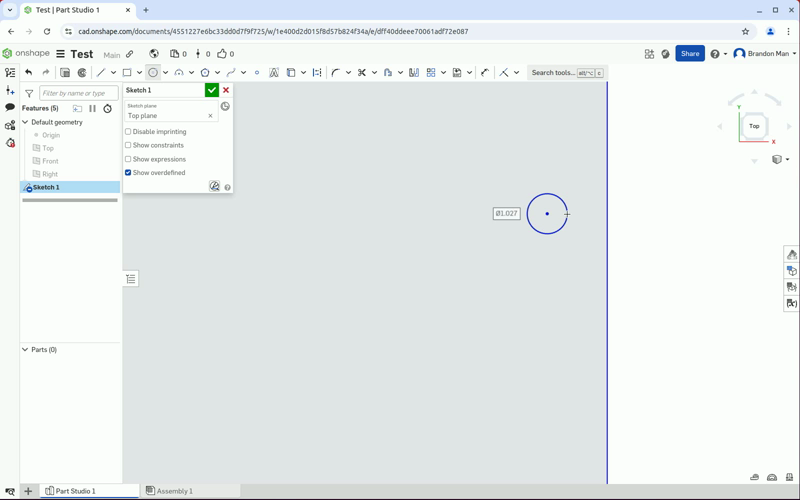
scroll(-6)
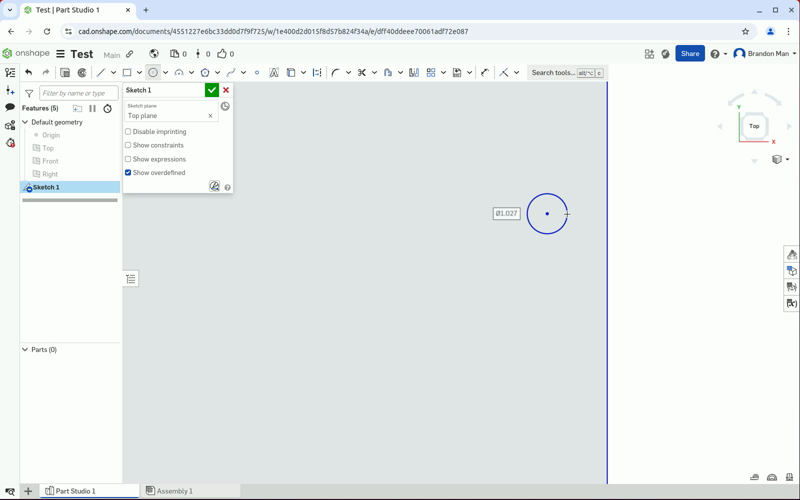
scroll(-6)
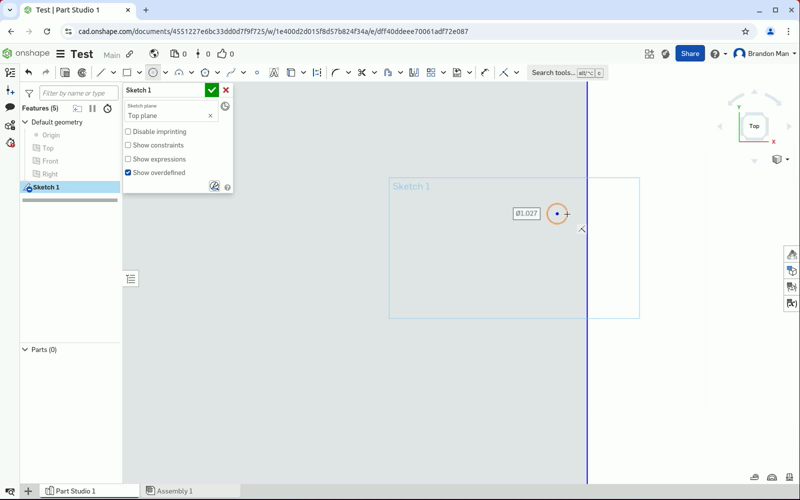
scroll(-6)
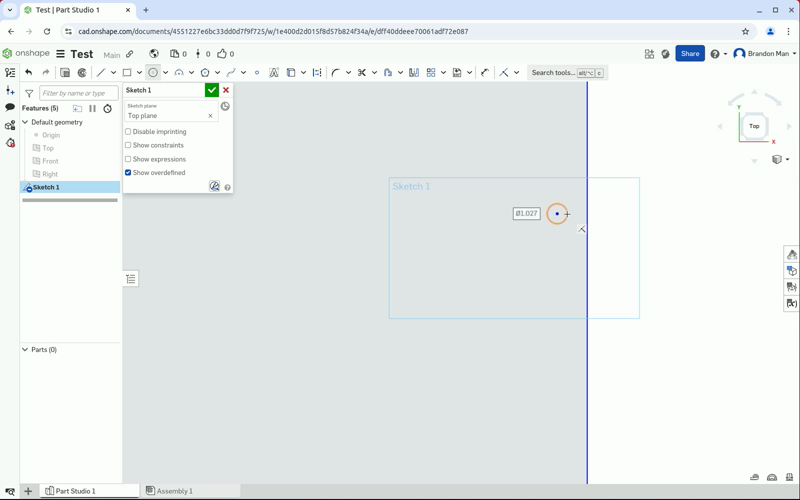
scroll(-6)
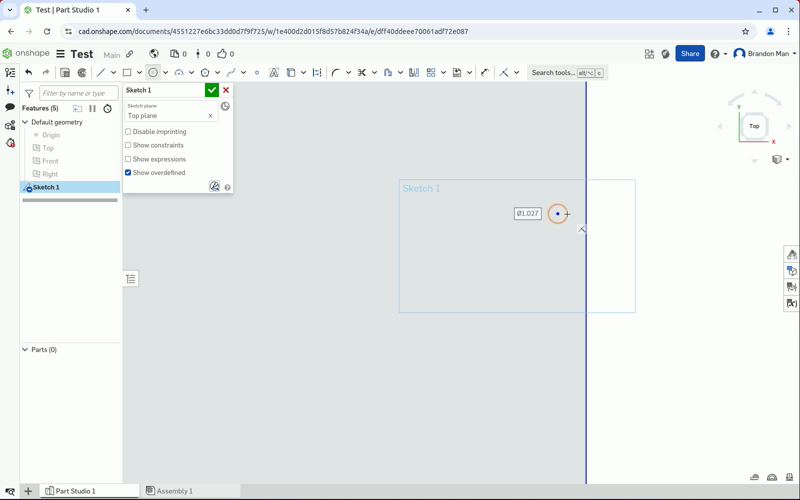
scroll(-6)
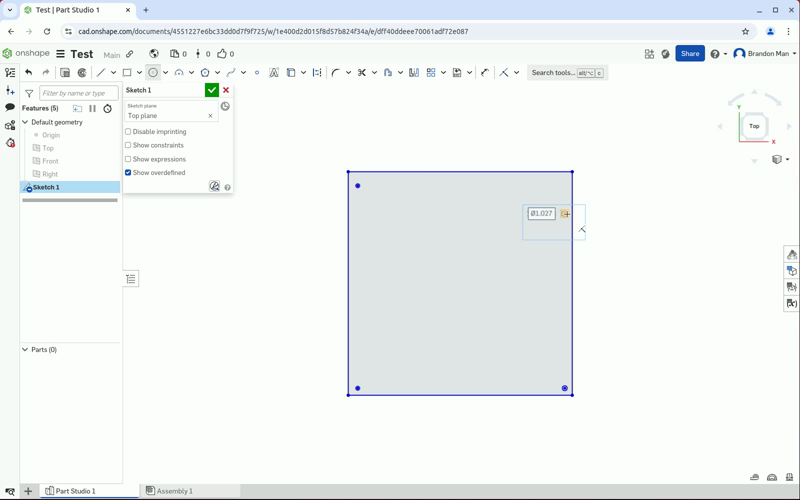
key(esc)
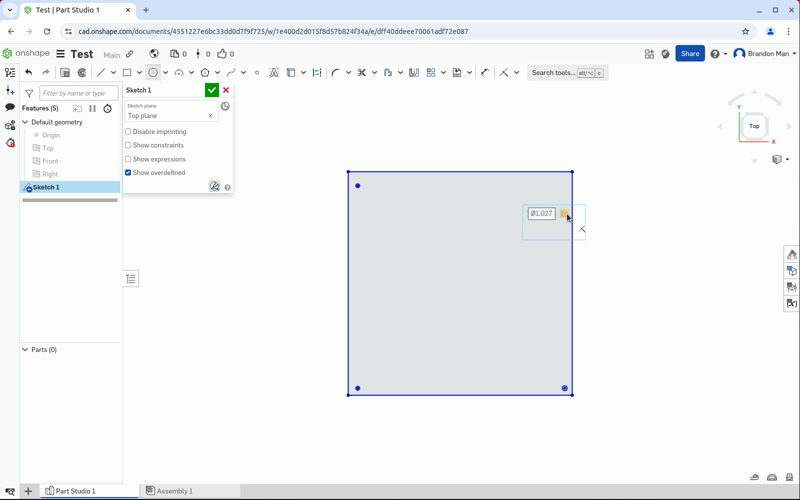
mouse_move(434, 274)
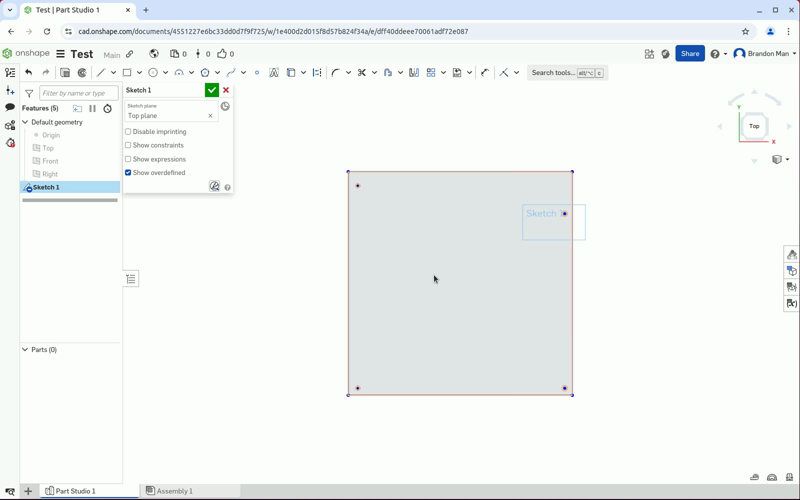
click(434, 274)
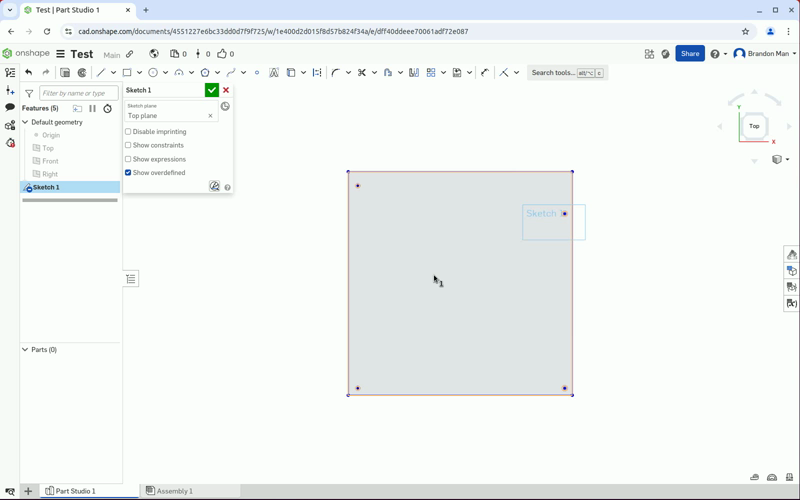
mouse_move(73, 352)
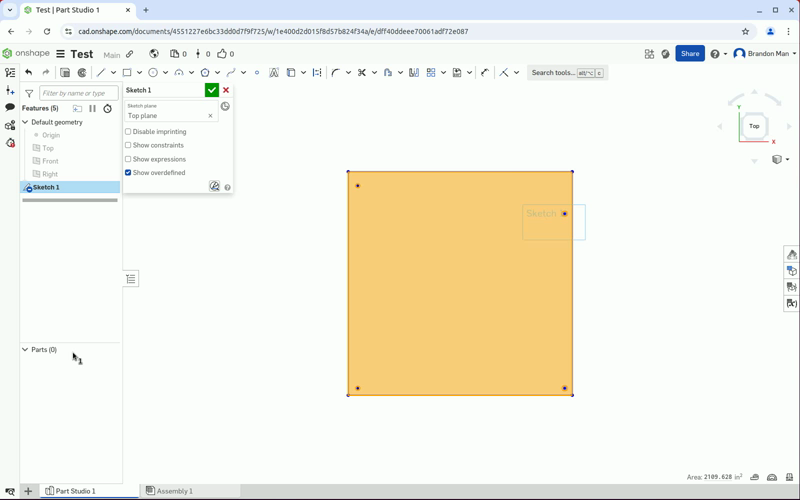
key(shift+y)
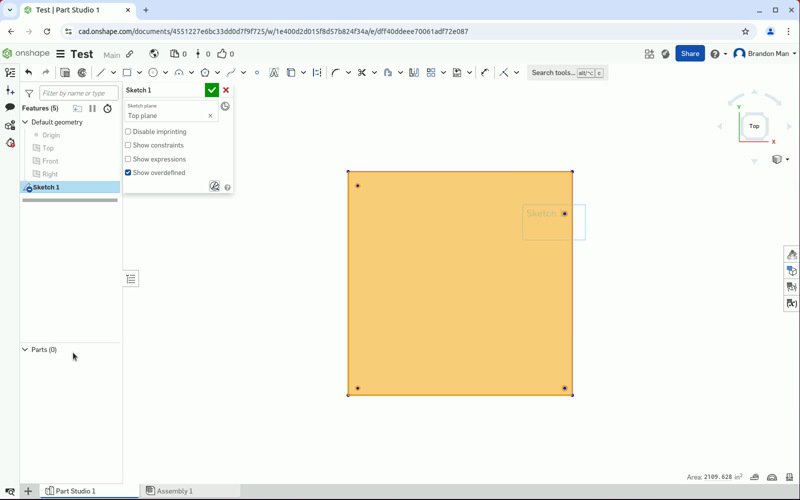
key(shift+e)
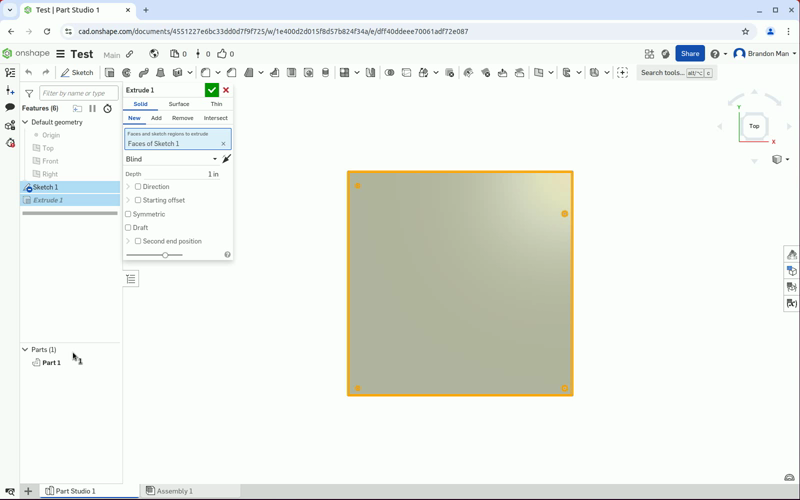
mouse_move(143, 106)
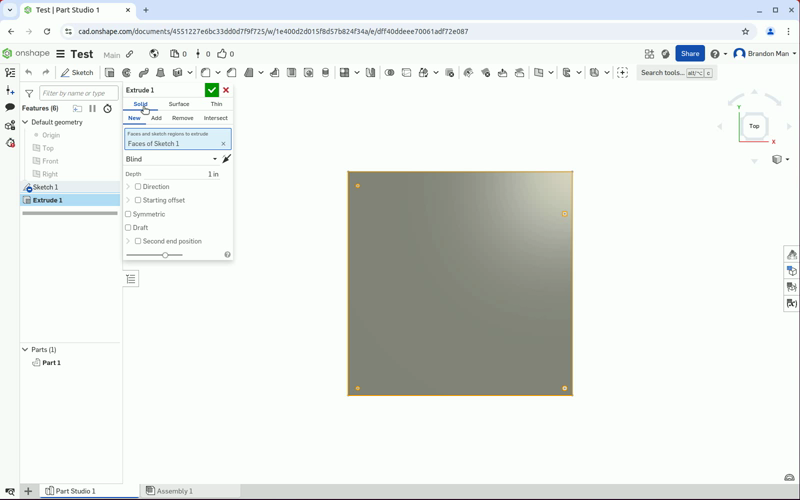
click(143, 106)
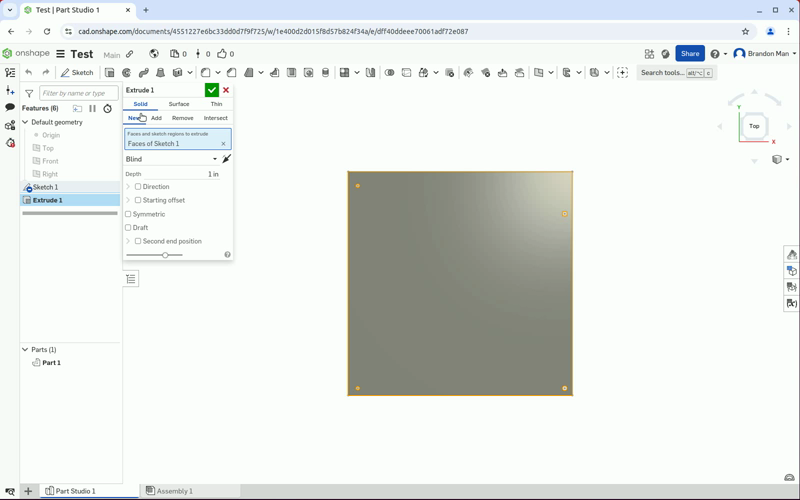
mouse_move(137, 120)
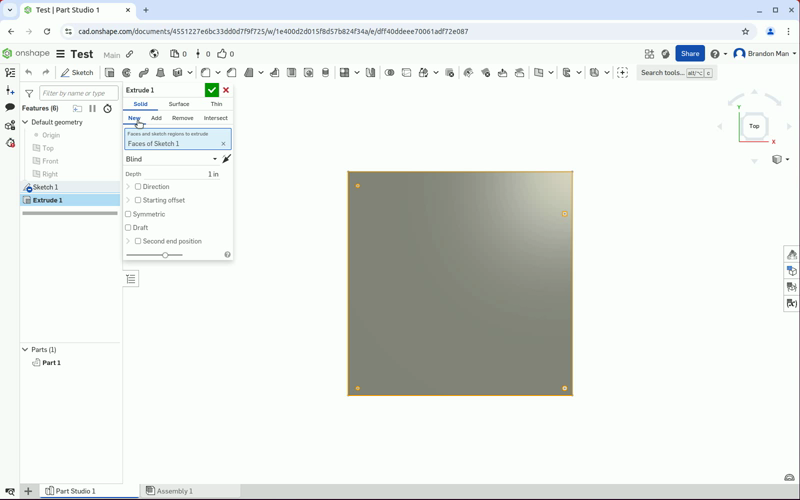
click(137, 120)
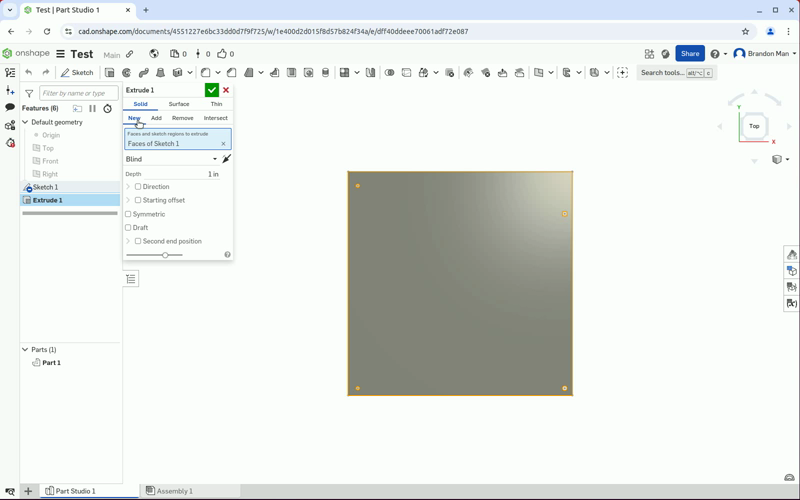
key(tab, 4)
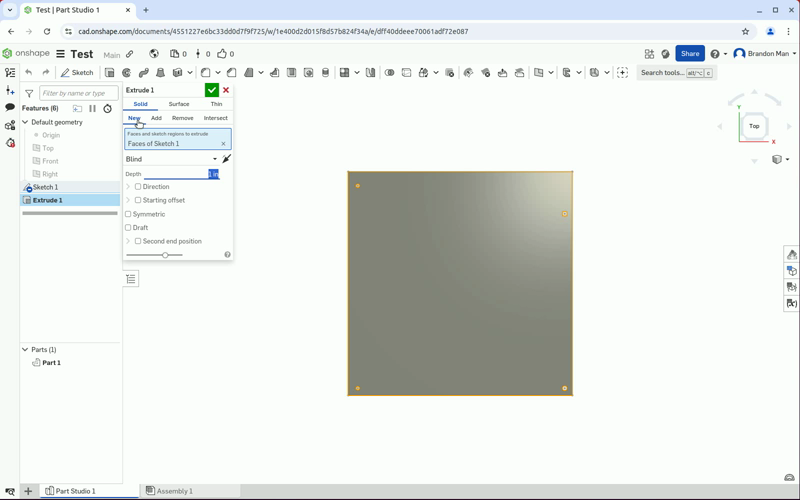
text(0.722)
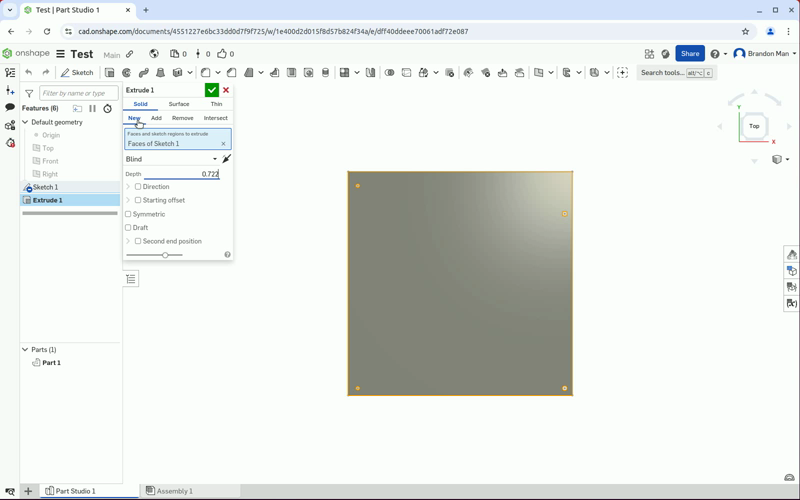
key(enter)
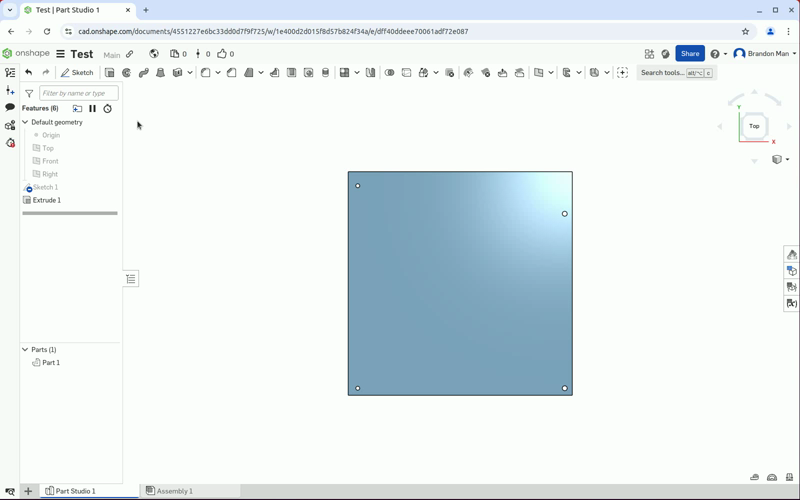
key(shift+h)
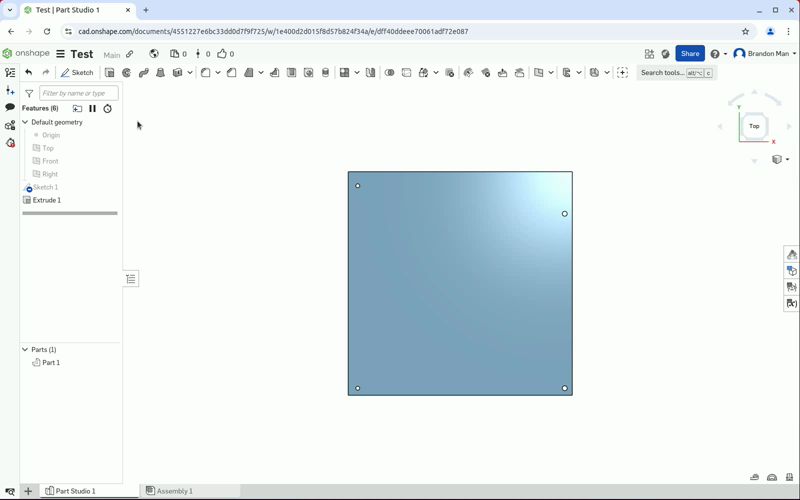
key(shift+h)
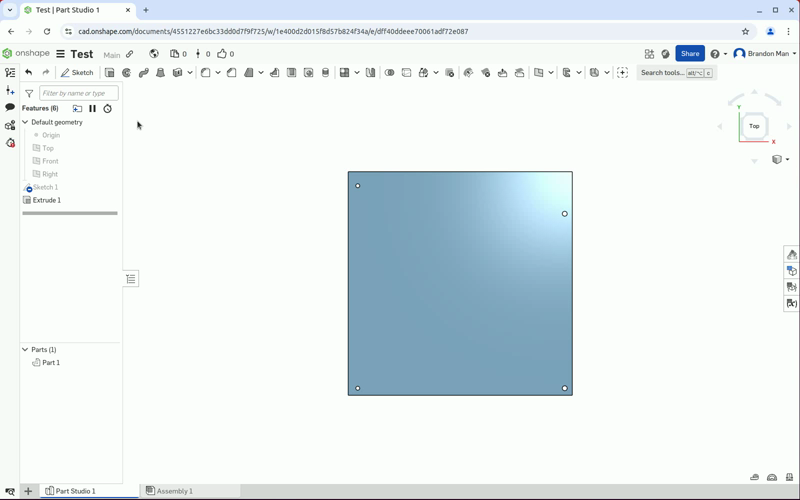
mouse_move(73, 189)
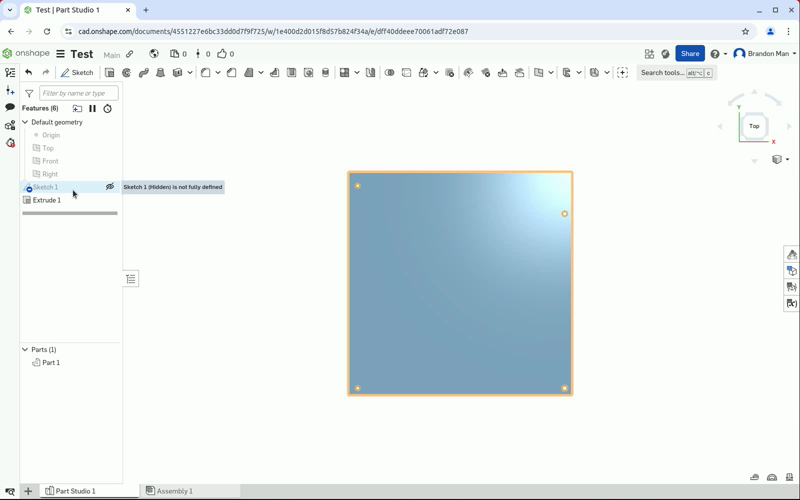
click(73, 189)
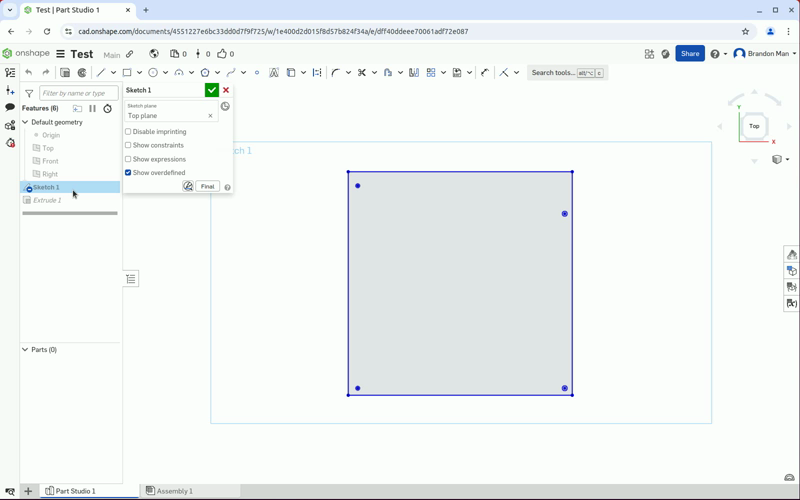
mouse_move(229, 92)
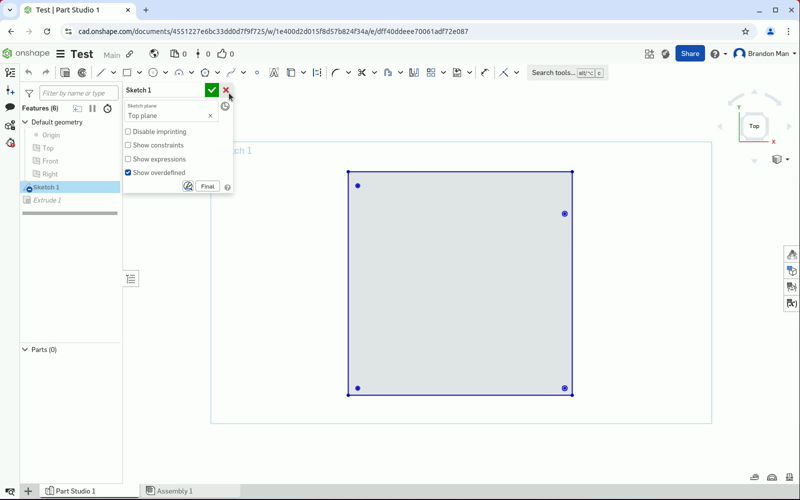
click(229, 92)
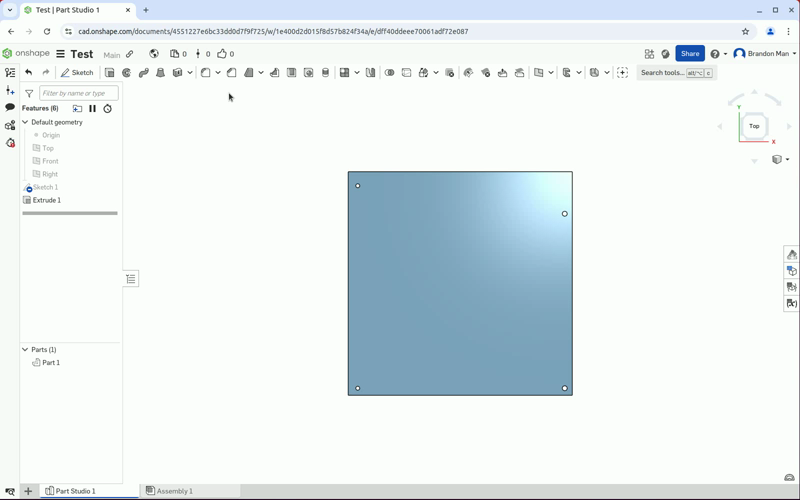
mouse_move(541, 75)
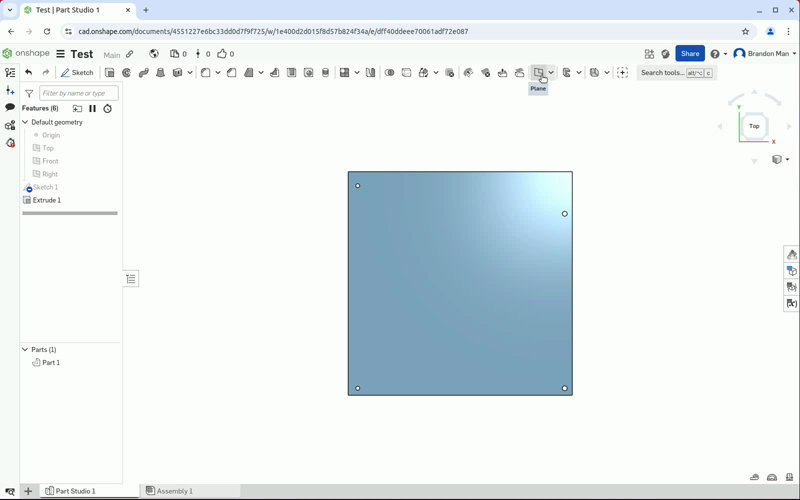
click(541, 75)
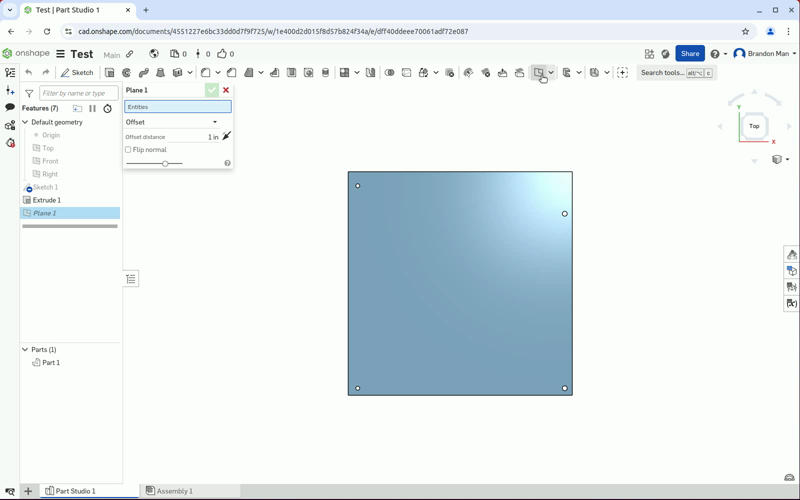
mouse_move(73, 150)
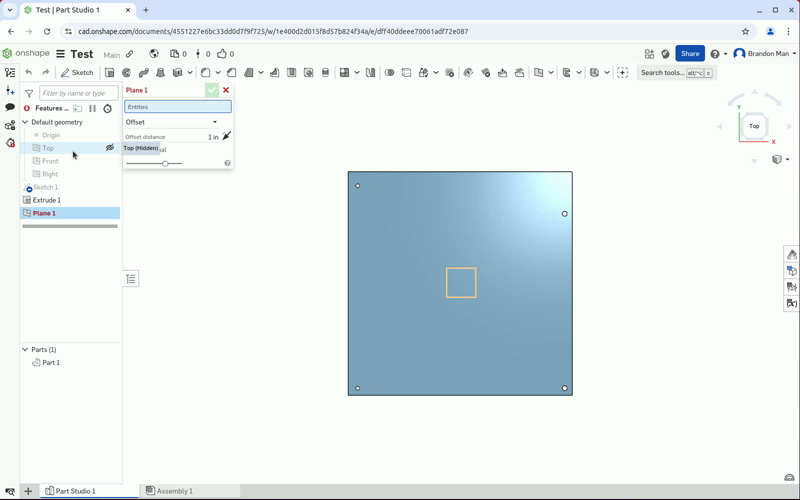
click(73, 150)
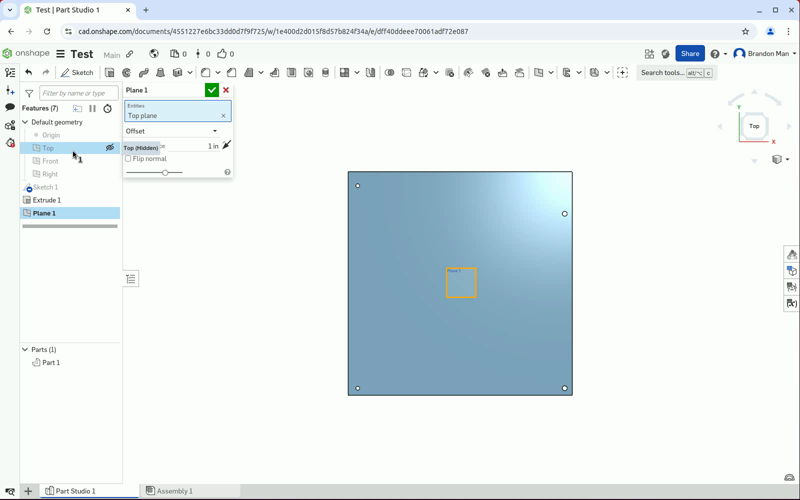
key(tab, 2)
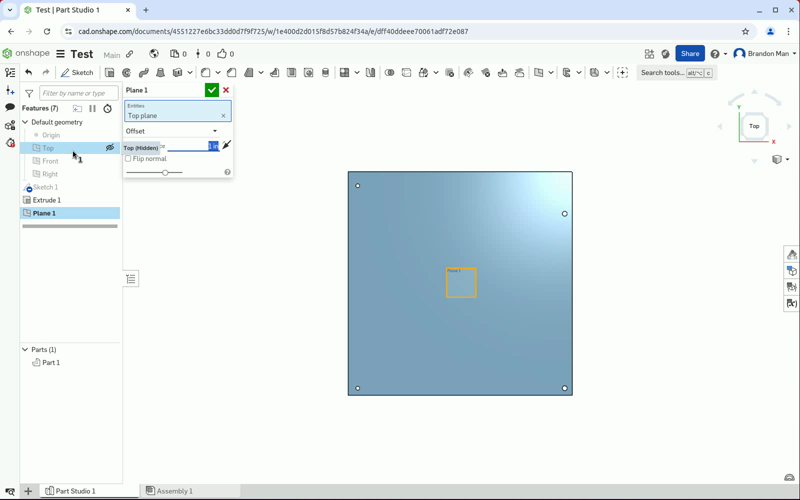
text(0.709)
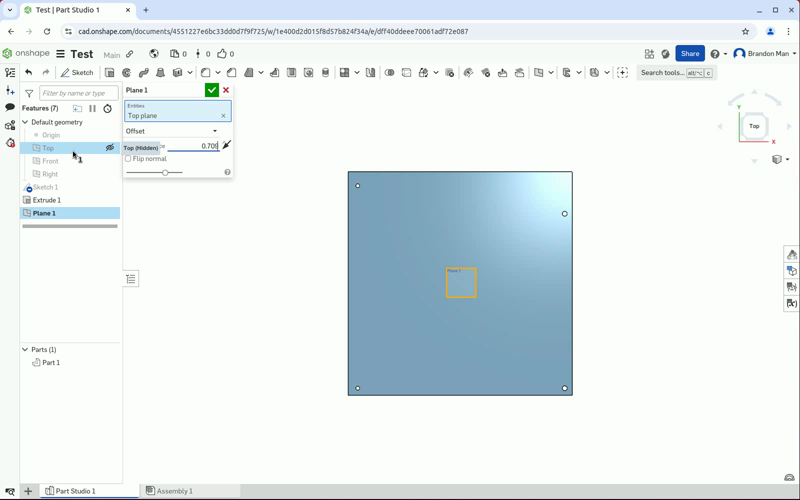
key(enter, 2)
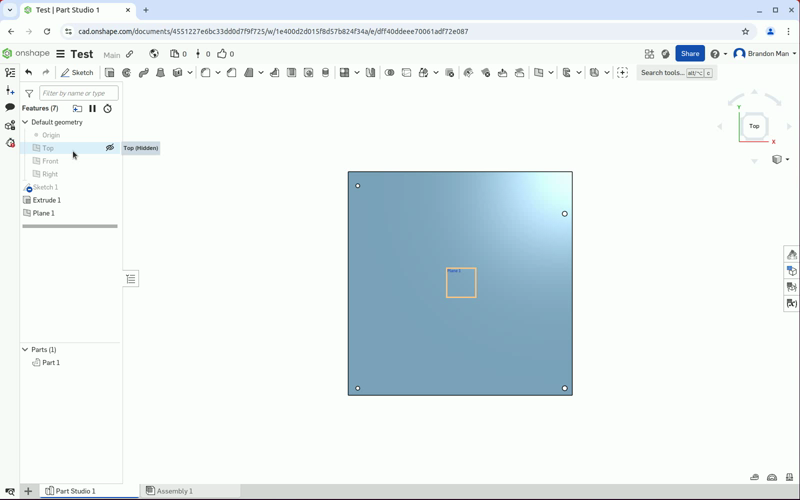
key(shift+s)
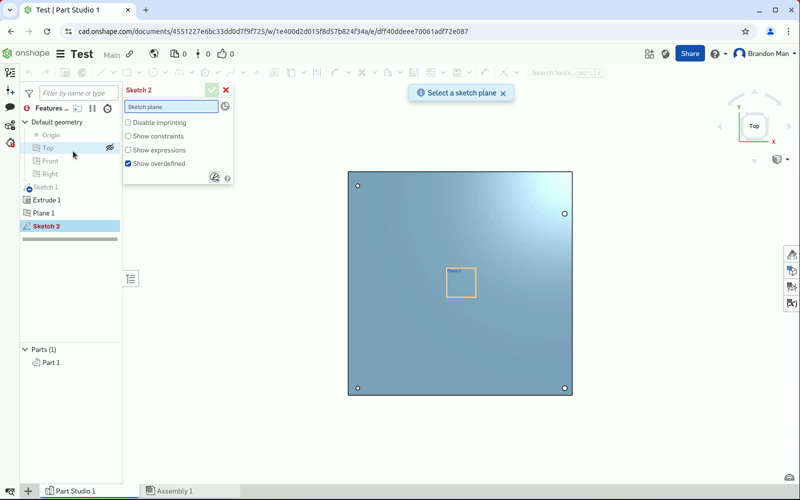
mouse_move(73, 215)
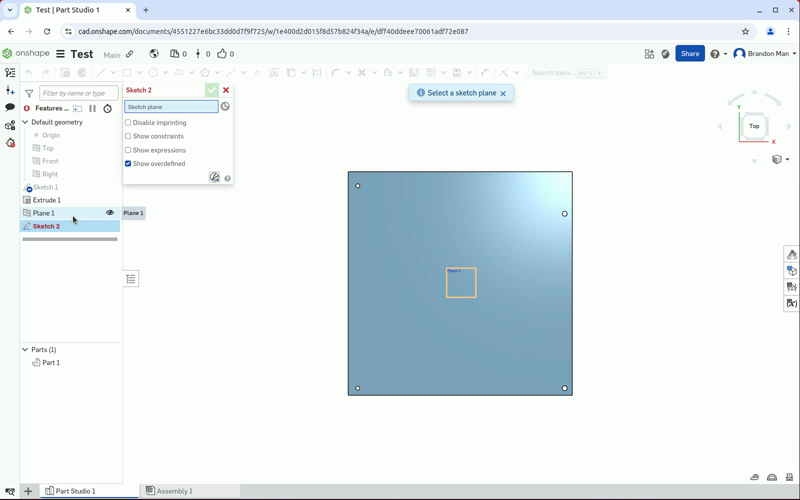
click(73, 215)
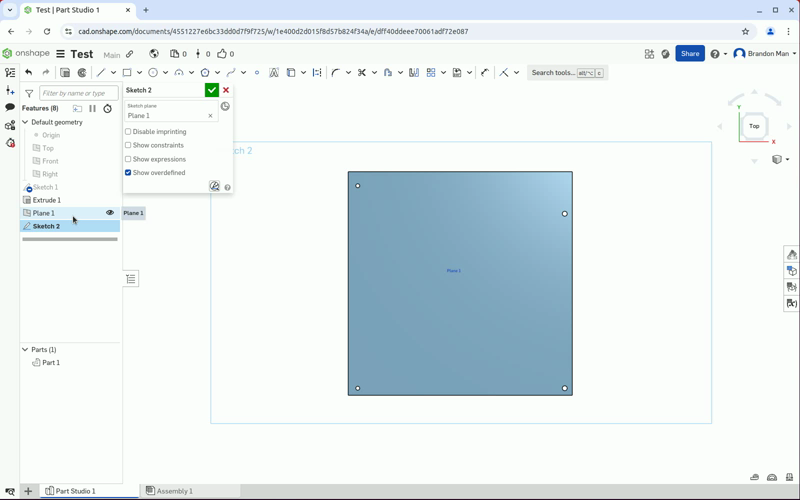
mouse_move(73, 352)
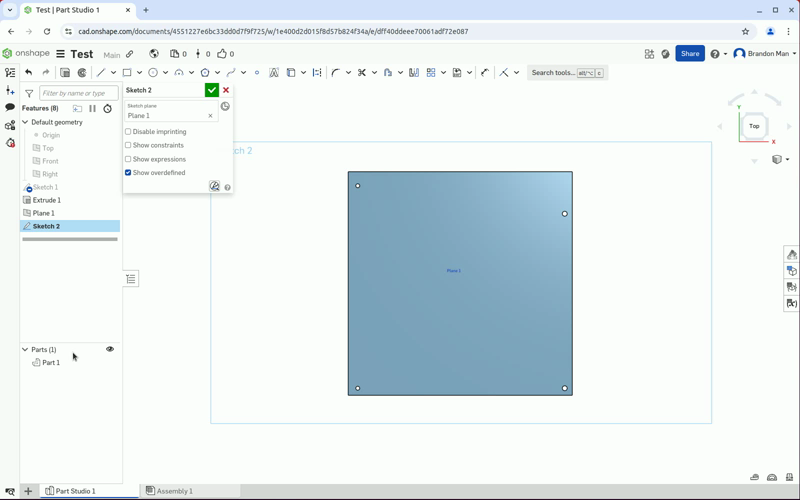
key(y)
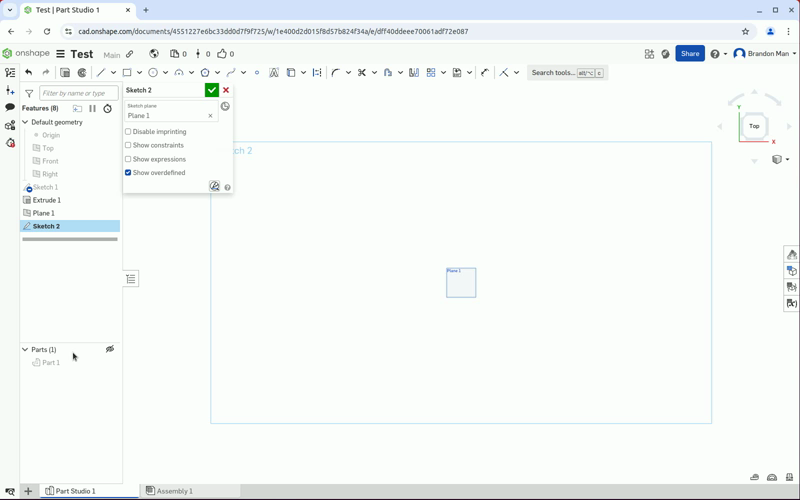
key(l)
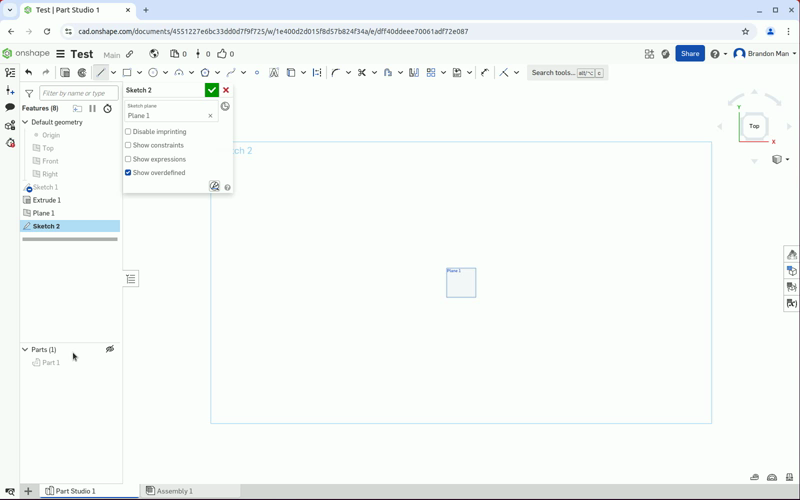
key_down(shift)
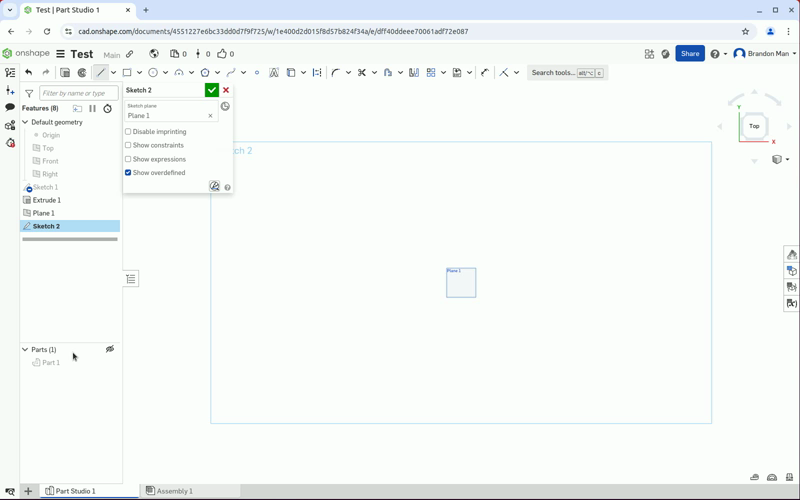
mouse_move(375, 197)
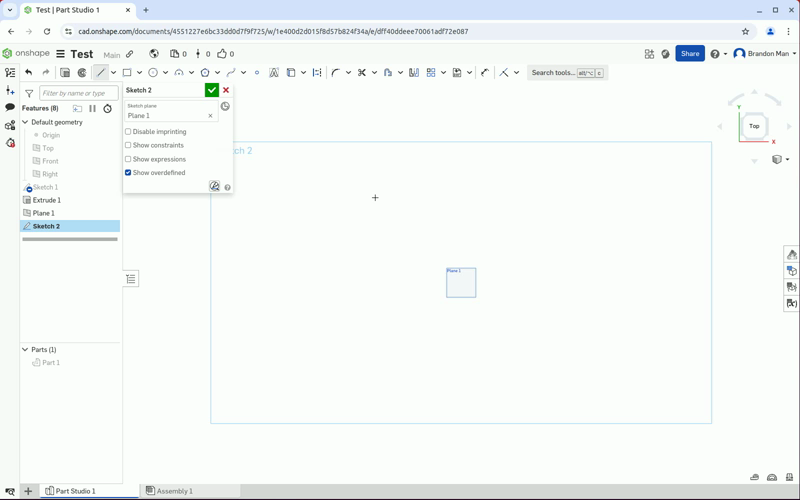
click(375, 197)
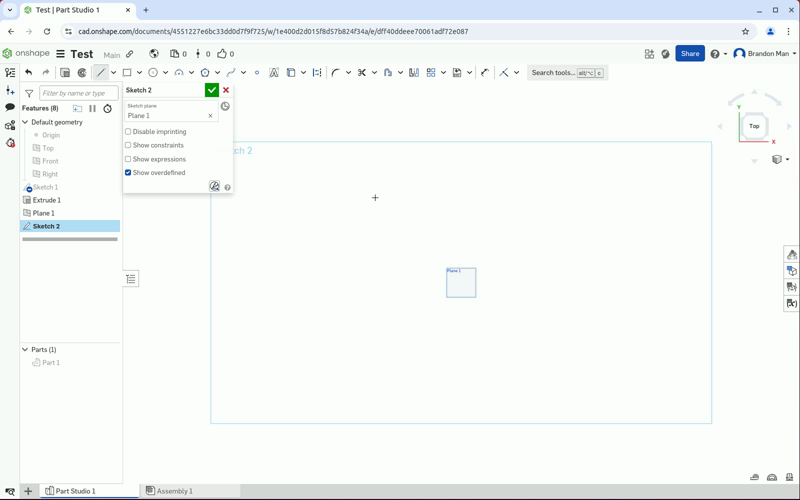
key_up(shift)
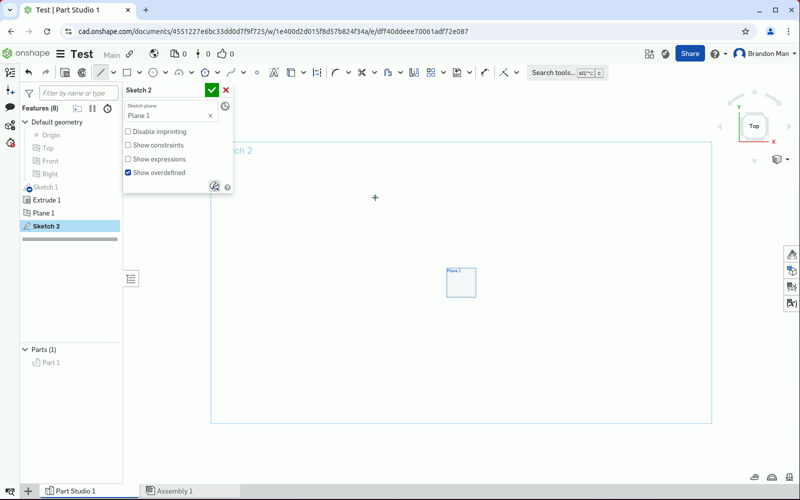
key_down(shift)
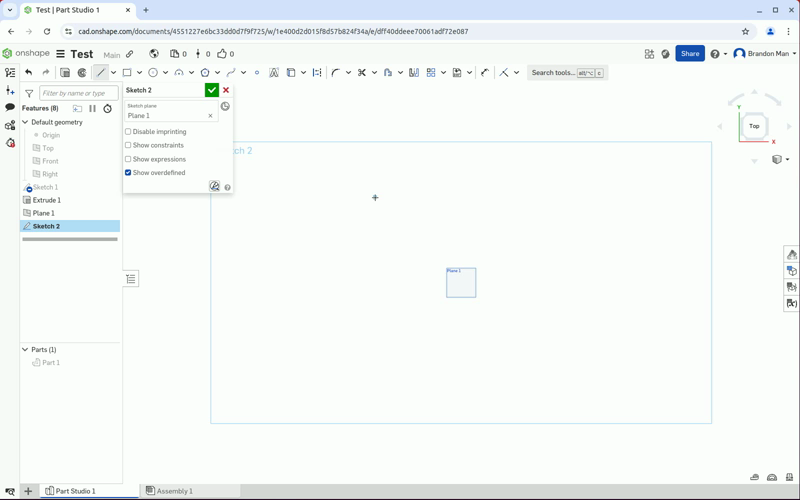
mouse_move(546, 197)
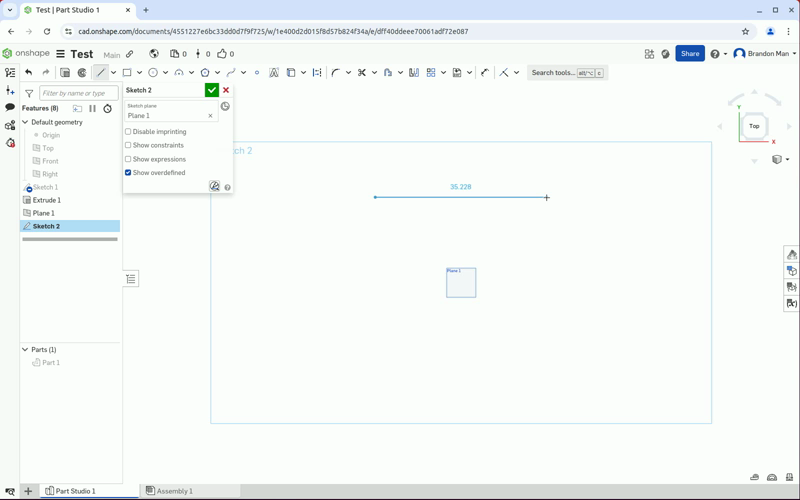
click(546, 197)
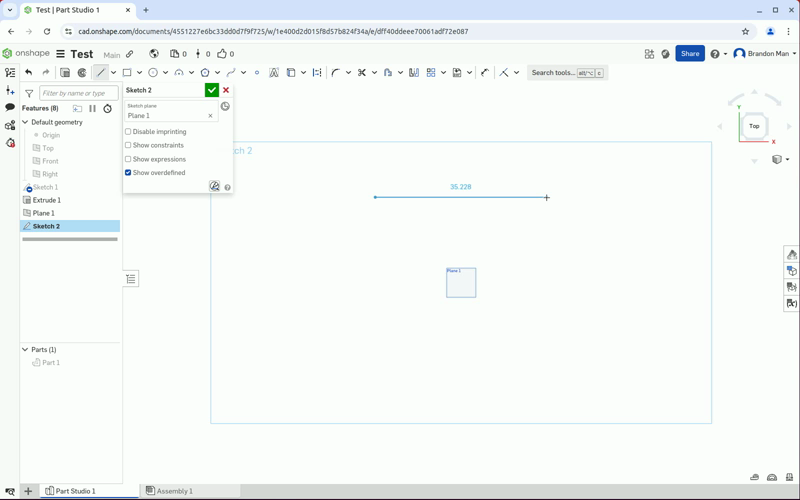
key_up(shift)
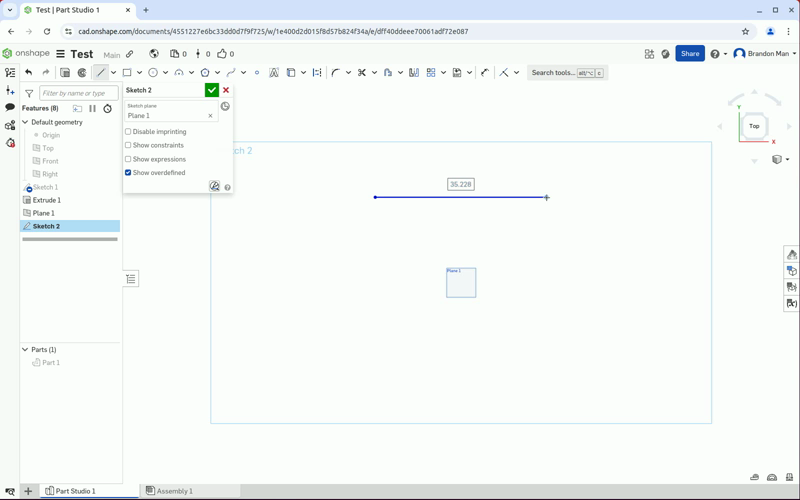
key_down(shift)
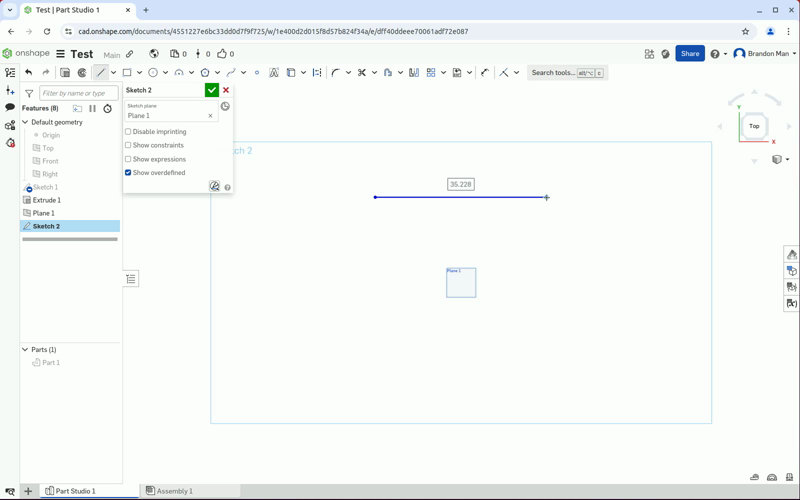
mouse_move(576, 197)
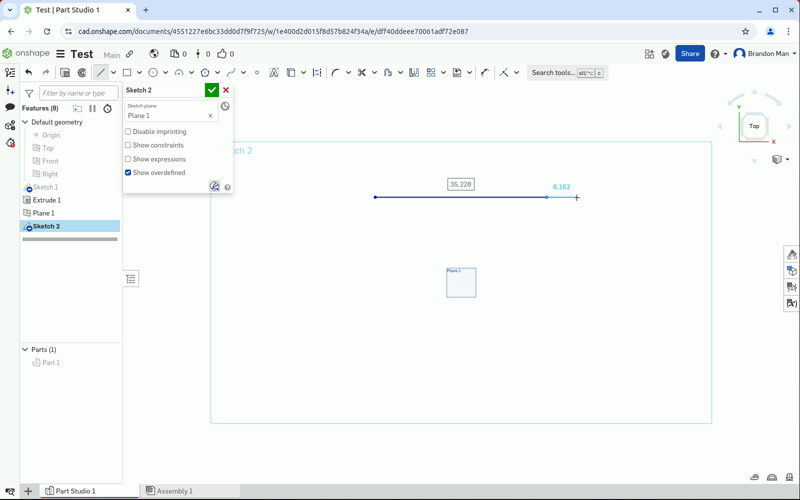
mouse_move(546, 170)
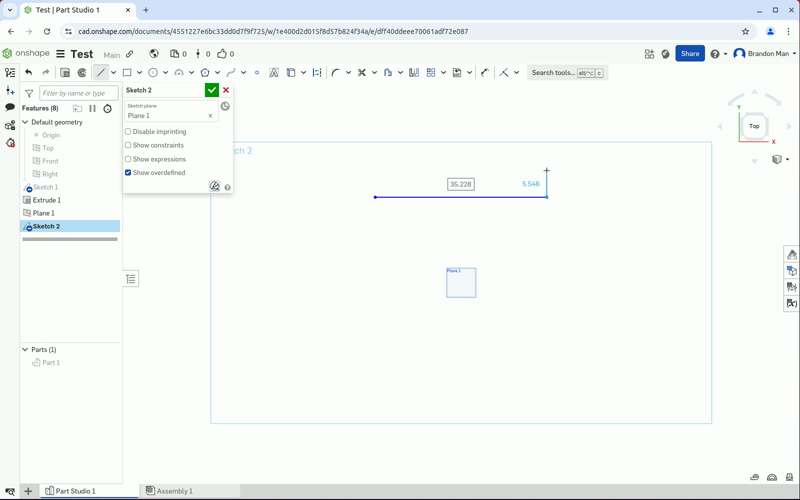
click(546, 170)
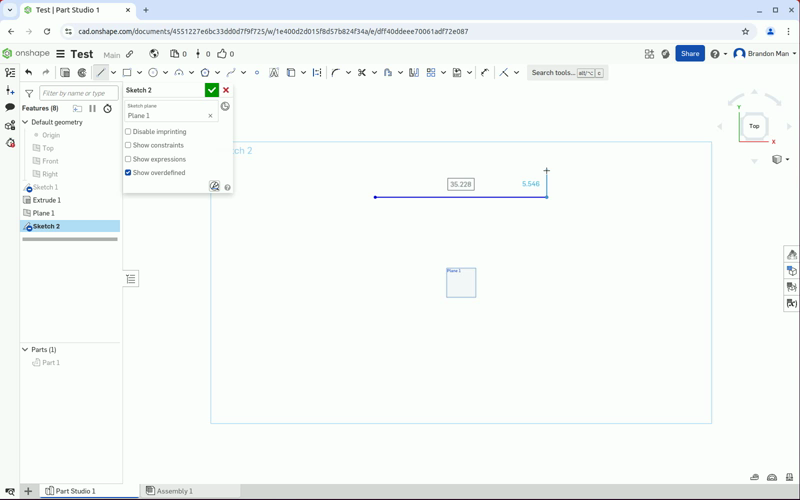
key_up(shift)
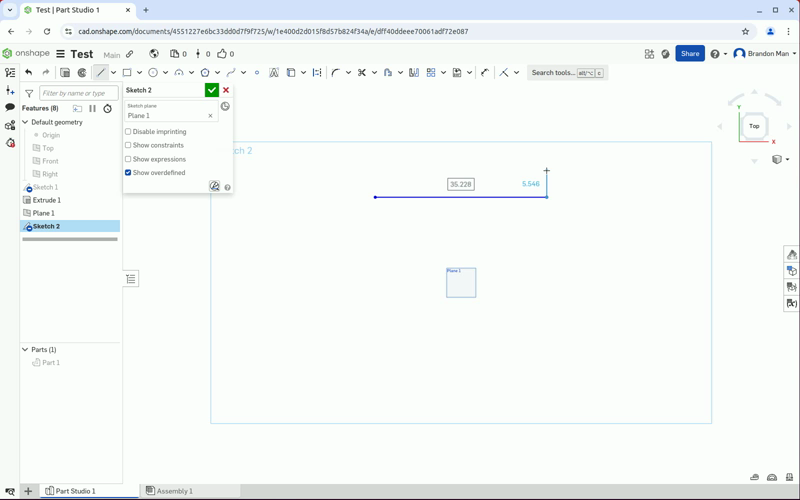
key_down(shift)
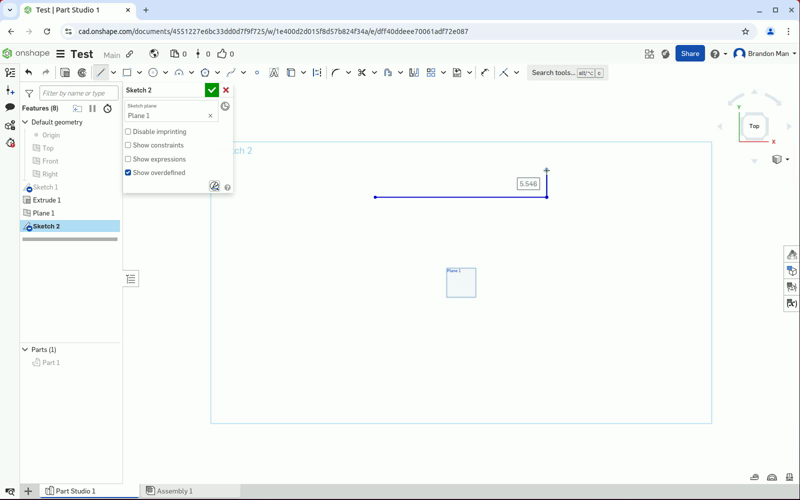
mouse_move(375, 170)
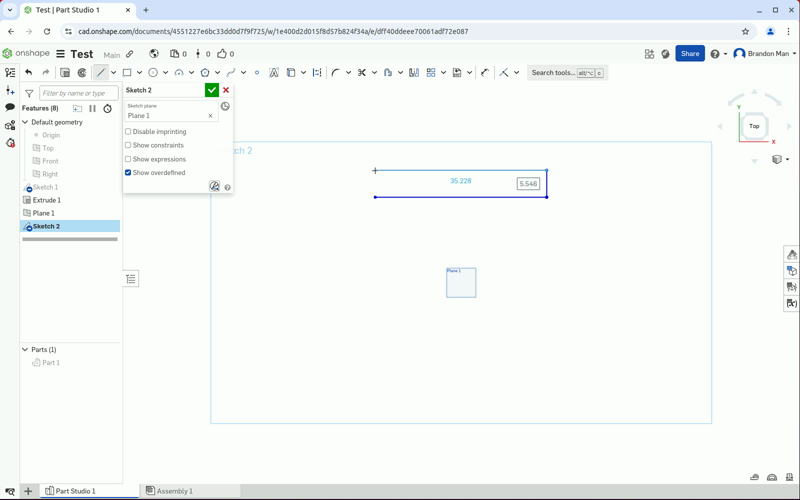
click(375, 170)
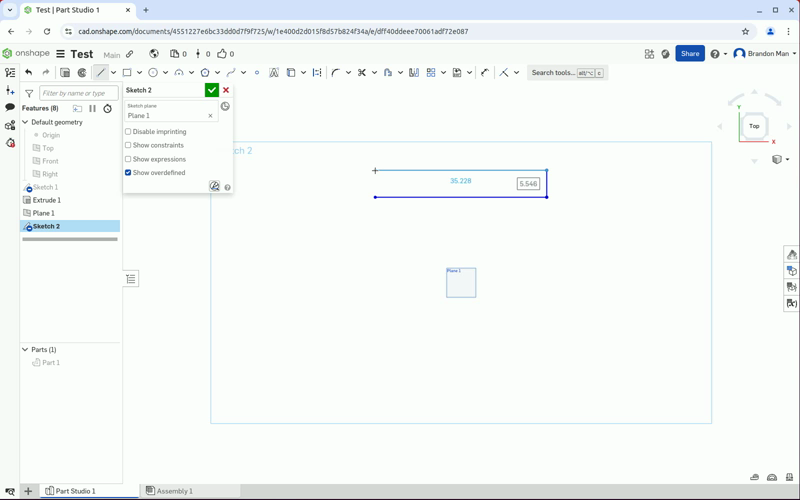
key_up(shift)
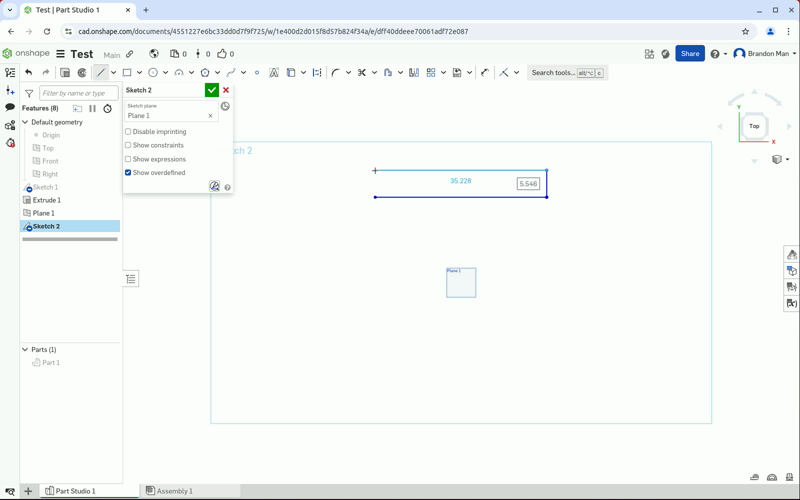
mouse_move(405, 170)
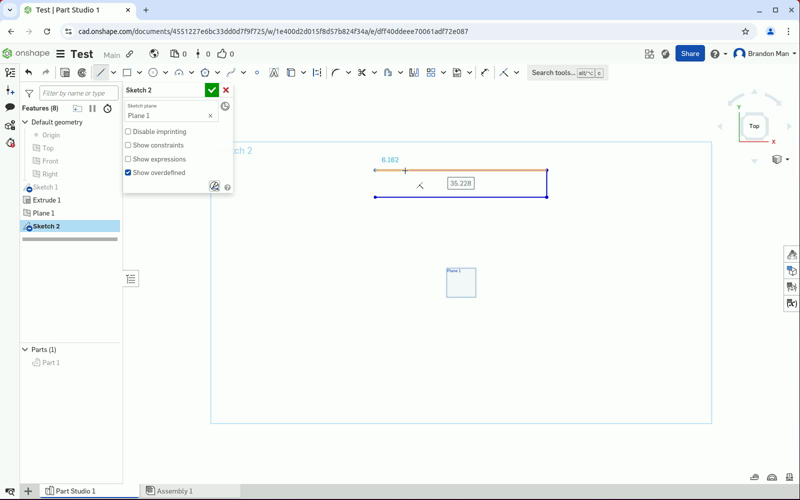
key_down(shift)
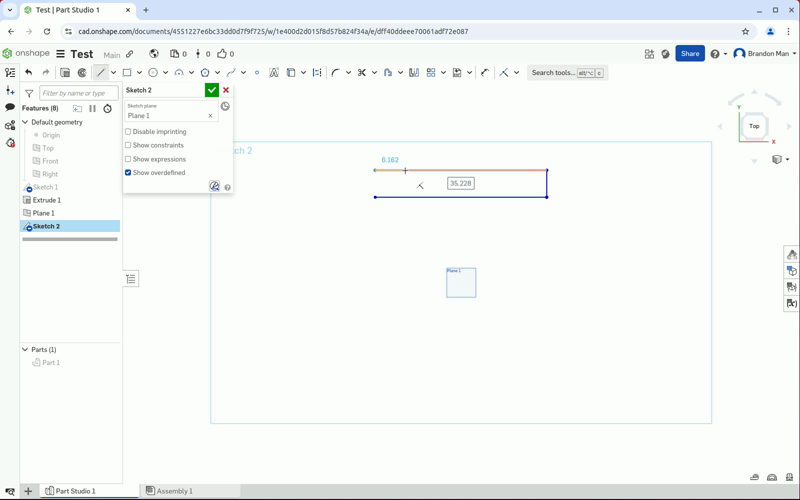
mouse_move(375, 197)
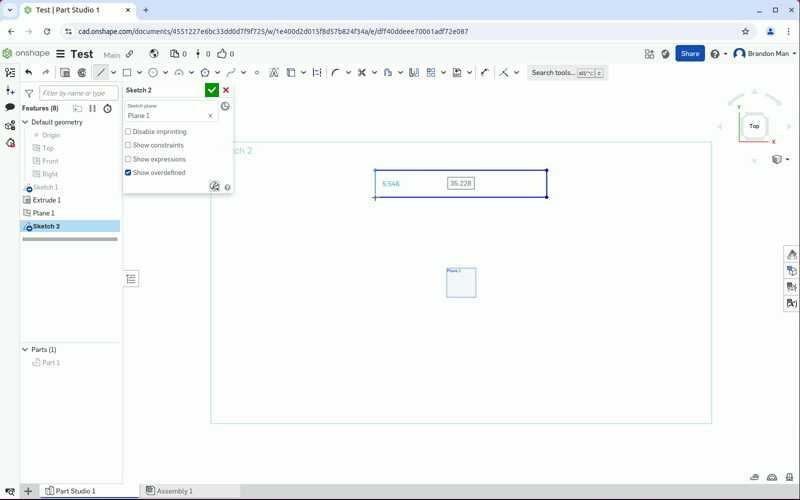
key_up(shift)
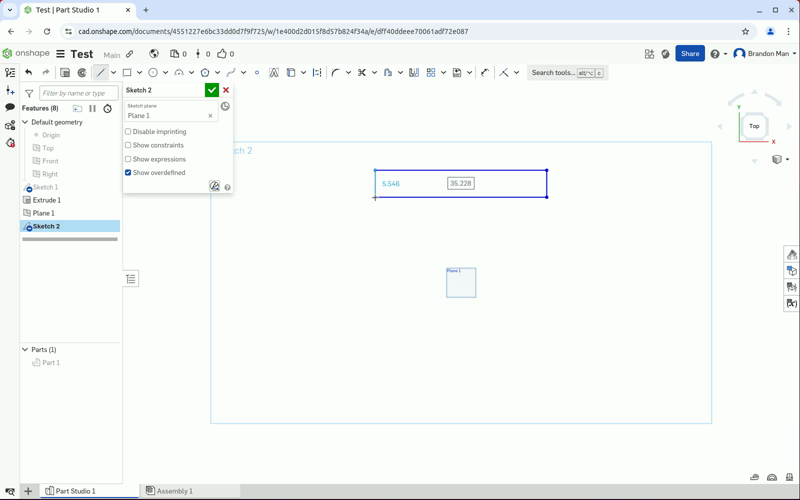
click(375, 197)
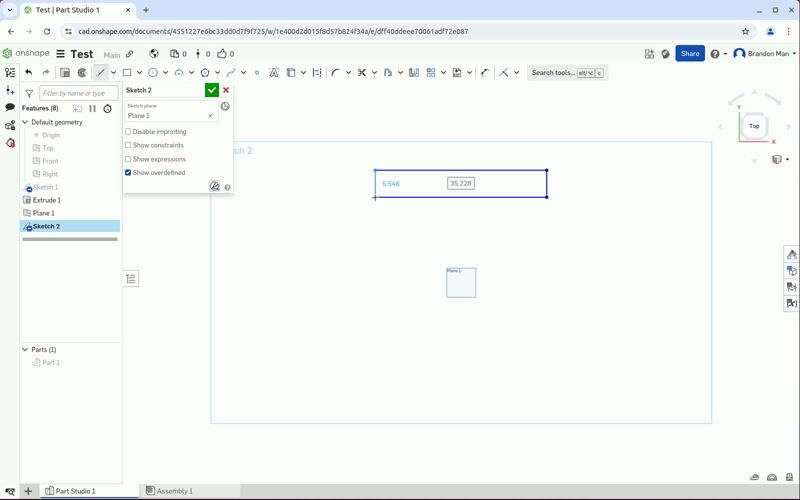
key(esc)
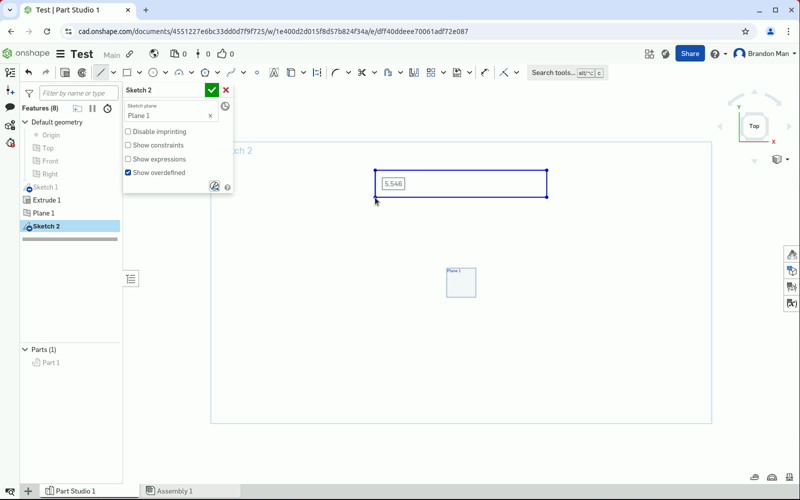
mouse_move(418, 178)
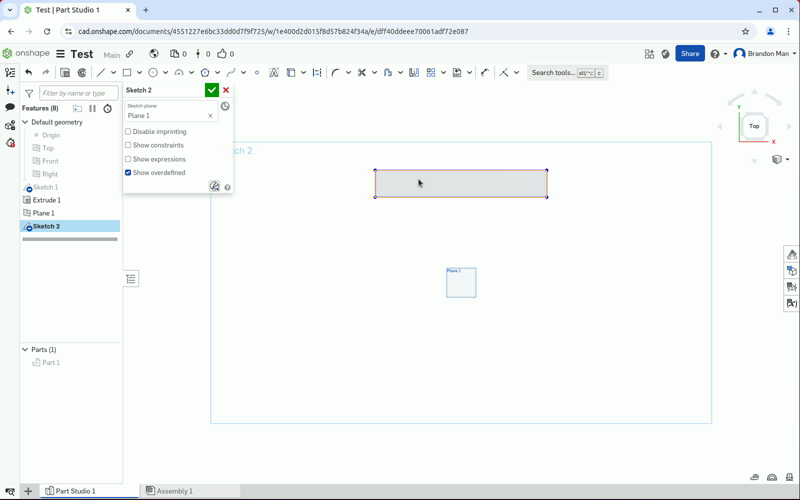
click(418, 178)
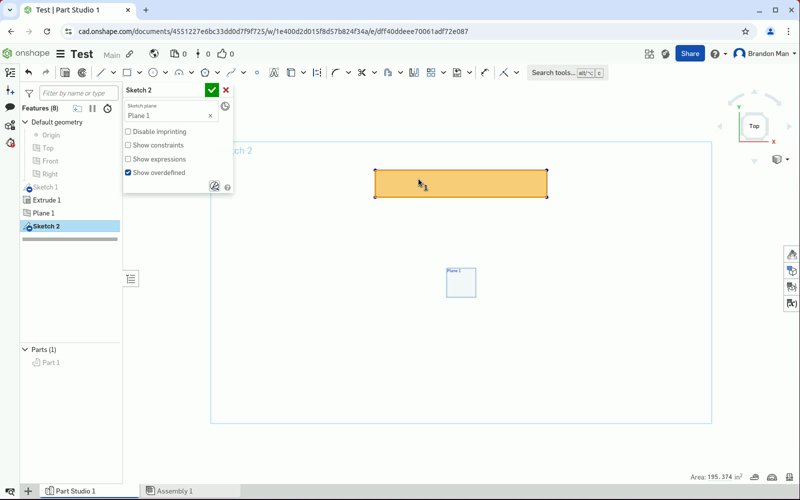
mouse_move(73, 352)
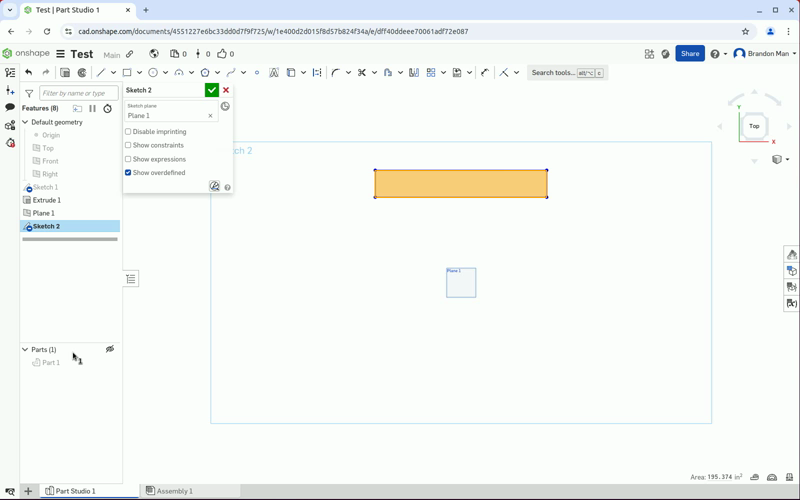
key(shift+y)
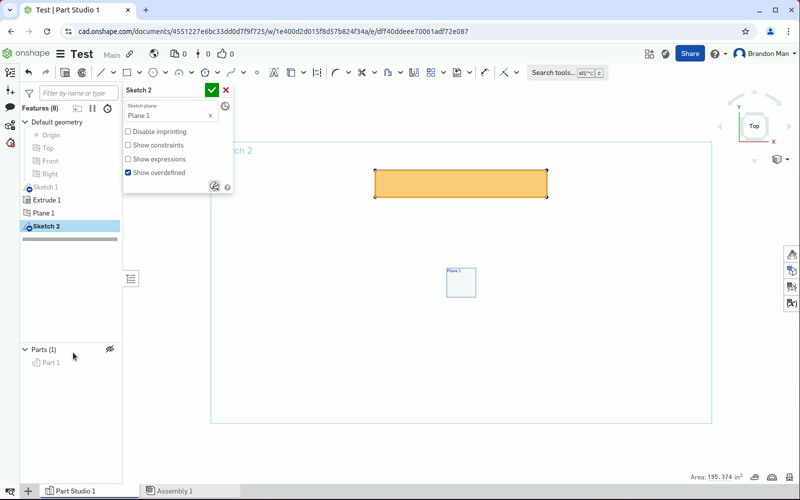
key(shift+e)
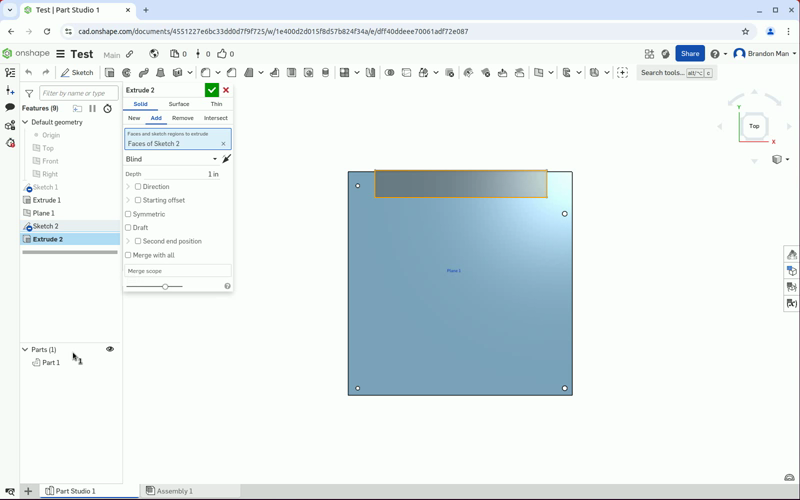
mouse_move(143, 106)
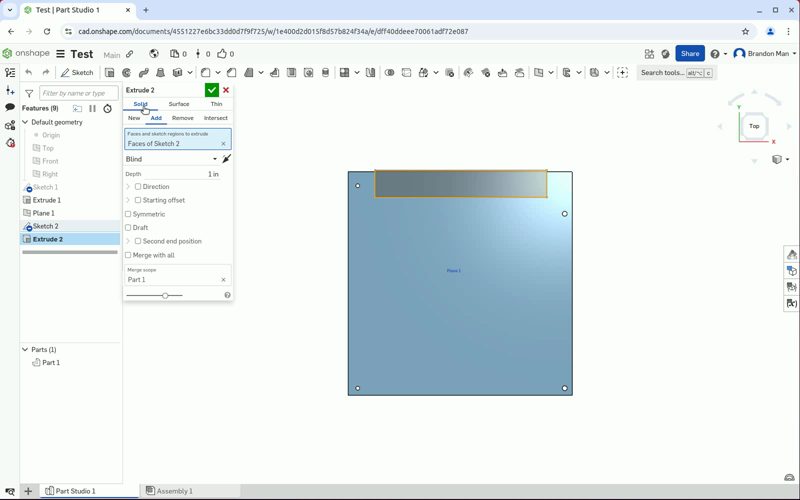
click(143, 106)
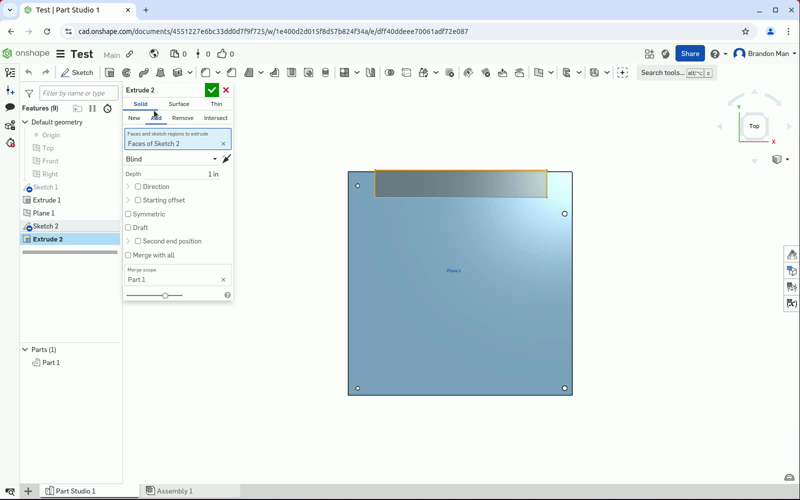
mouse_move(186, 120)
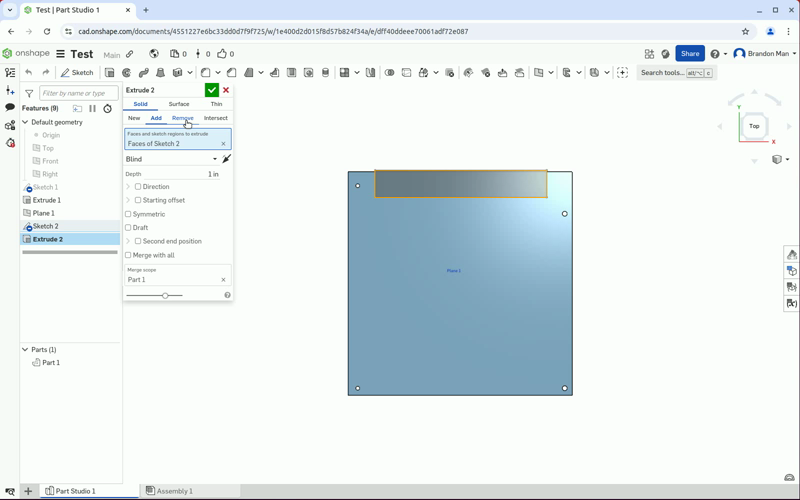
click(186, 120)
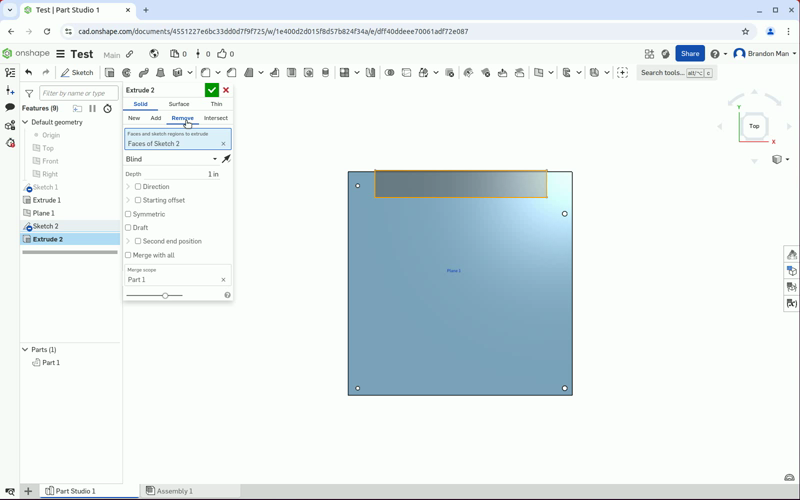
key(tab, 4)
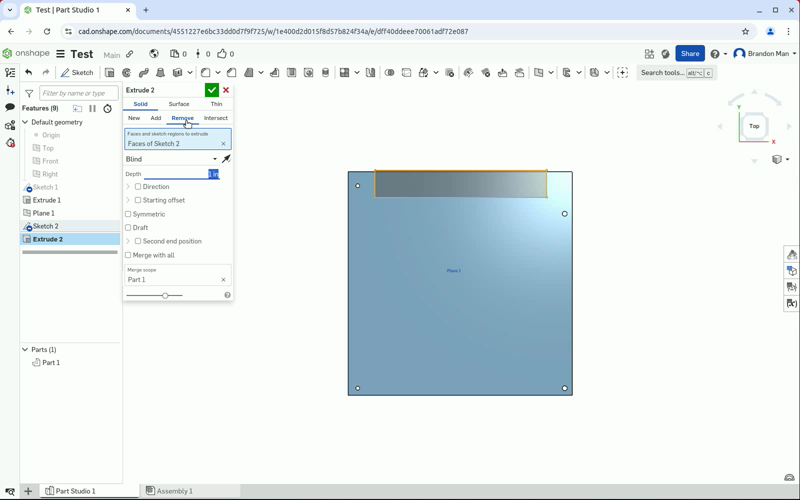
text(0.241)
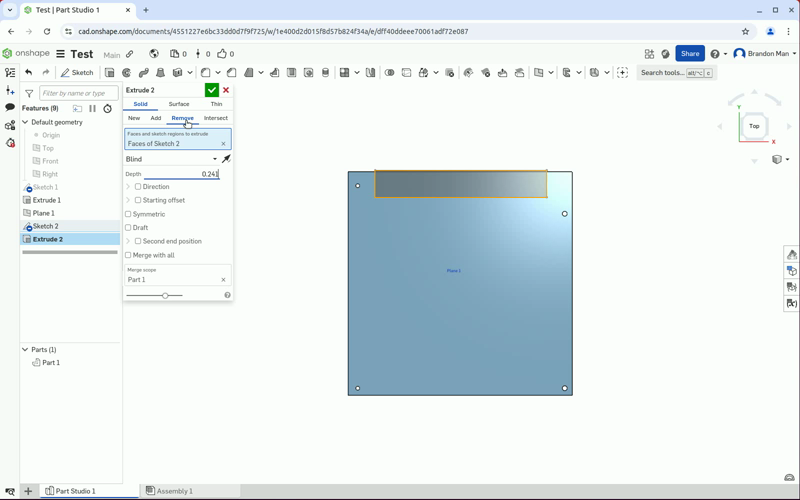
key(tab, 6)
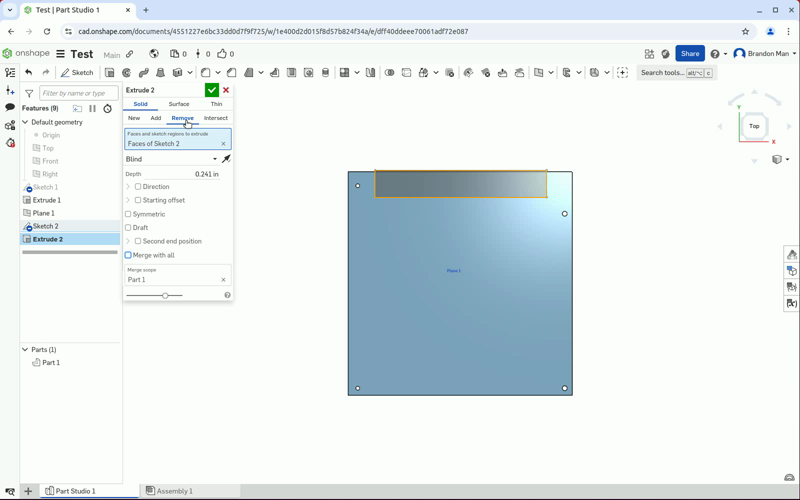
key(space)
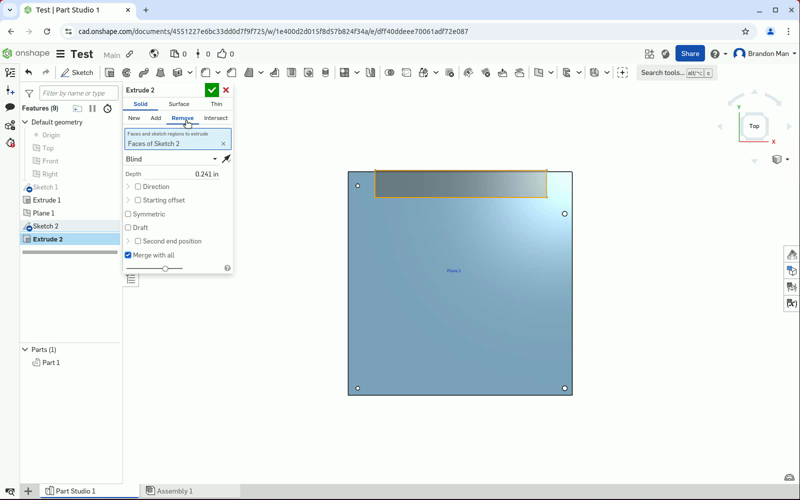
key(enter)
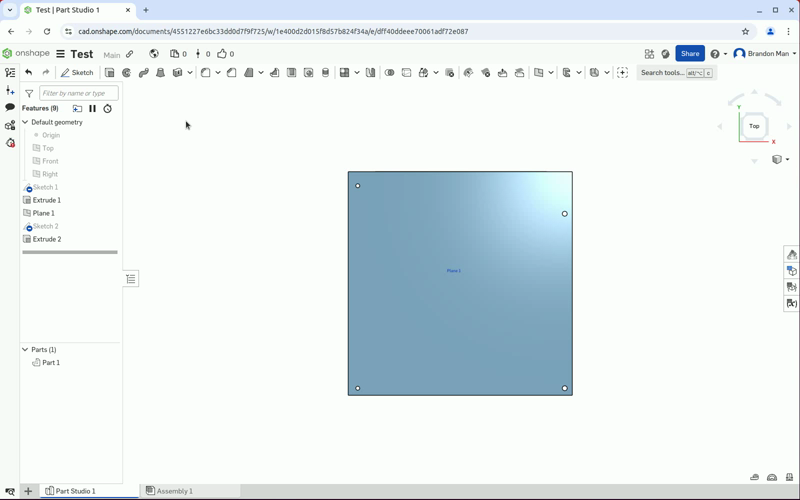
key(shift+h)
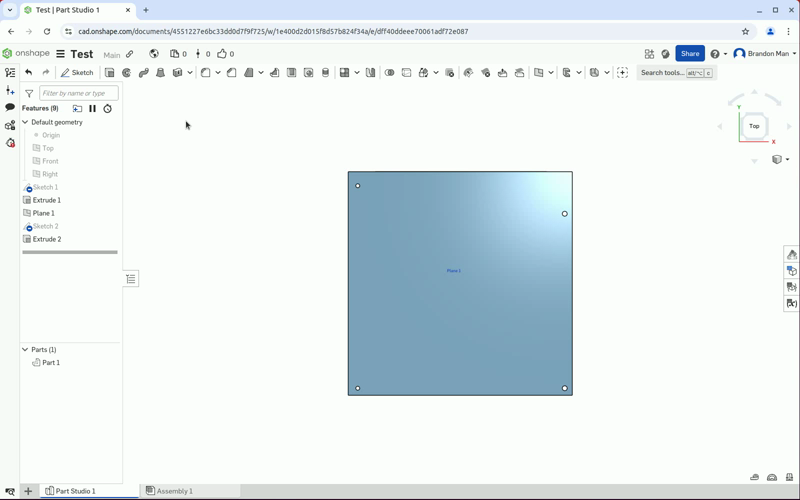
key(shift+h)
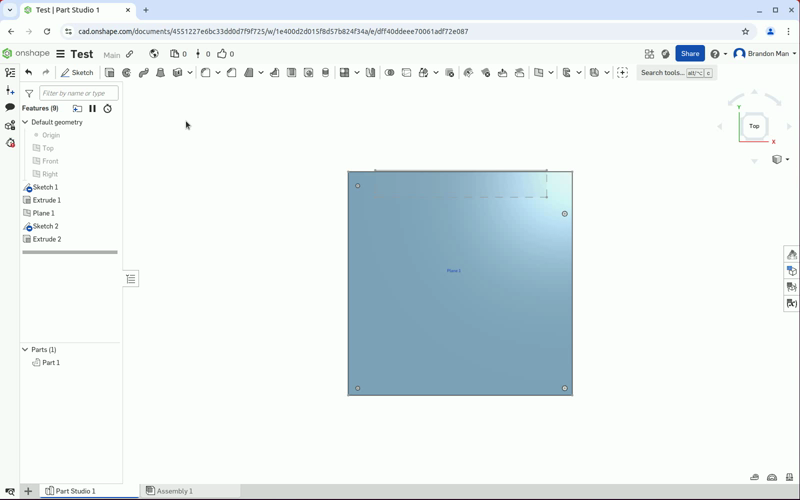
key(shift+7)
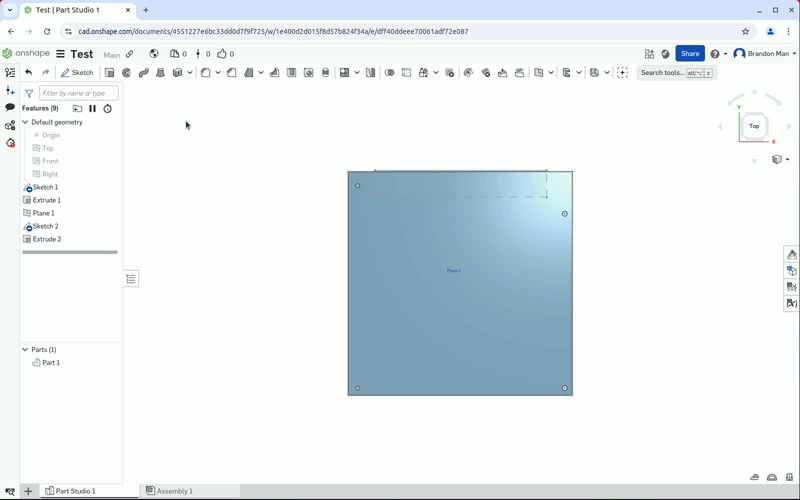
key(up, 3)
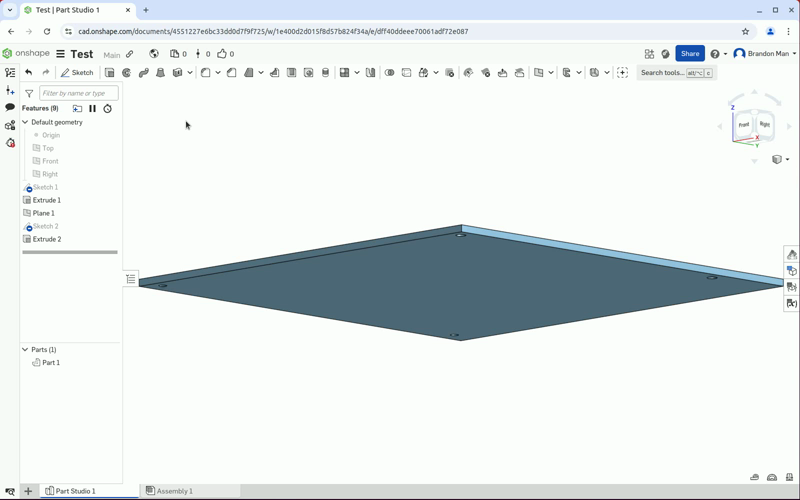
key(left, 3)
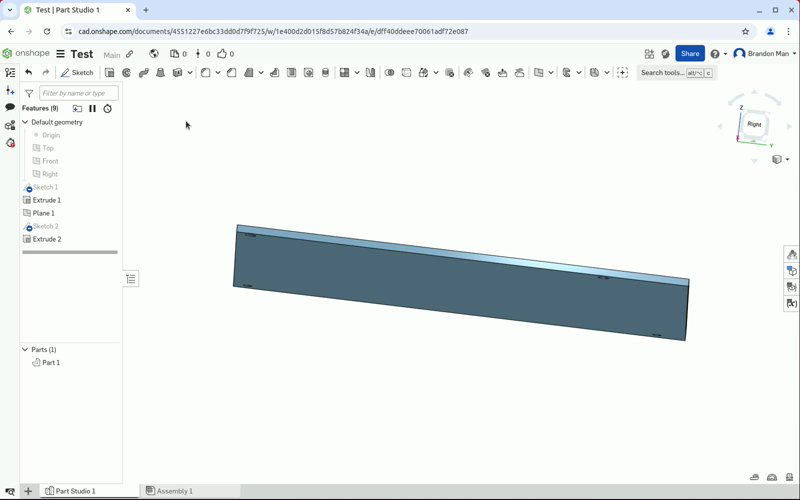
key(right, 3)
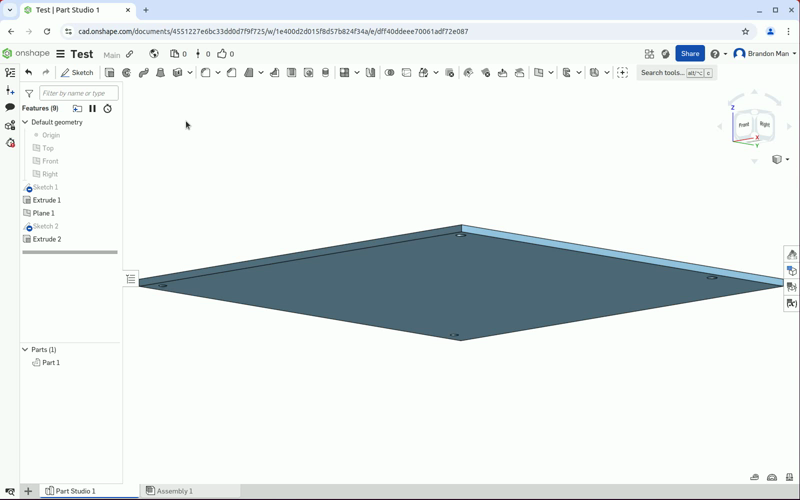
key(down, 3)
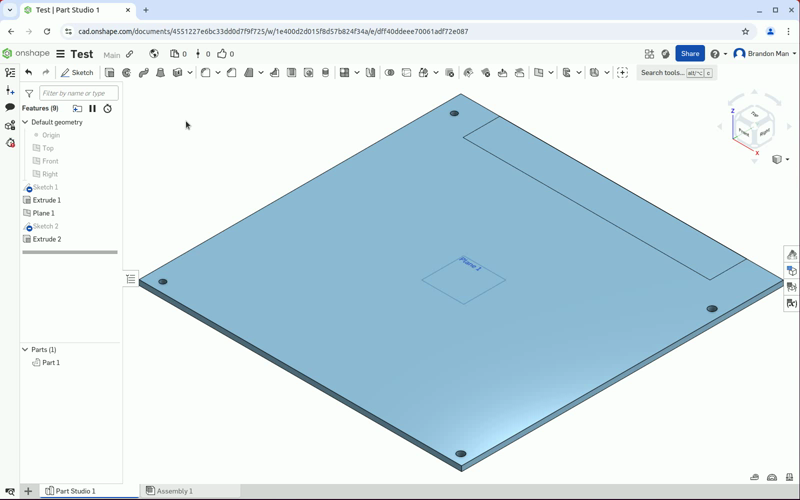
mouse_move(73, 189)
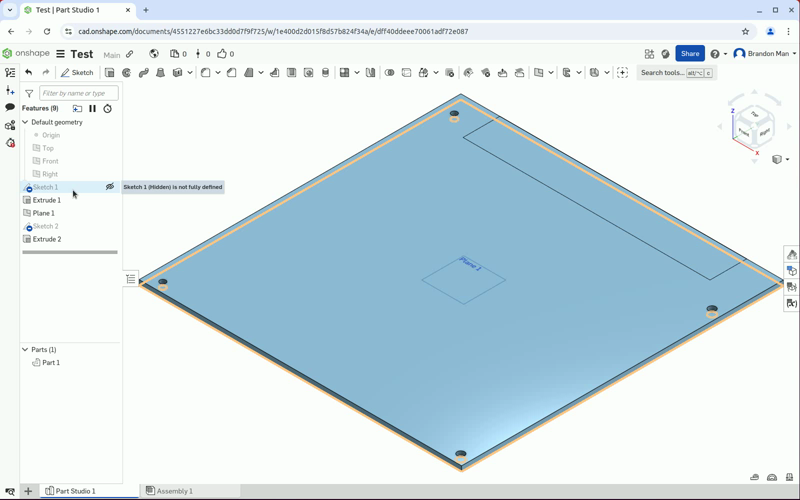
click(73, 189)